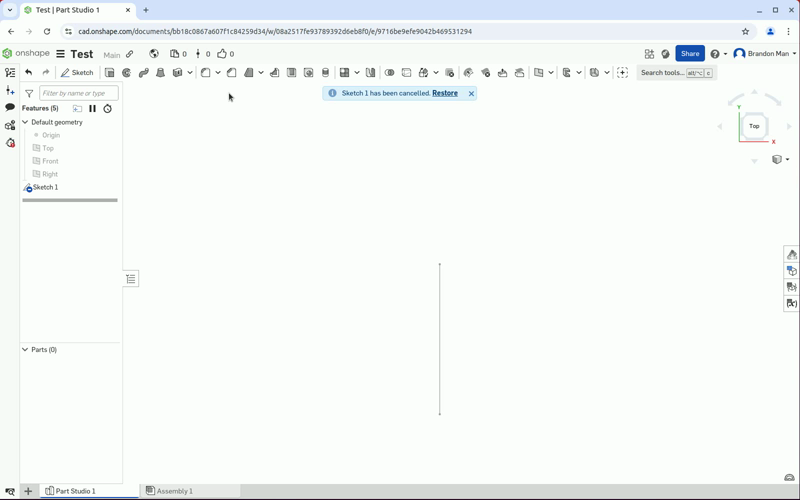
key(shift+h)
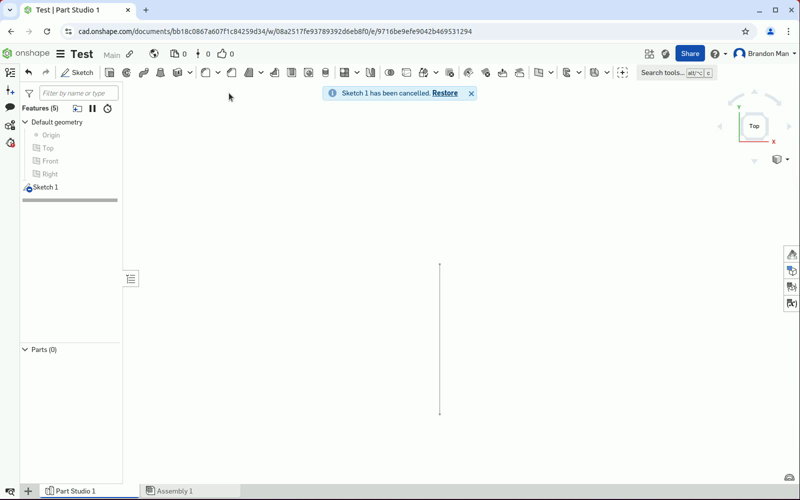
key(shift+s)
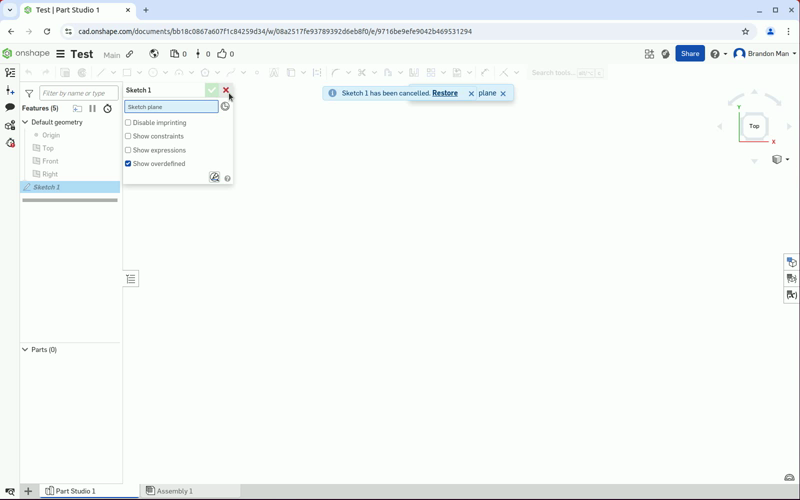
mouse_move(73, 150)
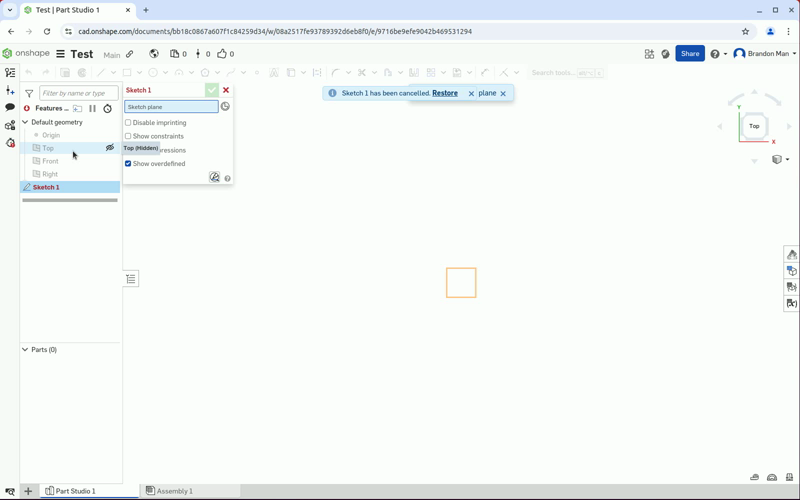
click(73, 150)
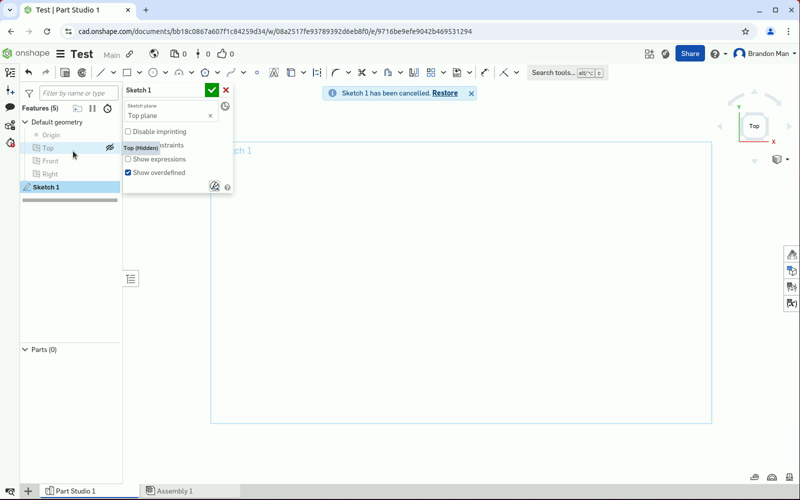
mouse_move(73, 352)
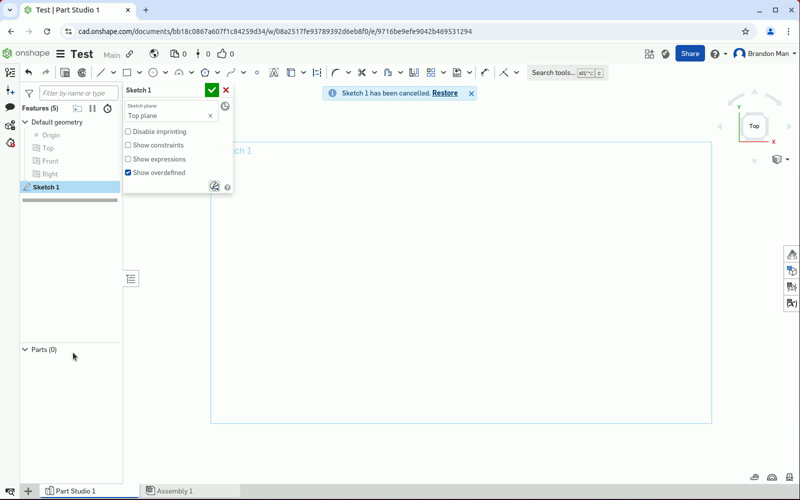
key(y)
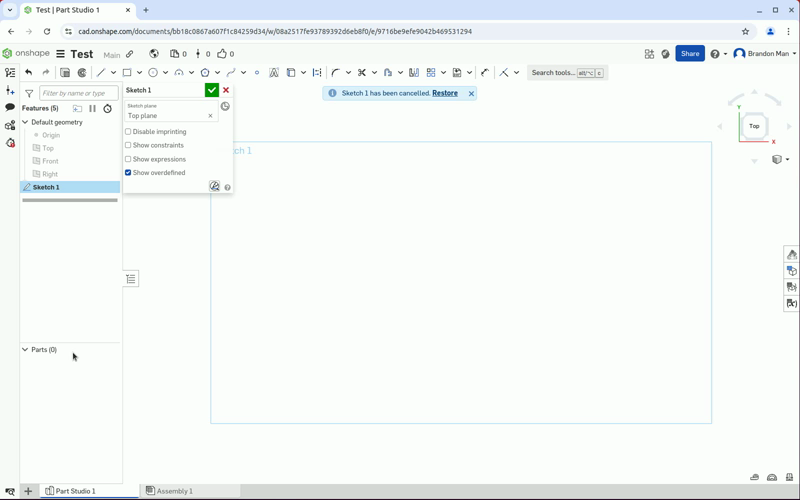
key(l)
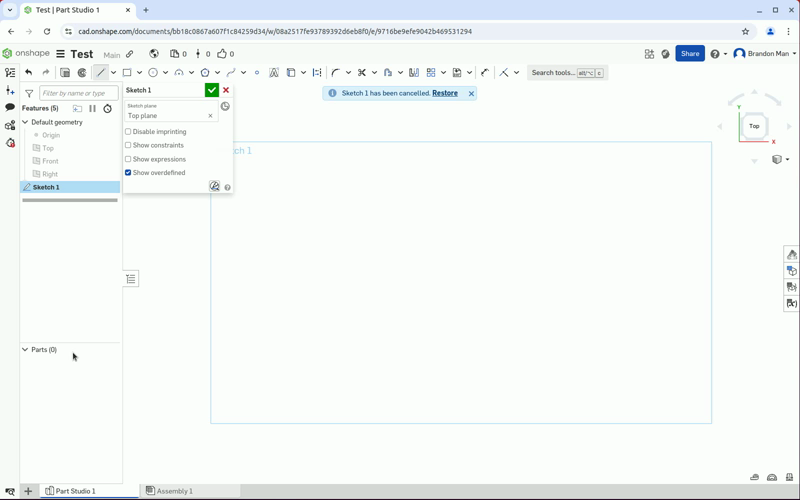
key_down(shift)
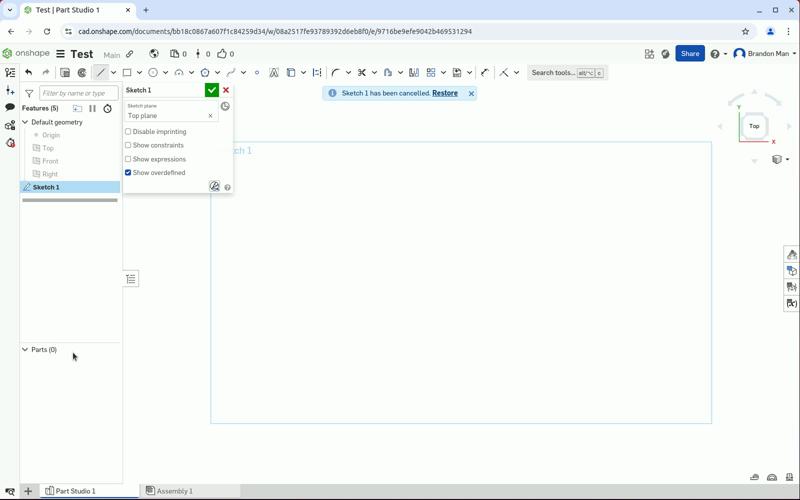
mouse_move(348, 395)
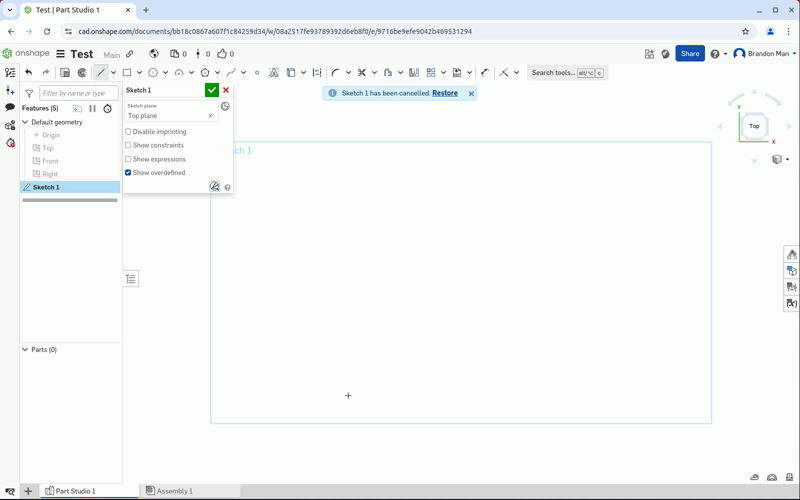
click(348, 395)
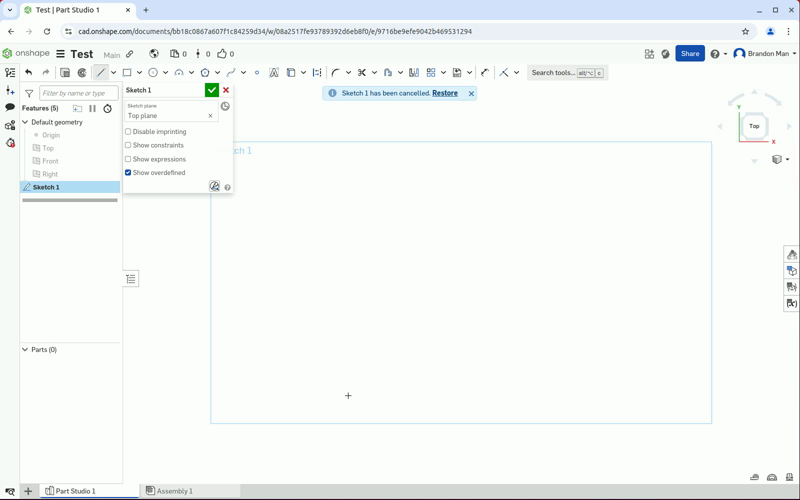
key_up(shift)
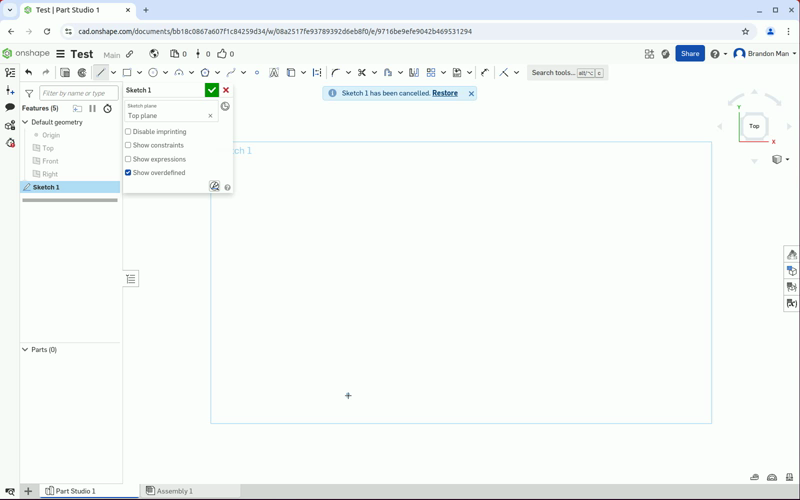
key_down(shift)
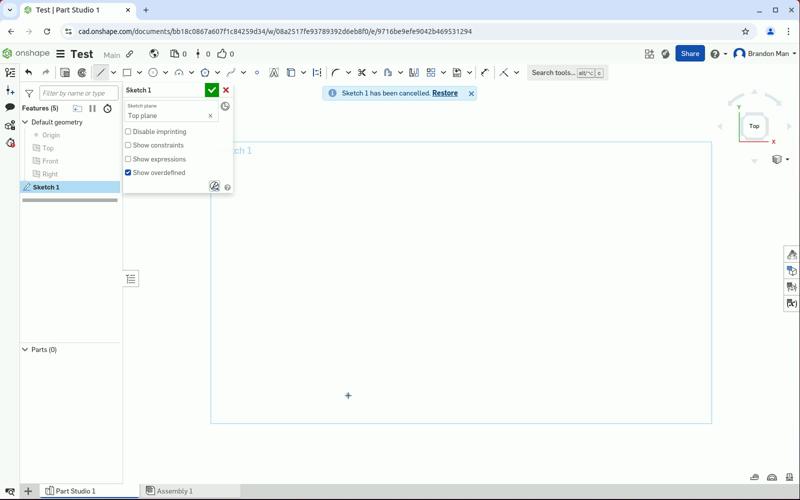
mouse_move(572, 395)
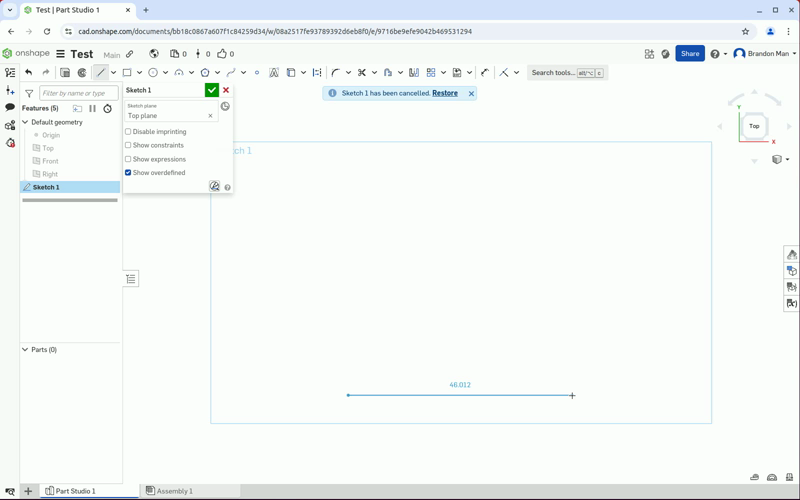
click(572, 395)
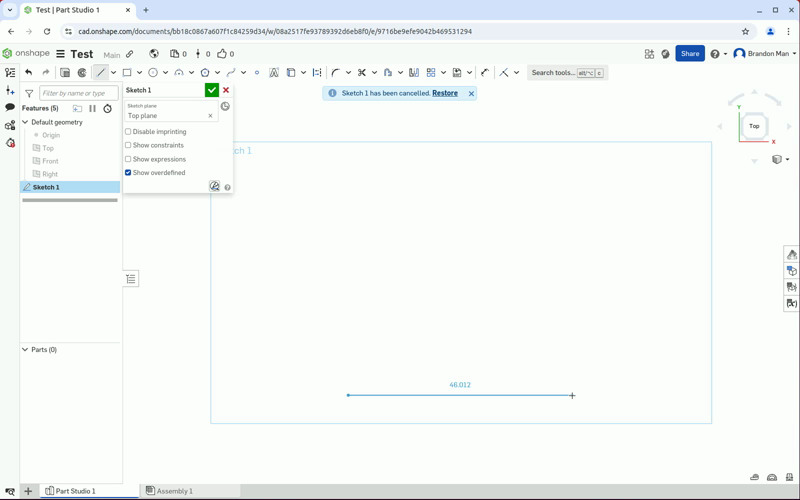
key_up(shift)
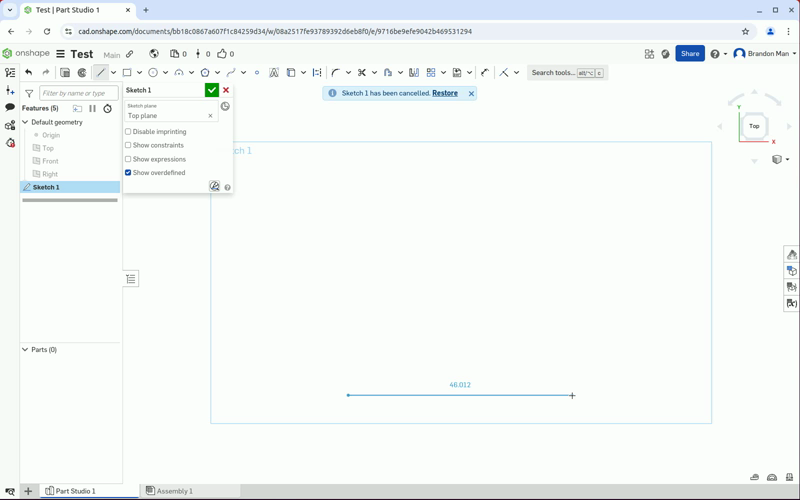
key_down(shift)
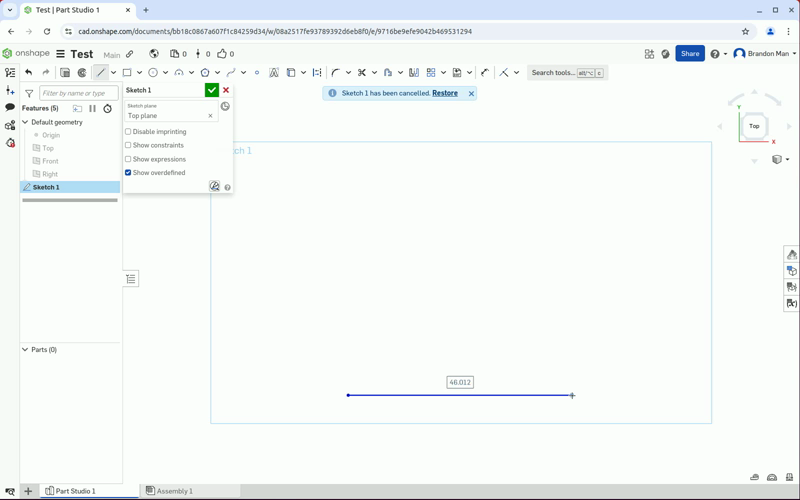
mouse_move(572, 171)
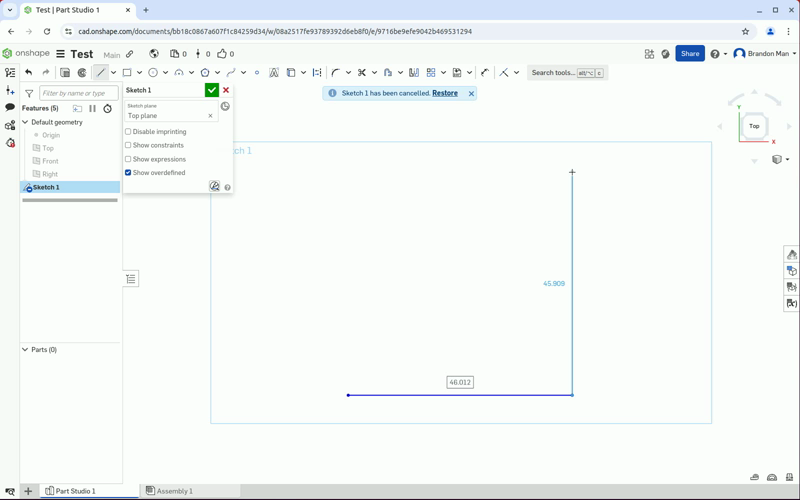
click(572, 171)
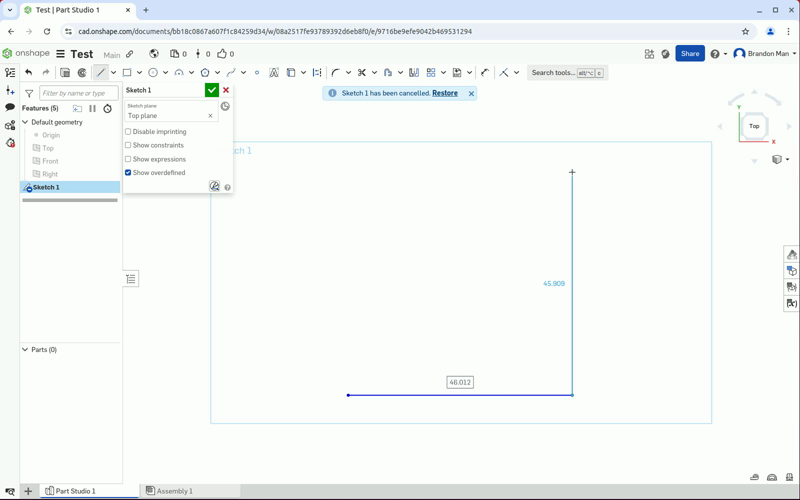
key_up(shift)
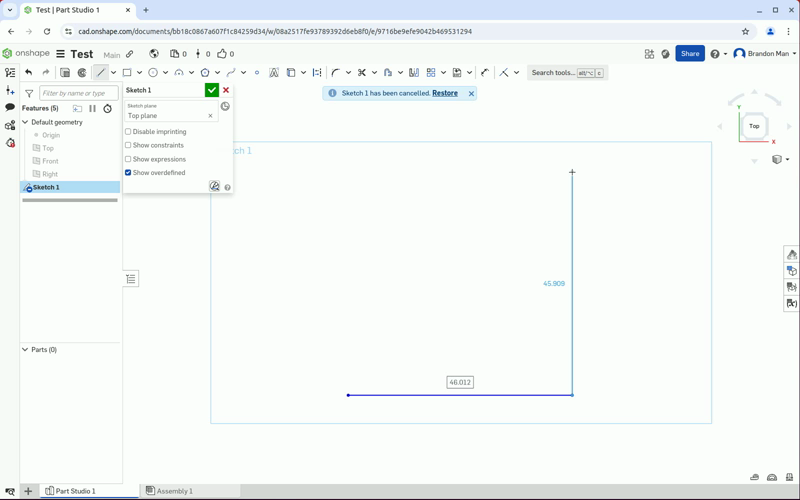
key_down(shift)
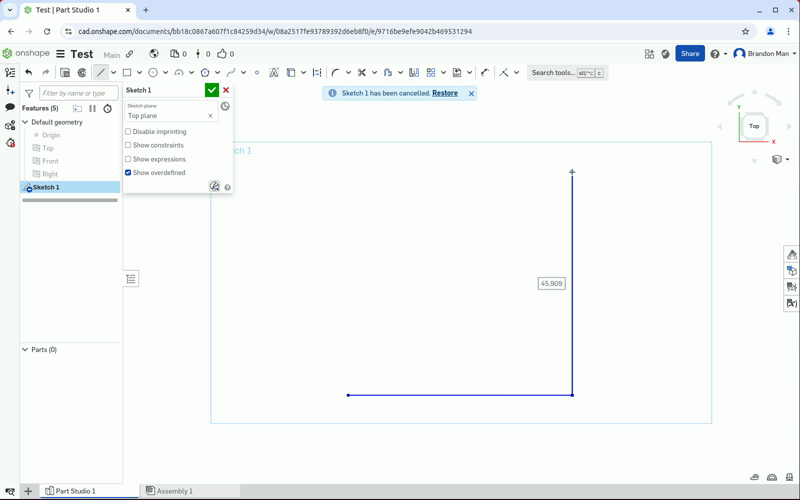
mouse_move(348, 171)
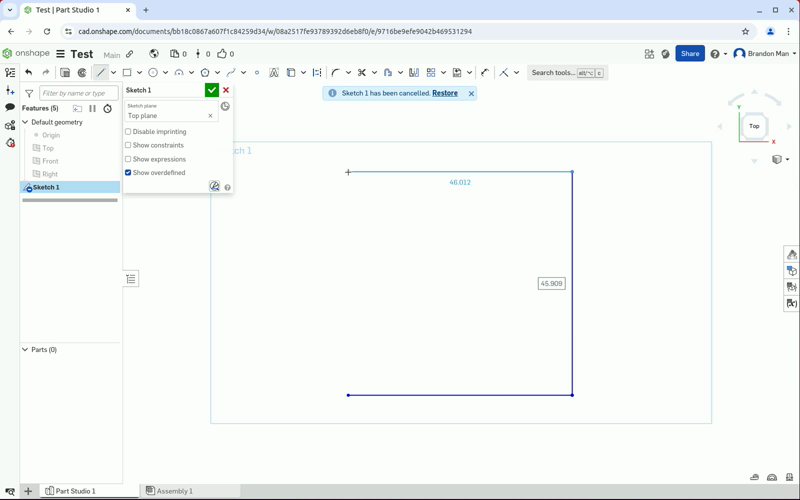
click(348, 171)
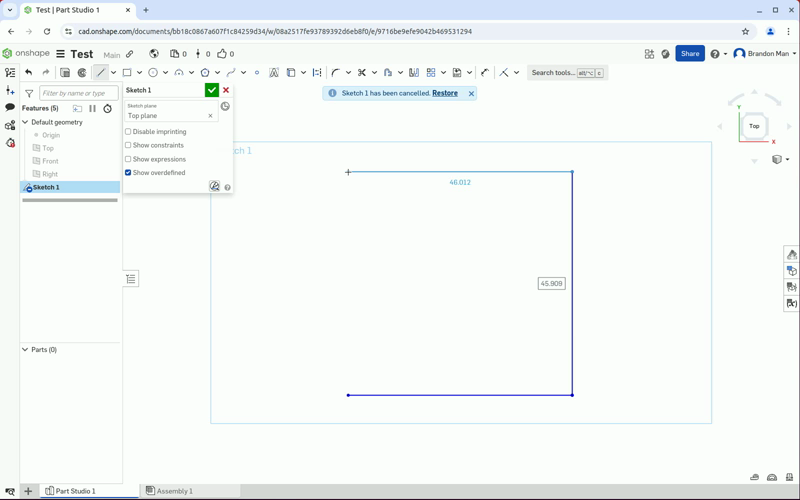
key_up(shift)
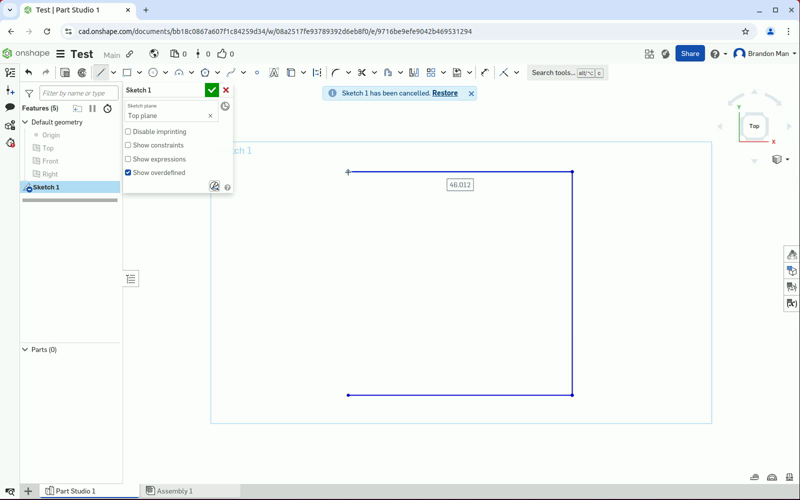
key_down(shift)
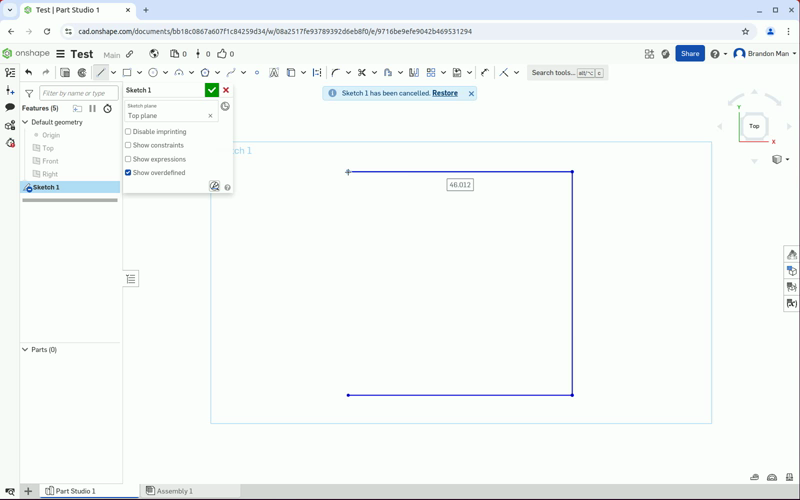
mouse_move(348, 395)
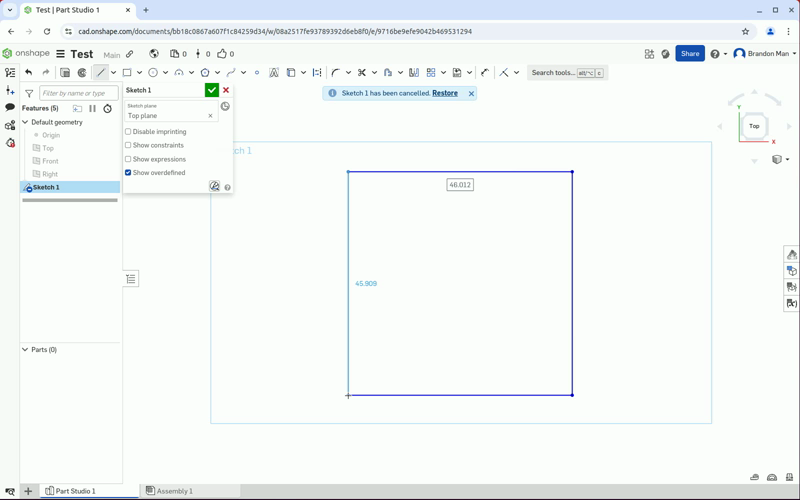
key_up(shift)
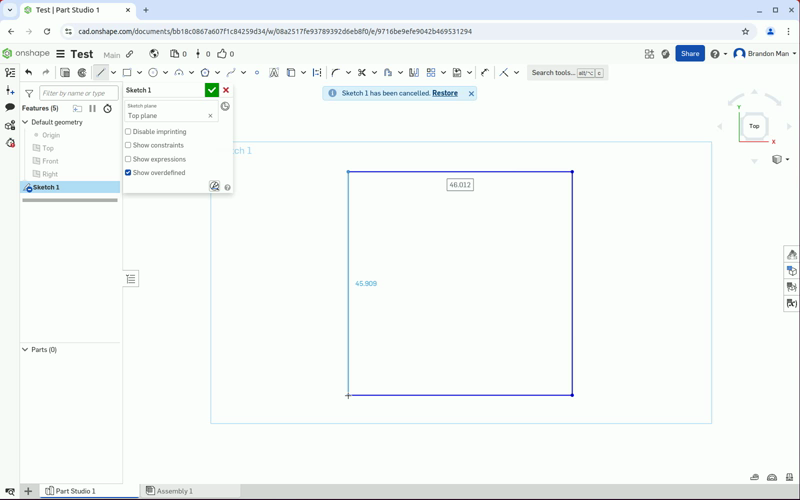
click(348, 395)
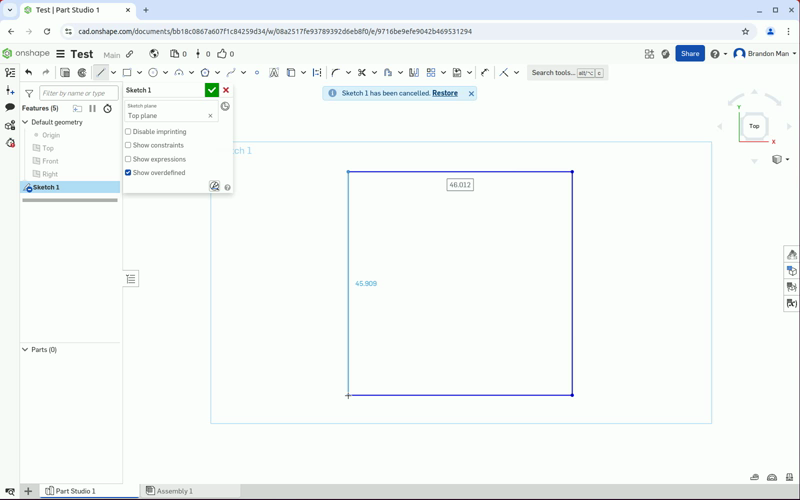
key(esc)
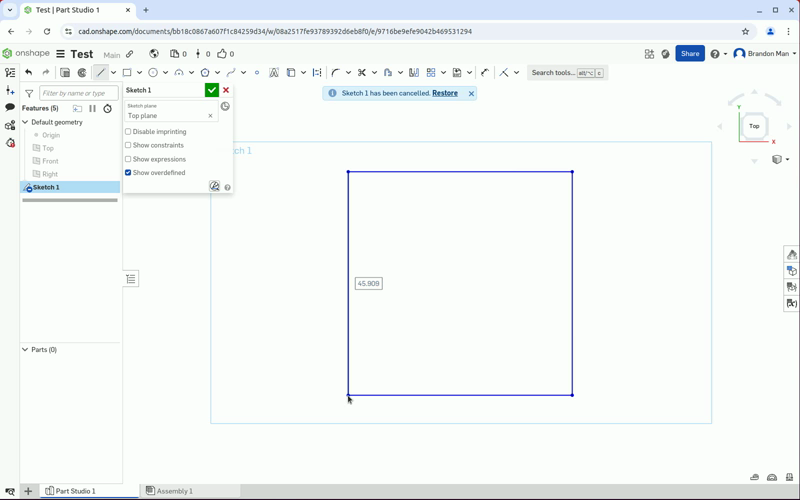
mouse_move(498, 251)
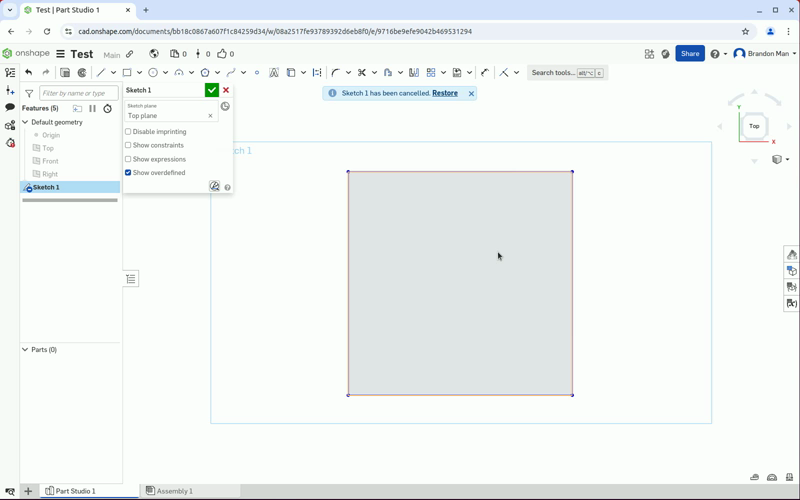
click(498, 251)
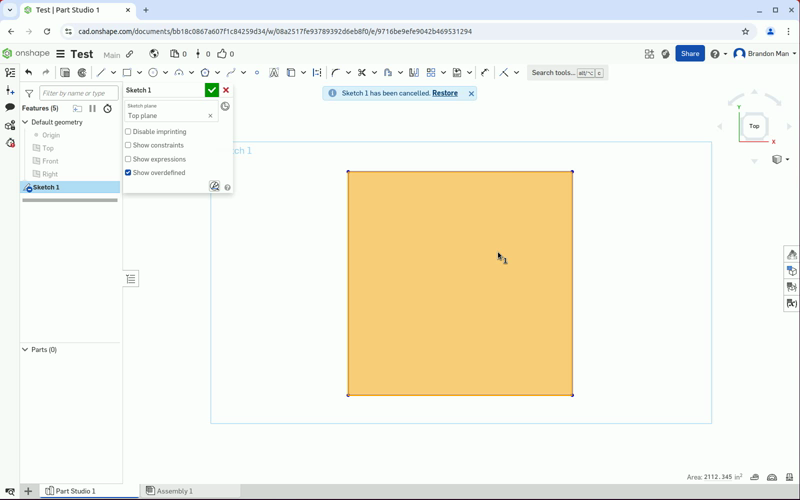
mouse_move(73, 352)
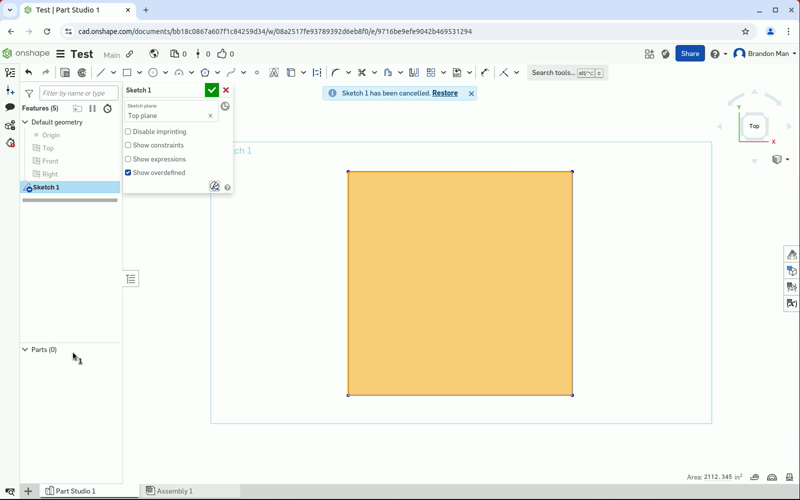
key(shift+y)
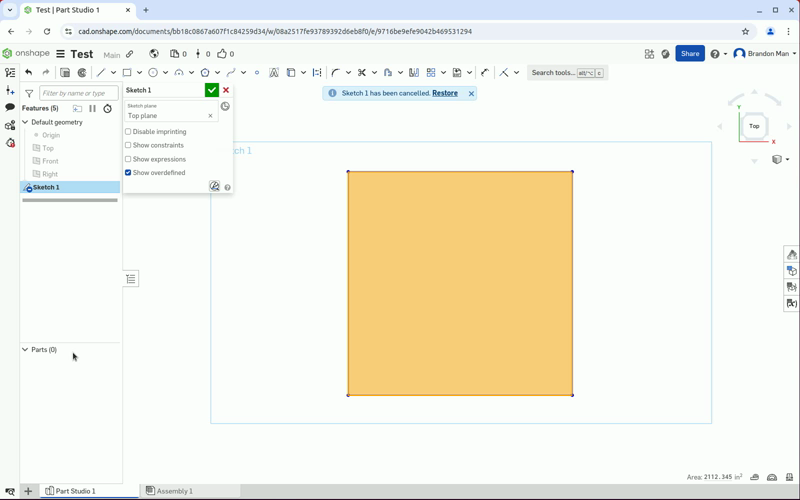
key(shift+e)
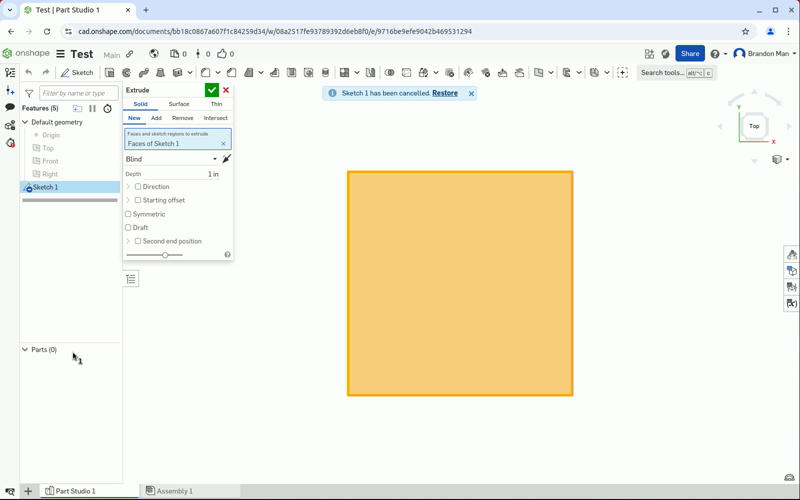
mouse_move(143, 106)
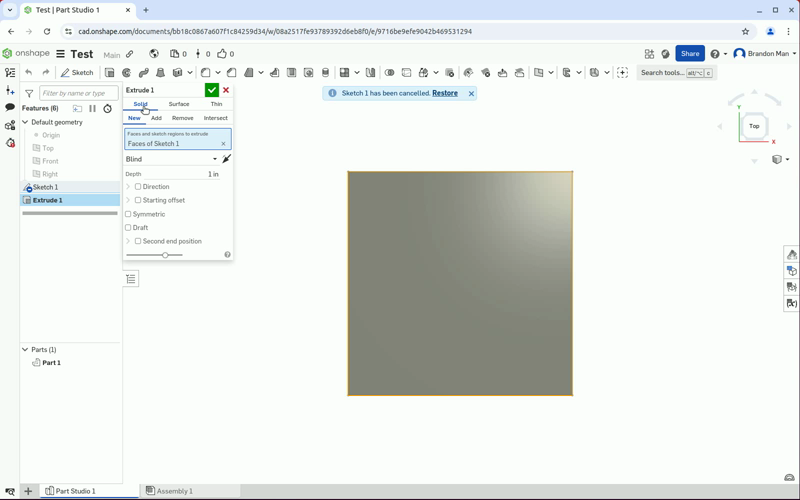
click(143, 106)
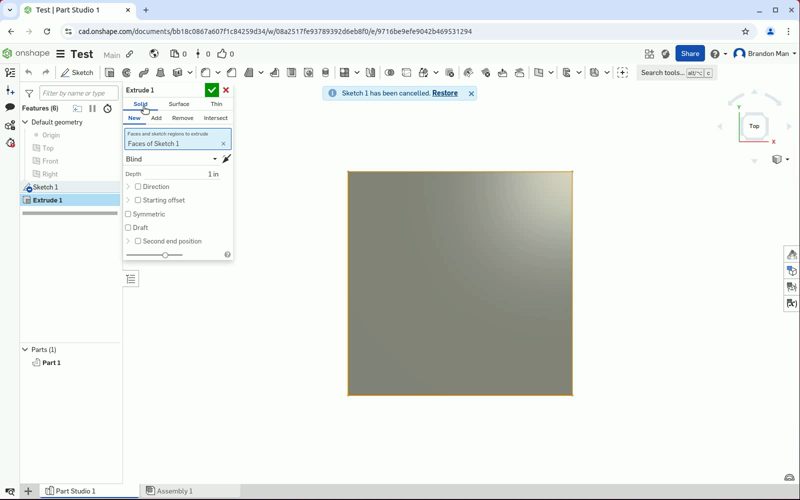
mouse_move(137, 120)
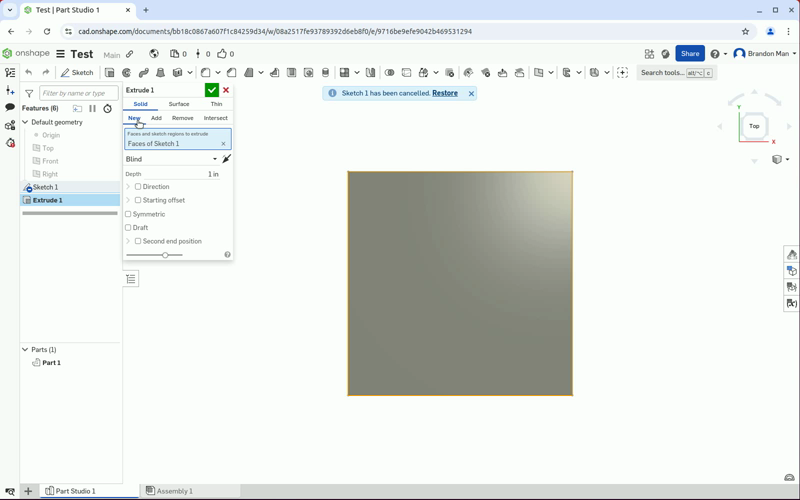
click(137, 120)
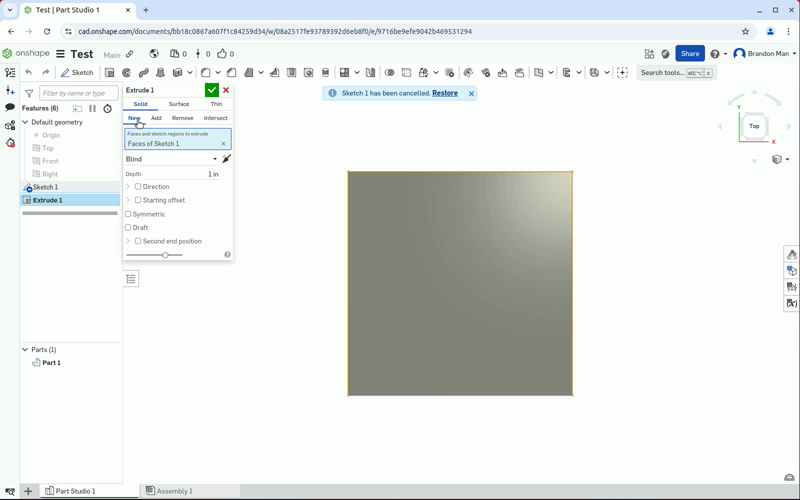
key(tab, 4)
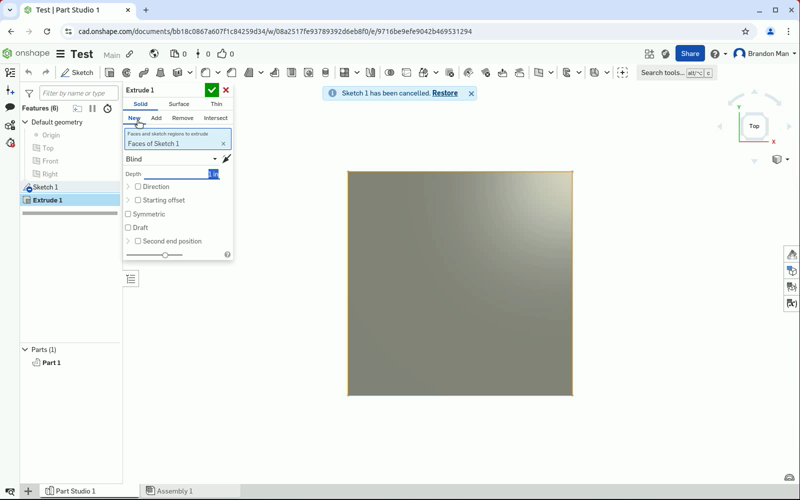
text(11.554)
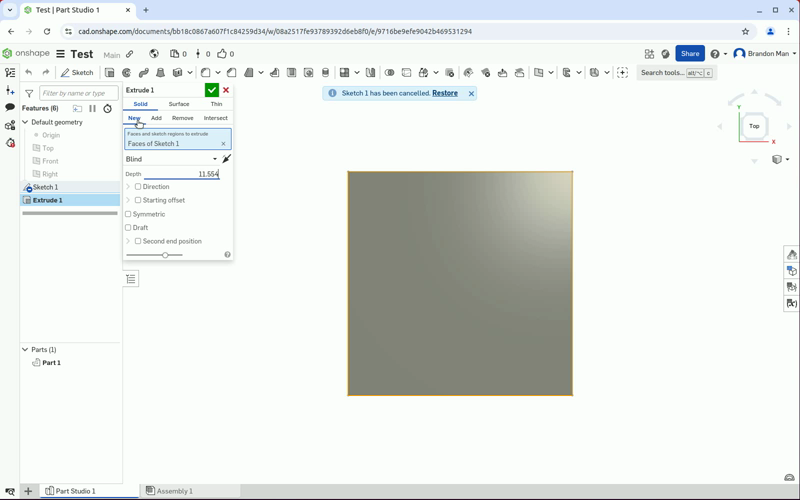
key(enter)
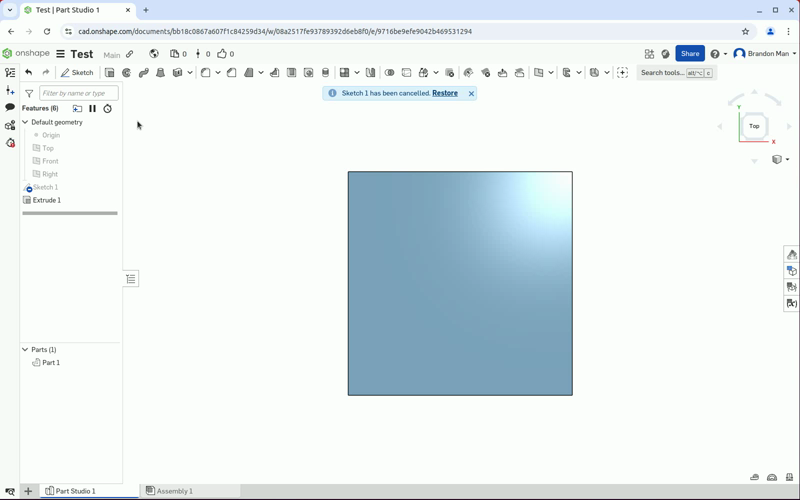
key(shift+h)
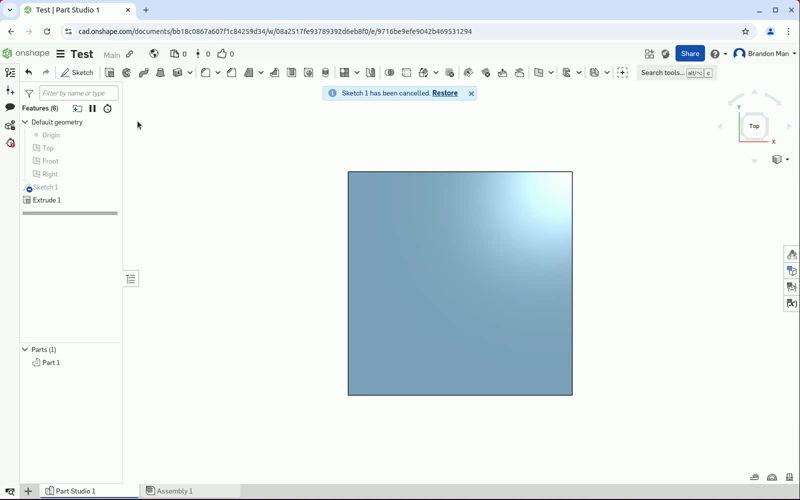
key(shift+h)
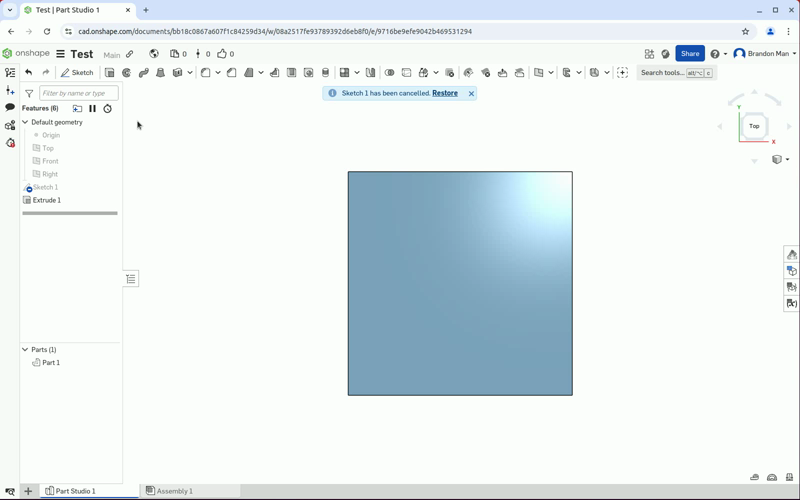
mouse_move(73, 189)
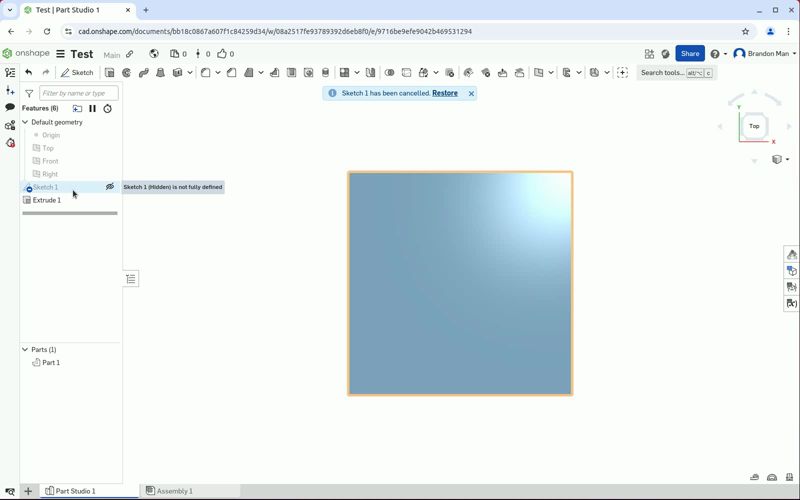
click(73, 189)
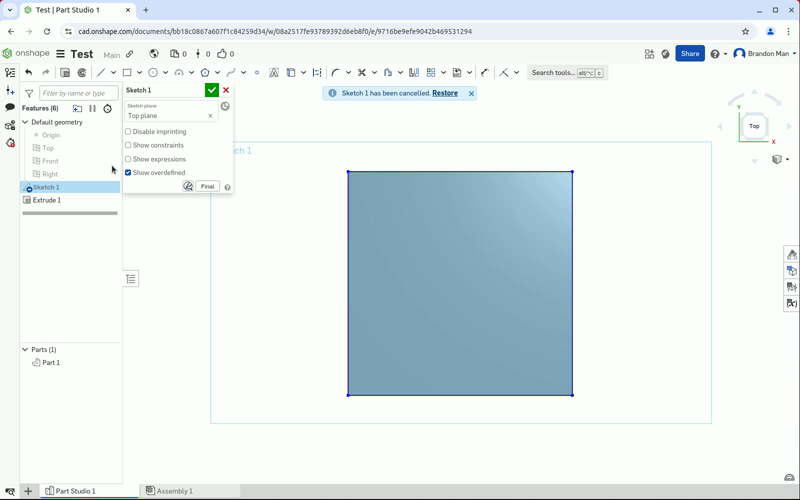
mouse_move(229, 92)
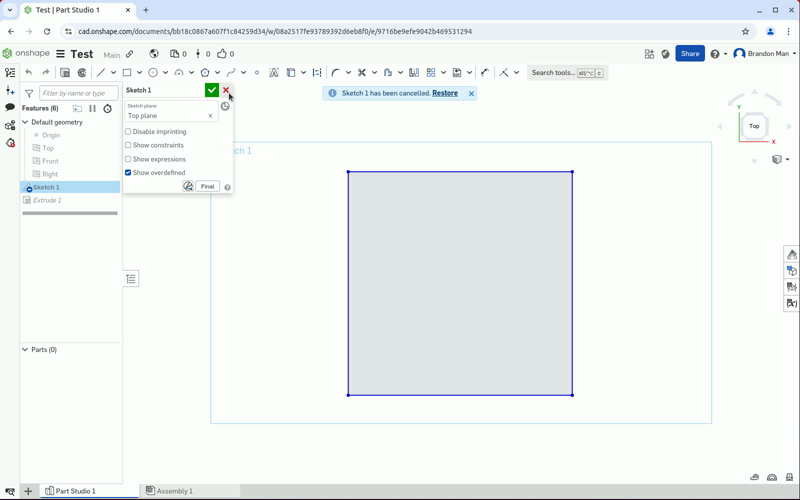
click(229, 92)
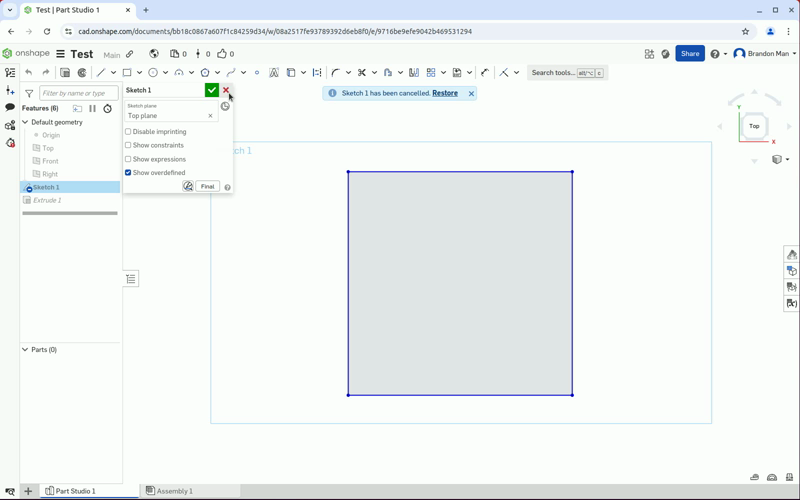
key(shift+s)
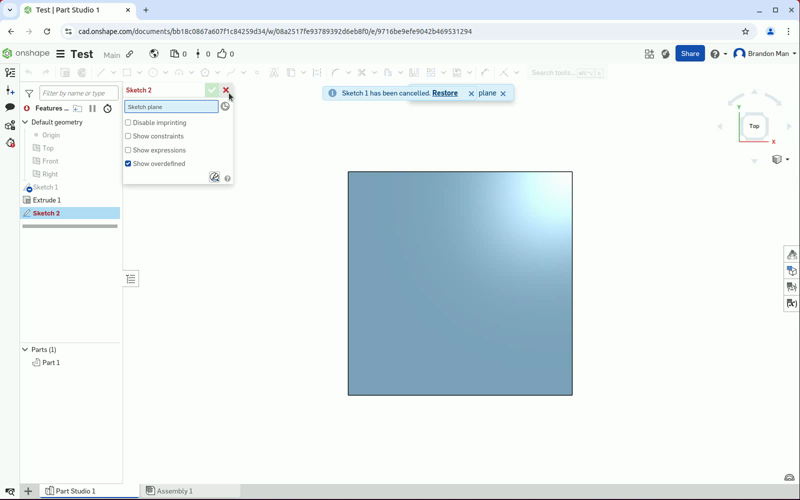
mouse_move(73, 150)
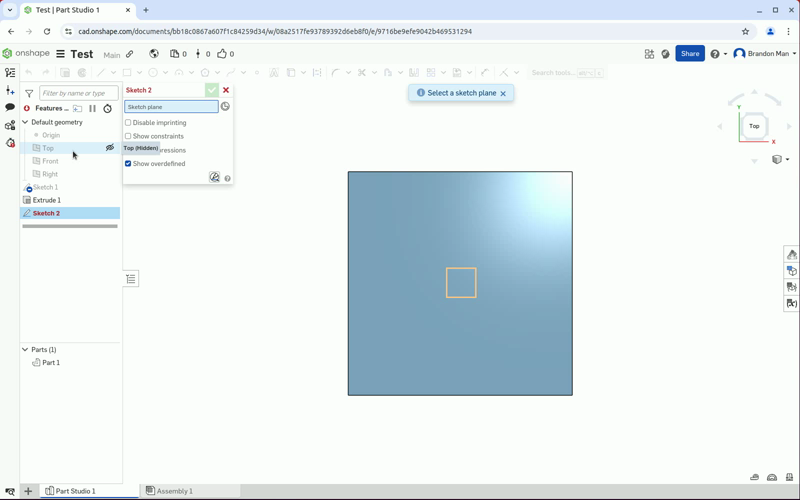
click(73, 150)
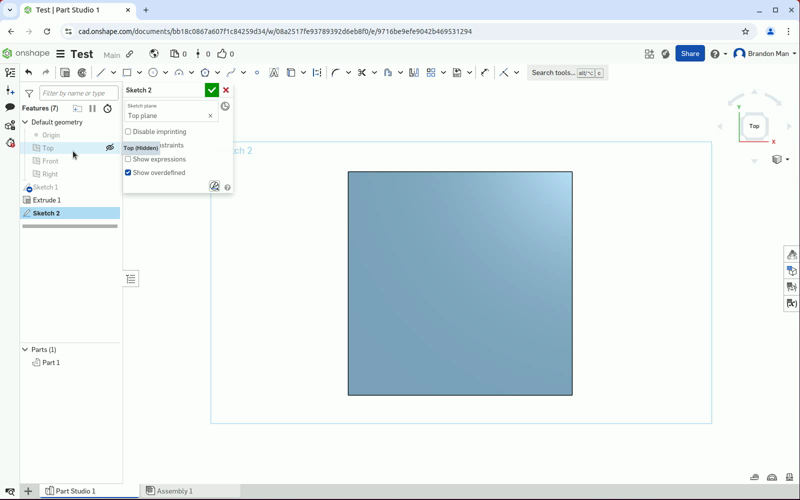
mouse_move(73, 352)
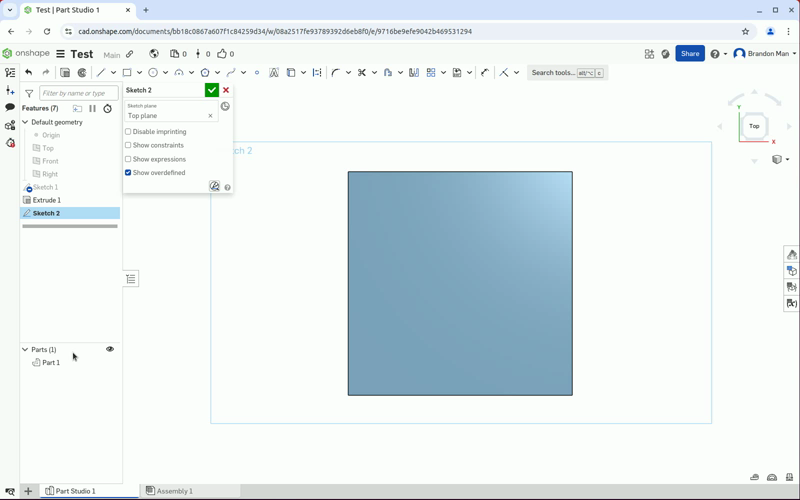
key(y)
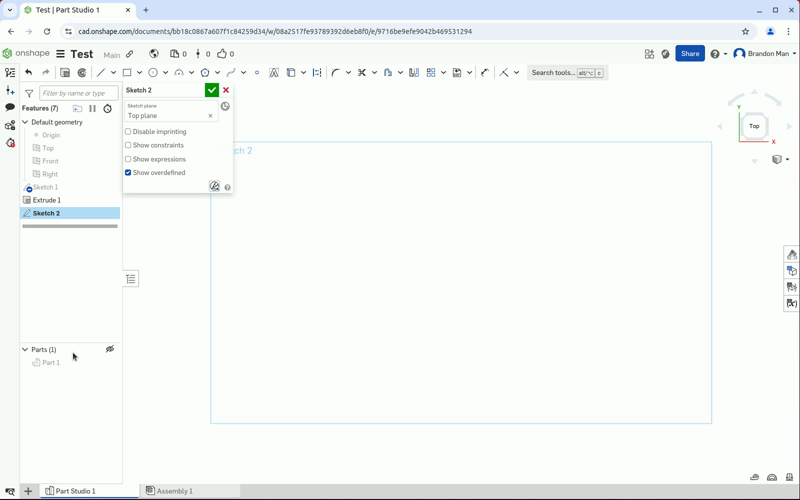
key(l)
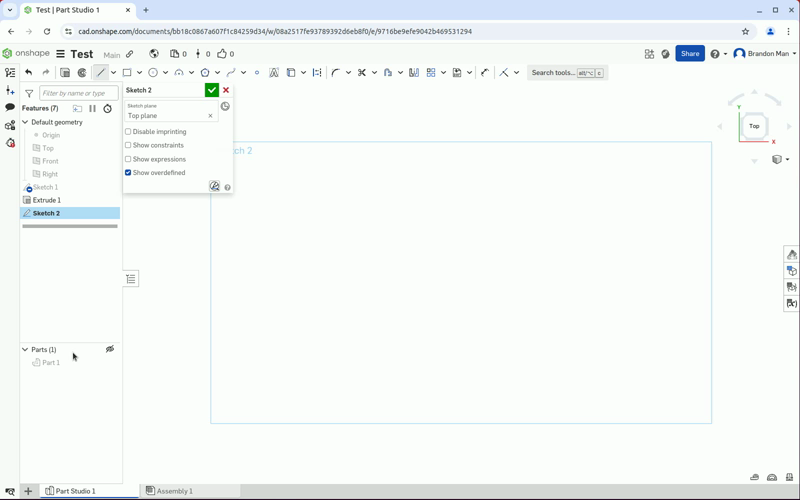
key_down(shift)
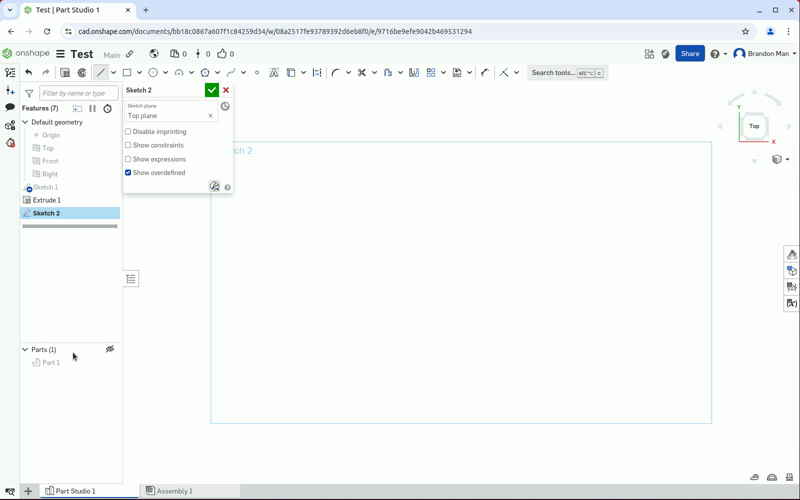
mouse_move(371, 367)
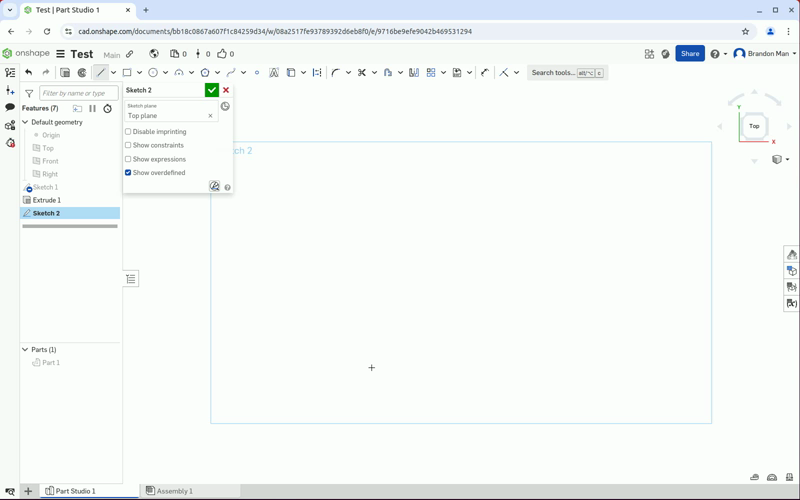
click(371, 367)
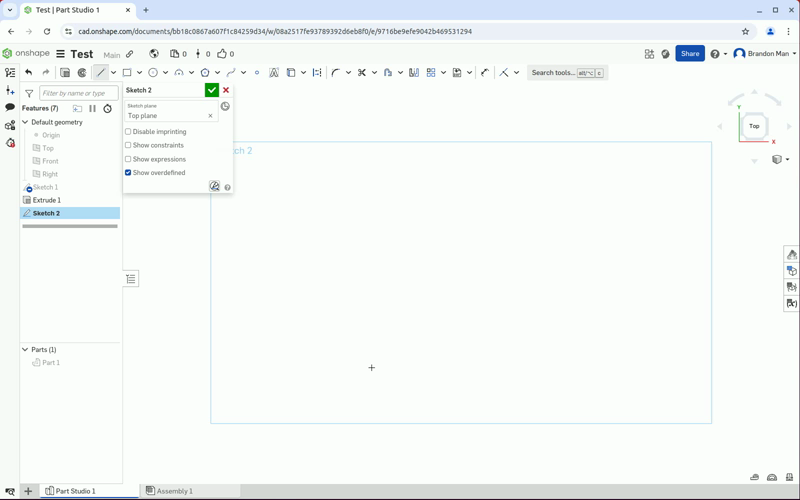
key_up(shift)
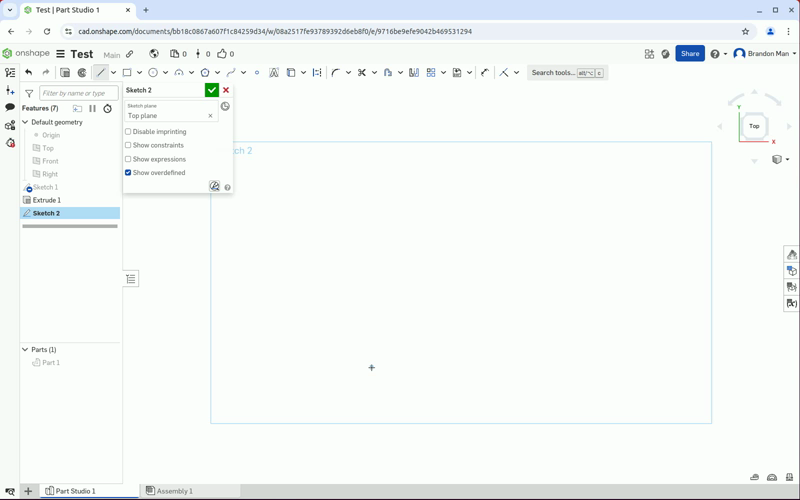
key_down(shift)
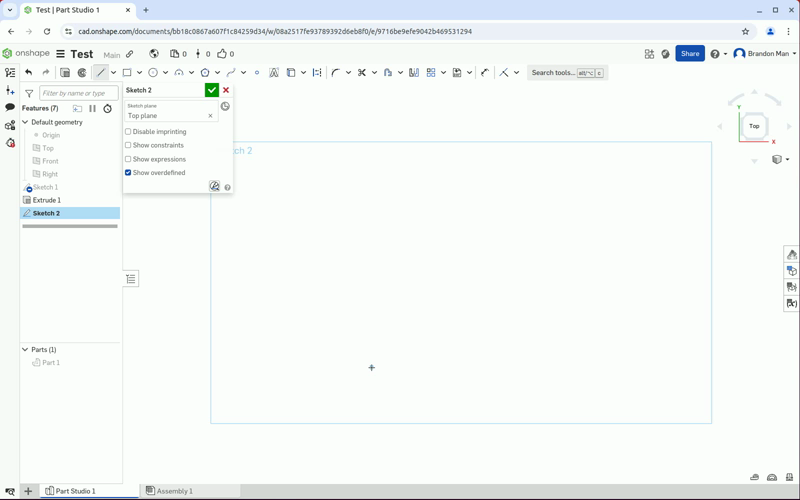
mouse_move(401, 367)
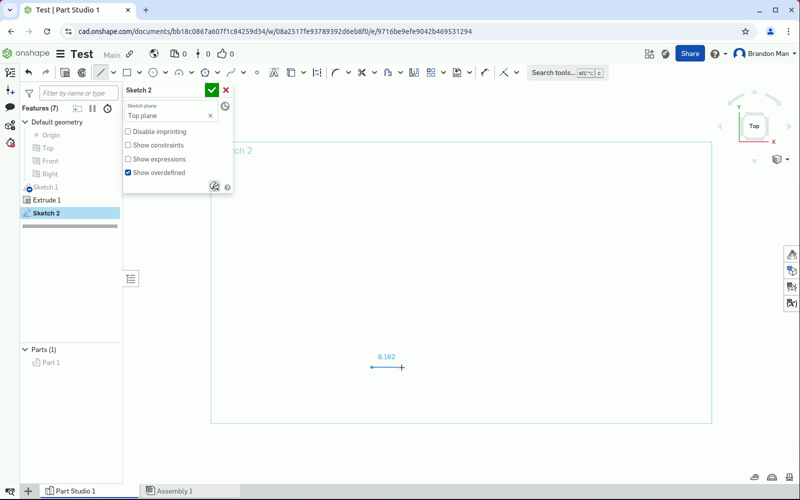
mouse_move(380, 367)
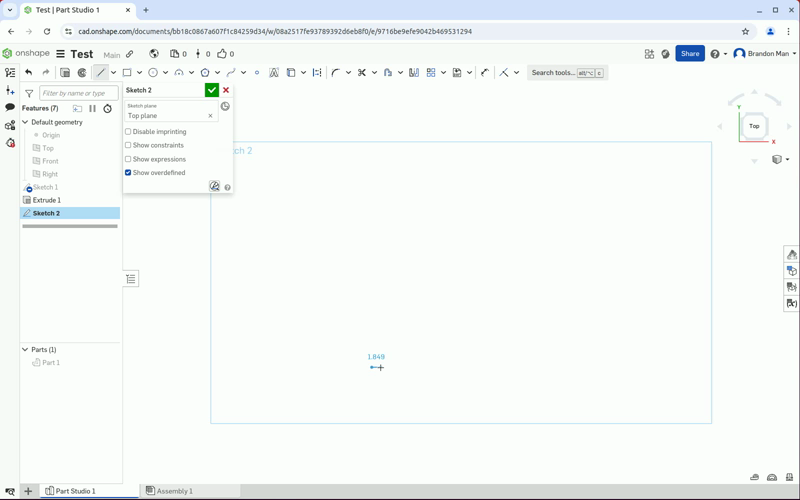
click(380, 367)
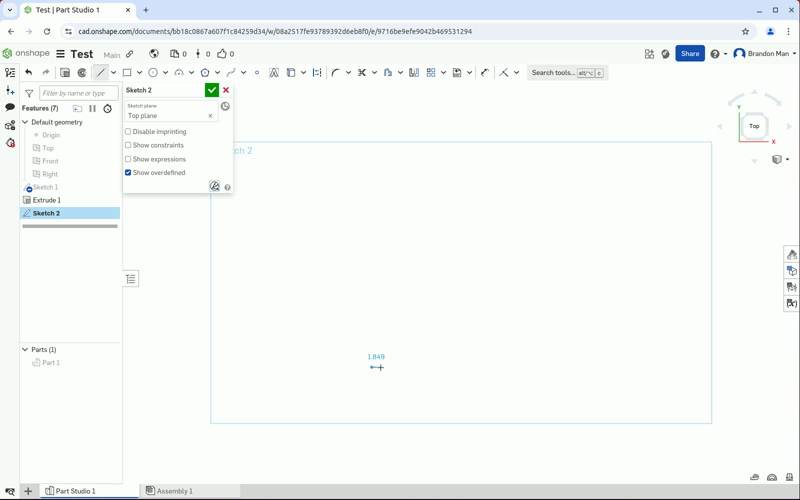
key_up(shift)
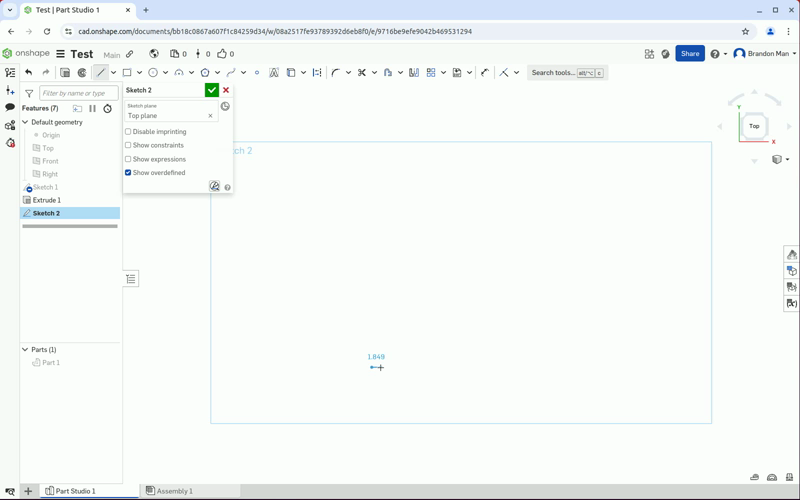
key_down(shift)
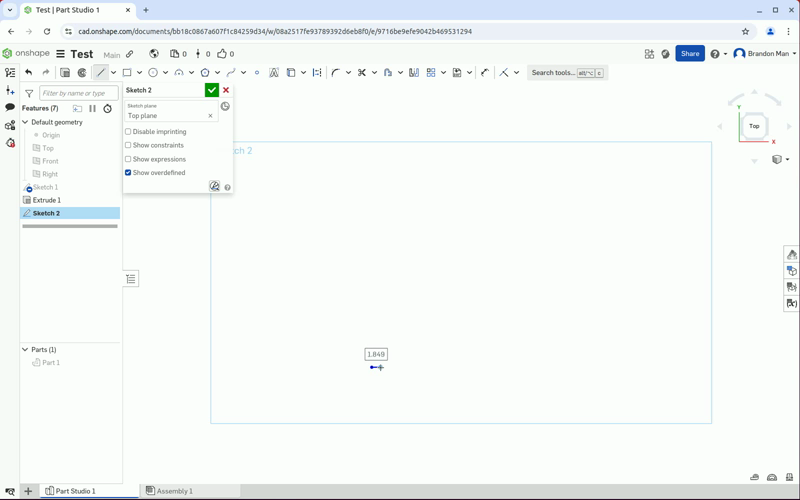
mouse_move(380, 198)
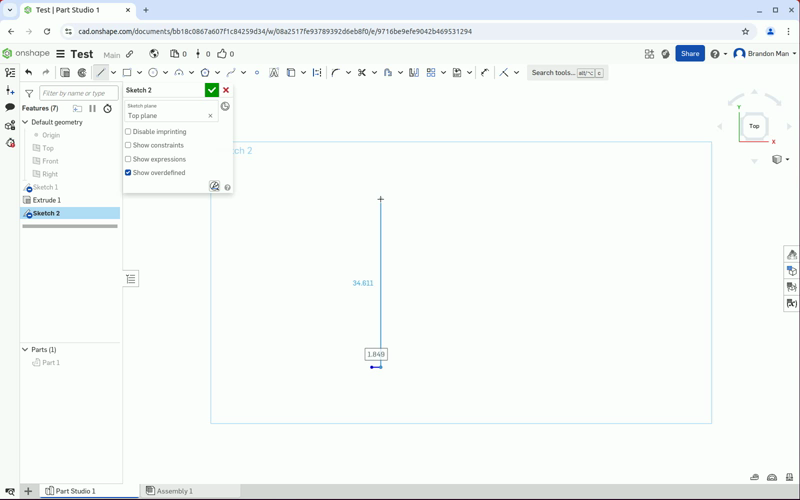
click(380, 198)
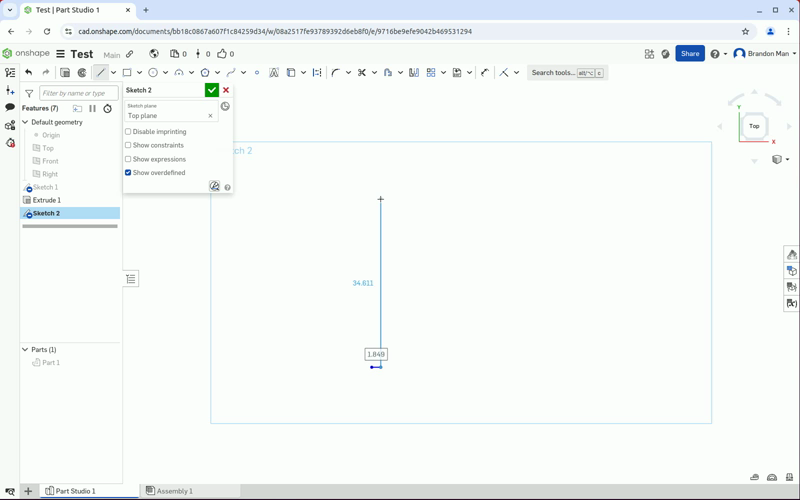
key_up(shift)
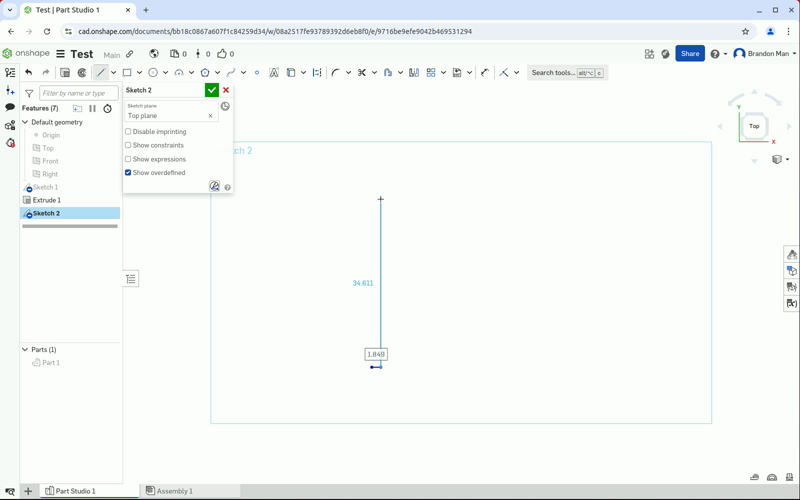
key_down(shift)
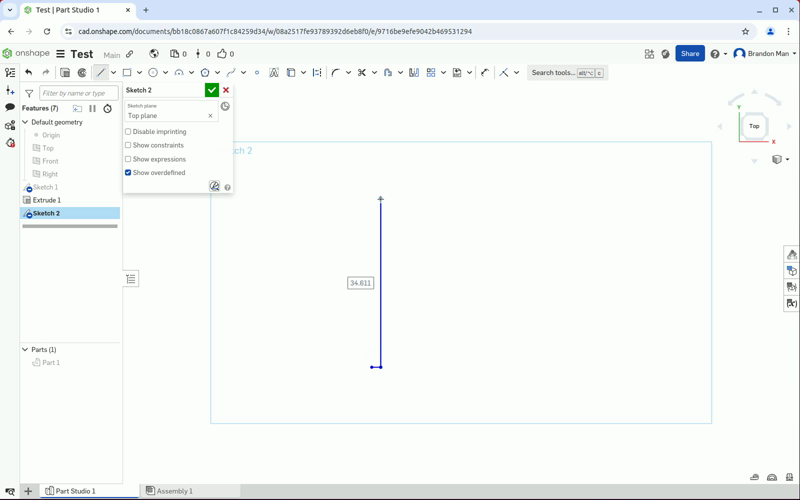
mouse_move(410, 198)
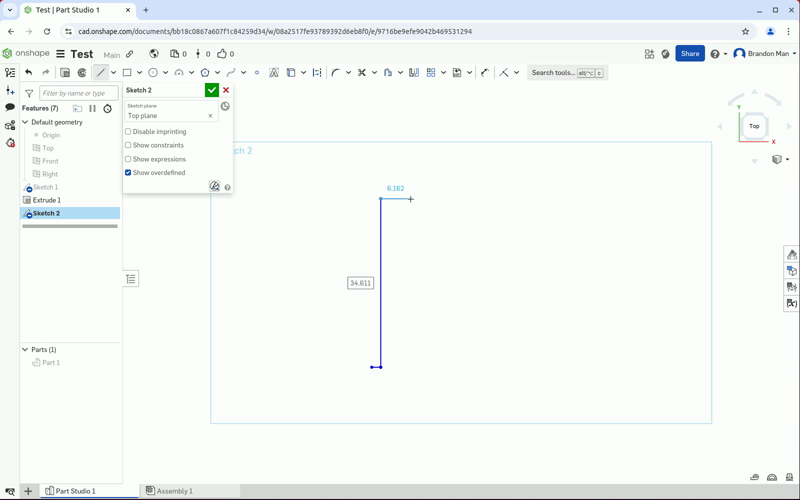
mouse_move(371, 198)
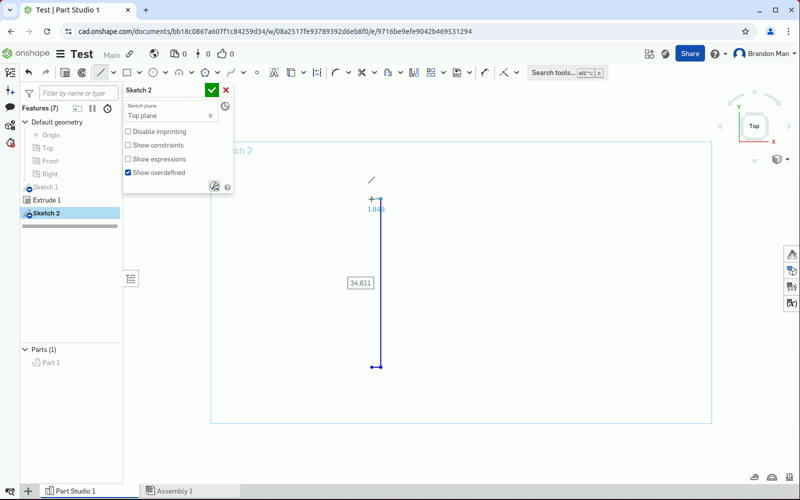
click(371, 198)
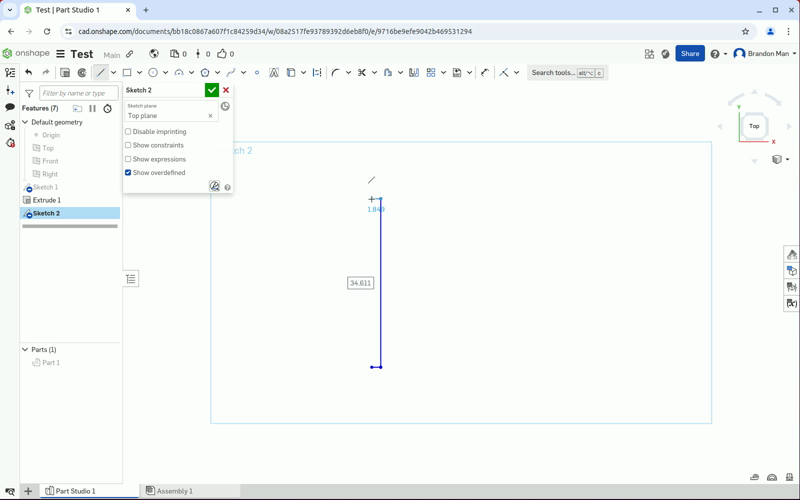
key_up(shift)
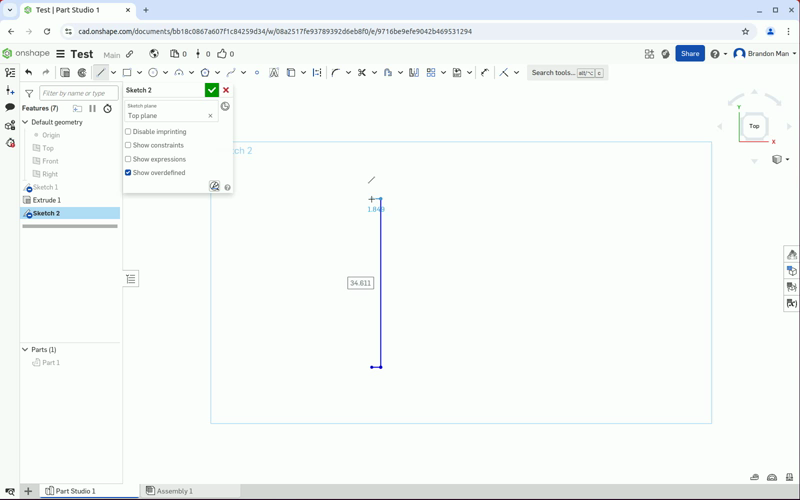
key_down(shift)
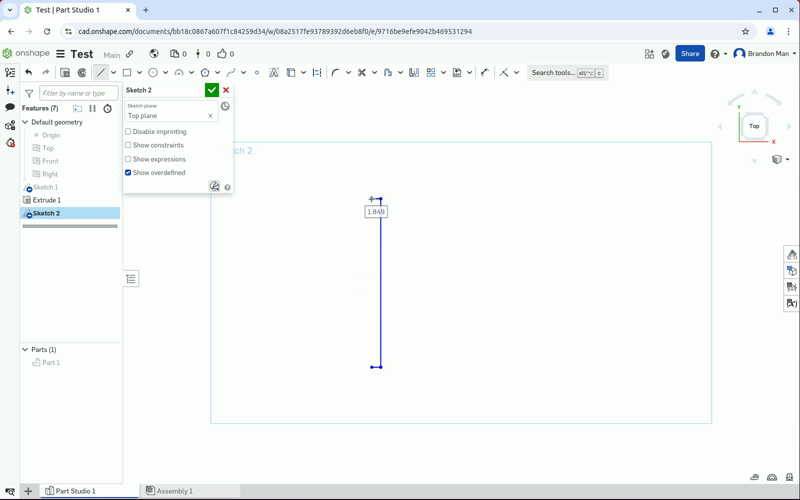
mouse_move(371, 367)
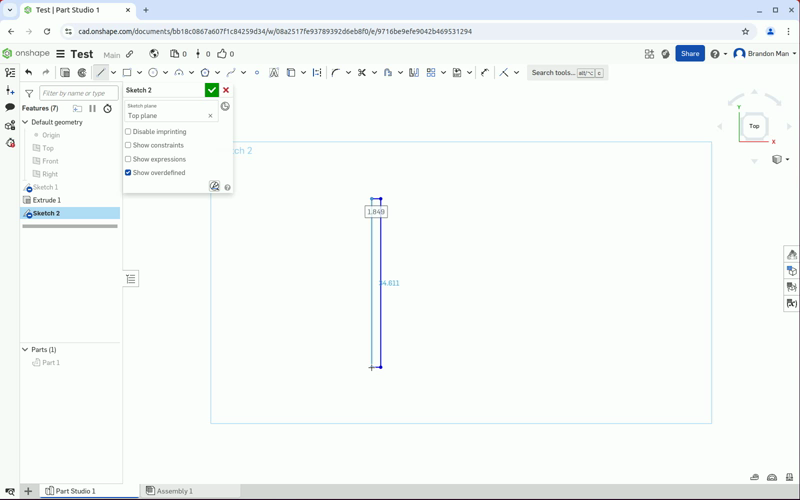
key_up(shift)
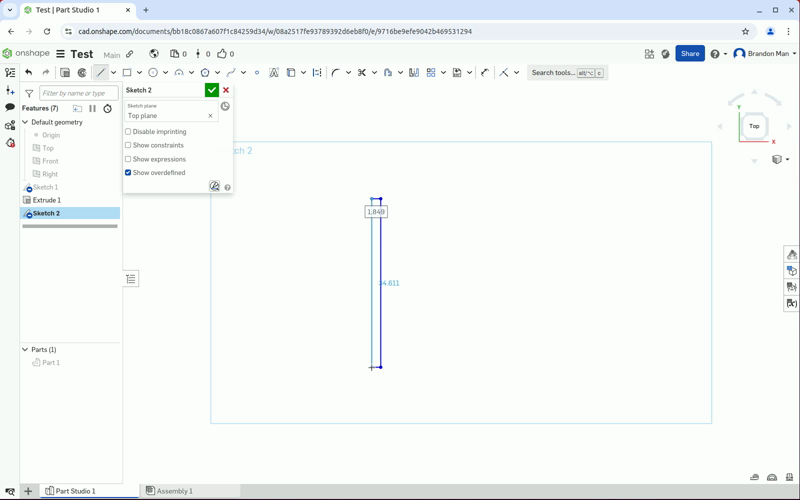
click(371, 367)
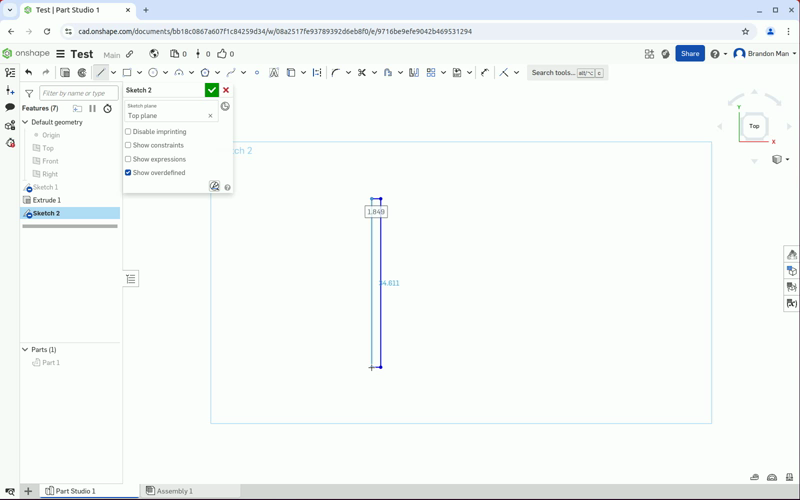
key(esc)
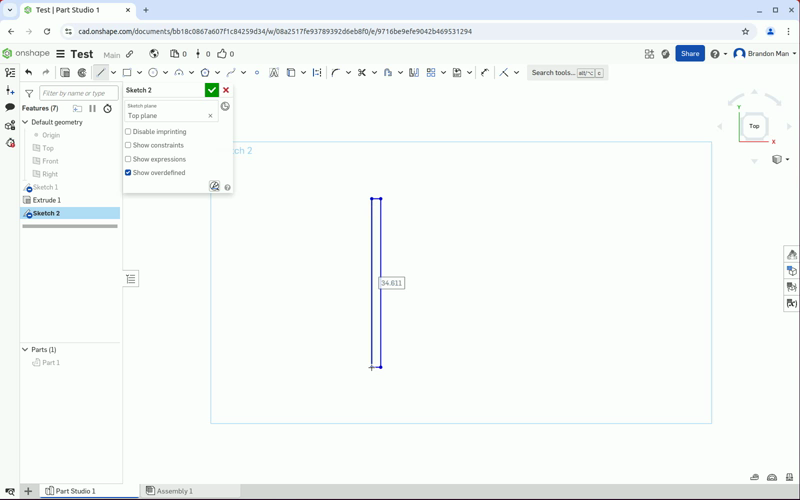
mouse_move(376, 205)
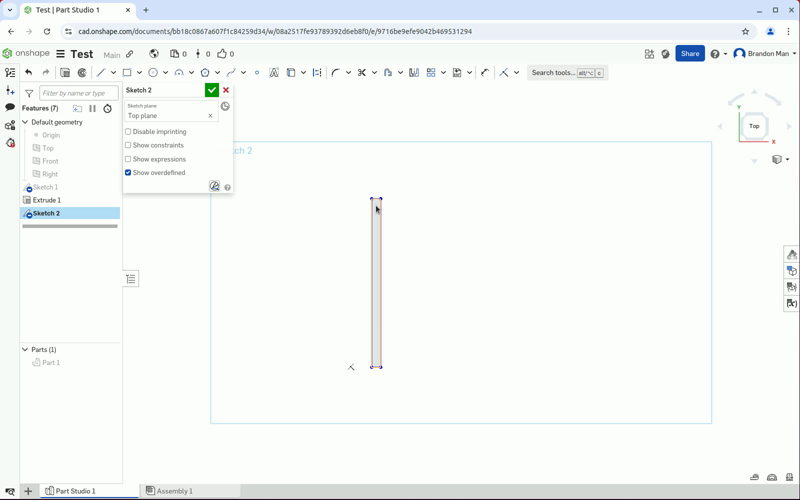
scroll(6)
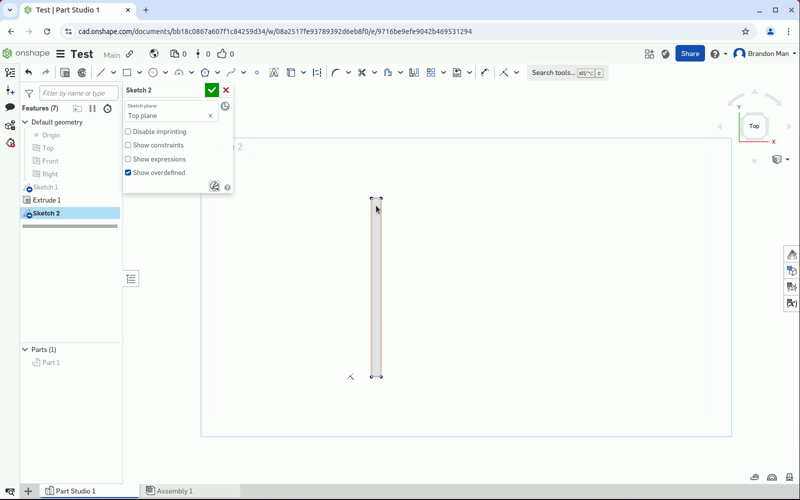
scroll(6)
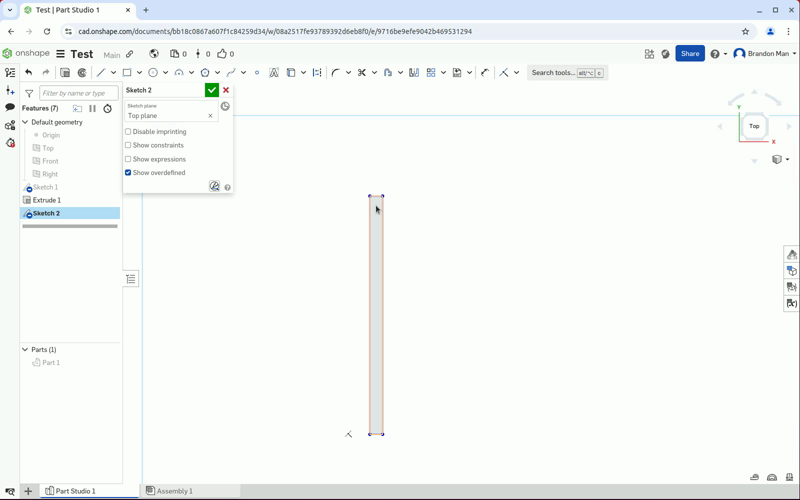
scroll(6)
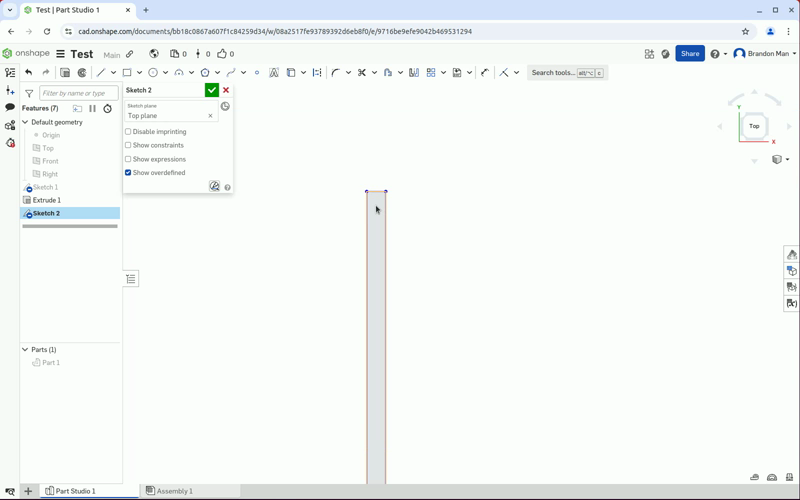
scroll(6)
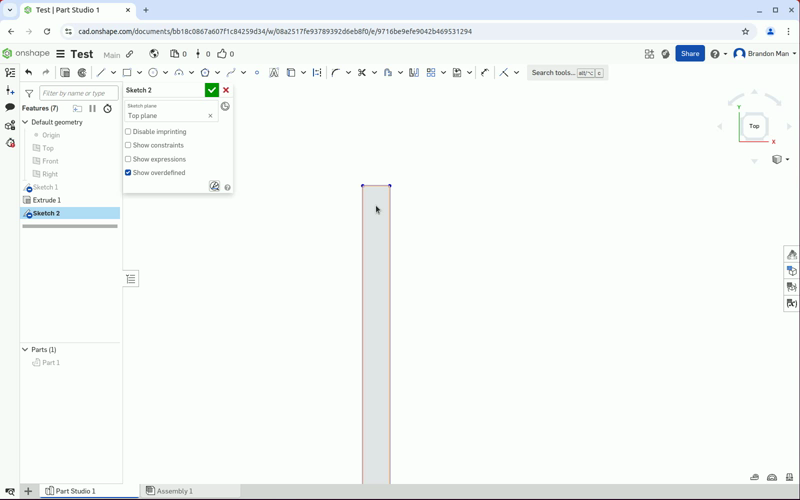
scroll(6)
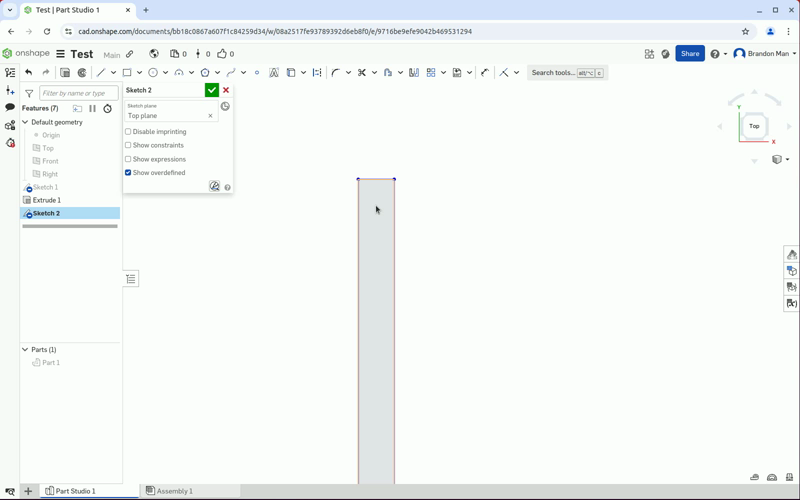
scroll(6)
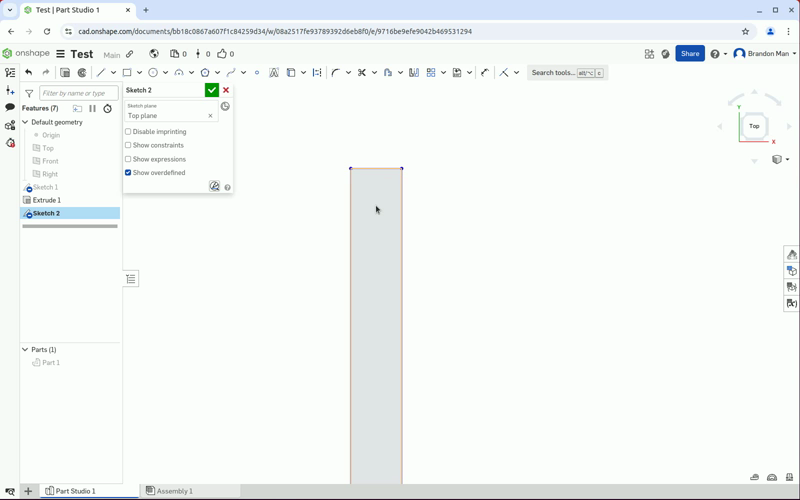
scroll(6)
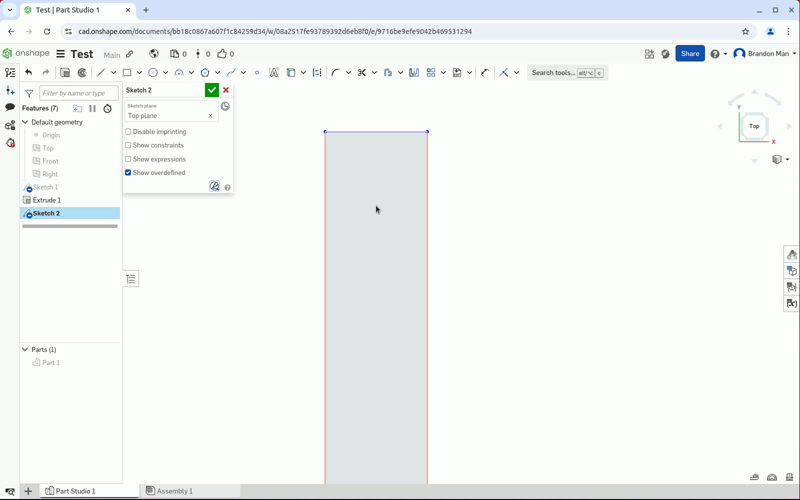
click(376, 205)
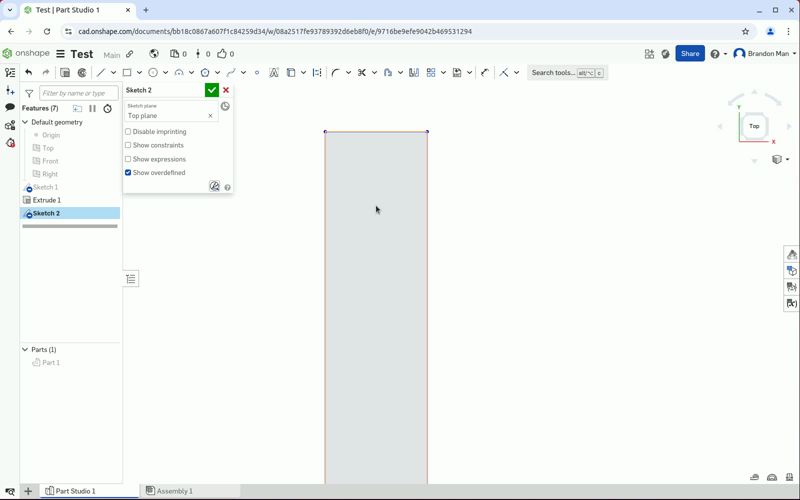
scroll(-6)
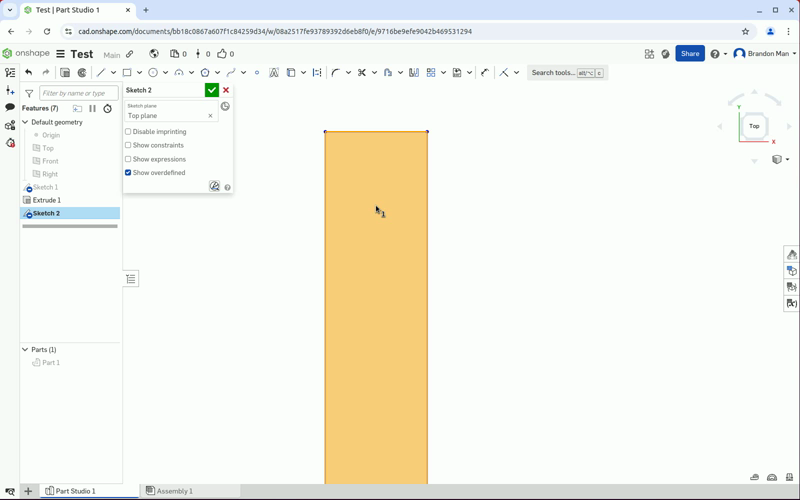
scroll(-6)
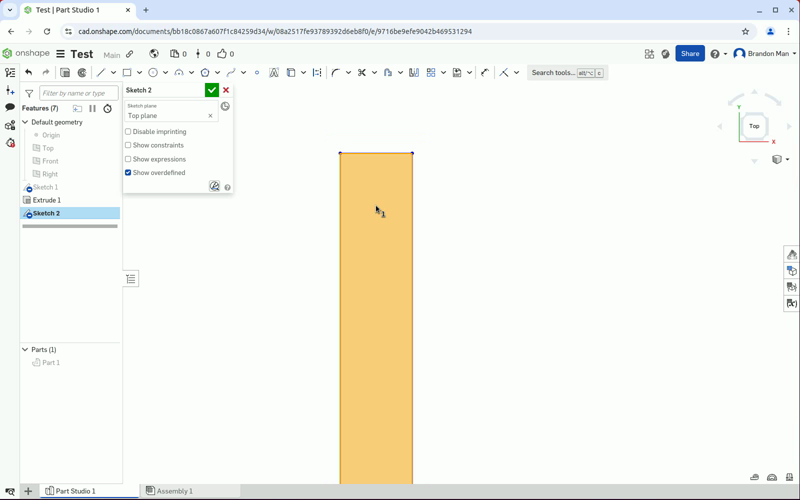
scroll(-6)
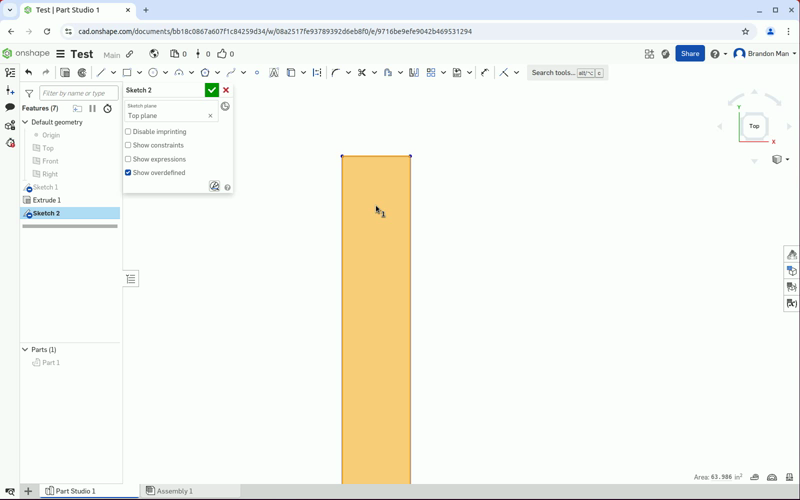
scroll(-6)
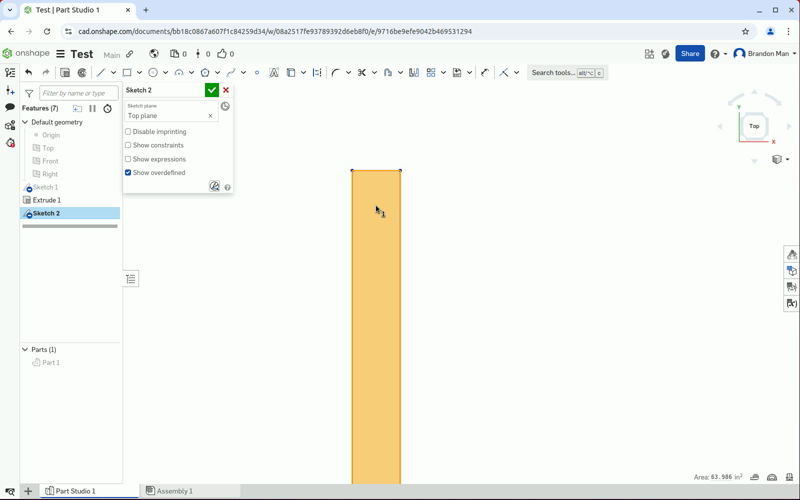
scroll(-6)
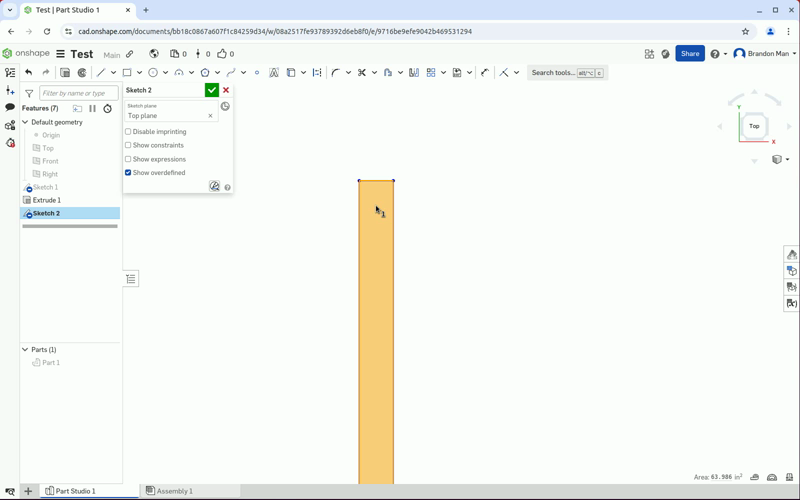
scroll(-6)
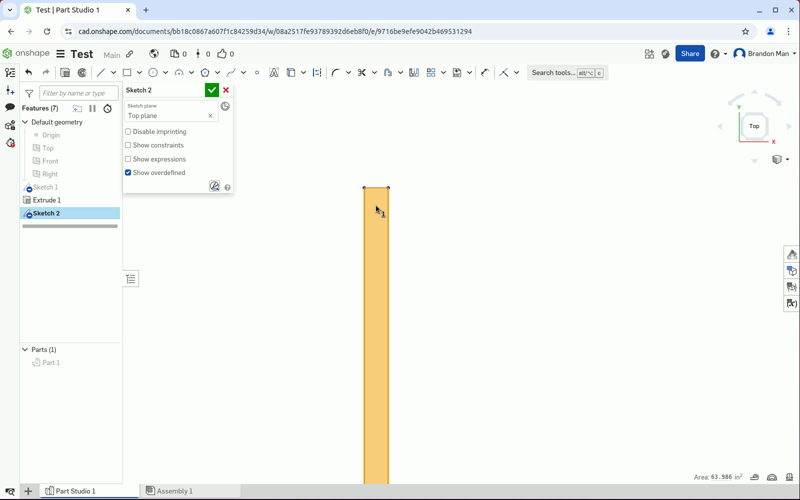
scroll(-6)
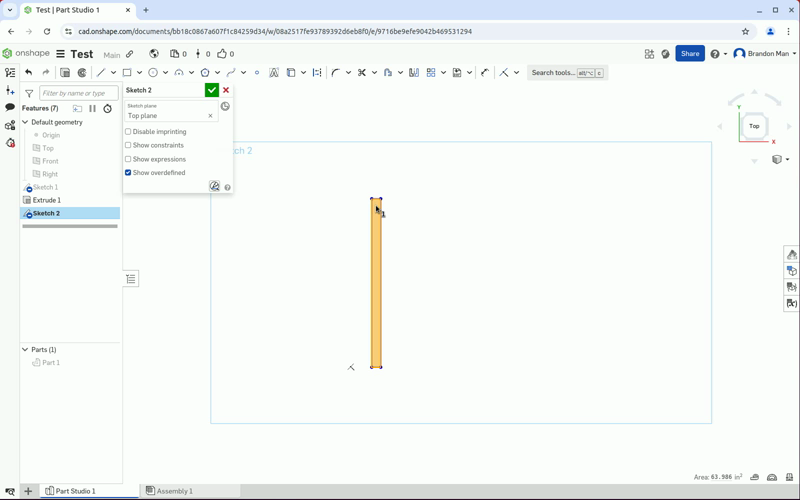
mouse_move(73, 352)
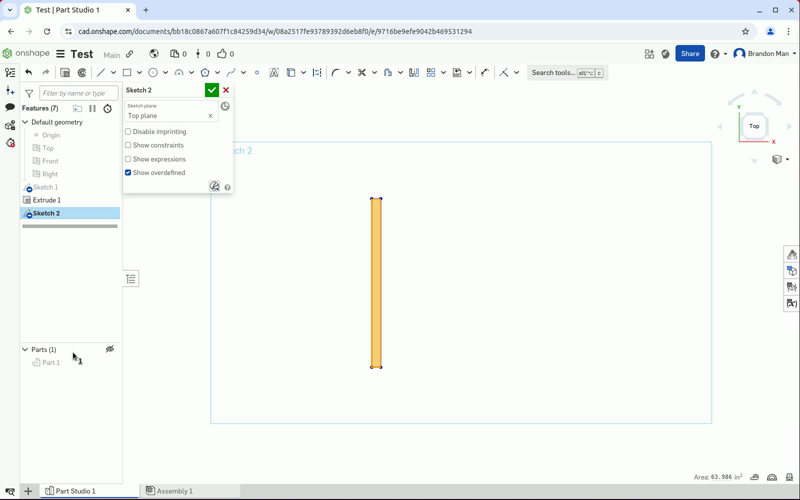
key(shift+y)
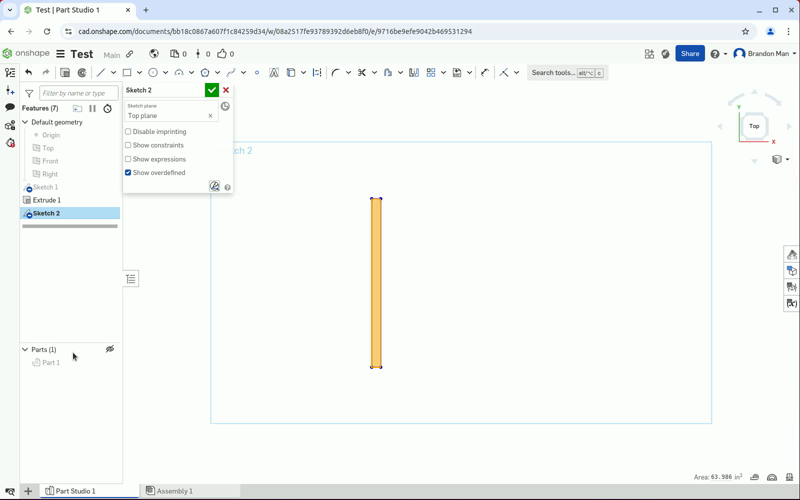
key(shift+e)
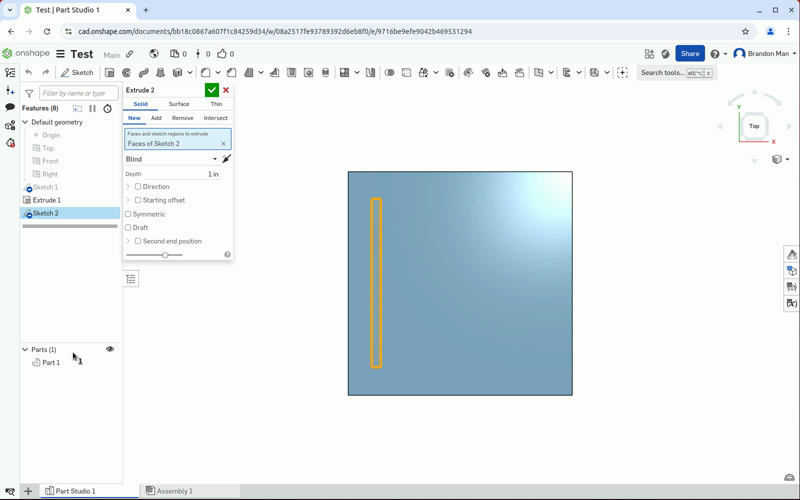
mouse_move(143, 106)
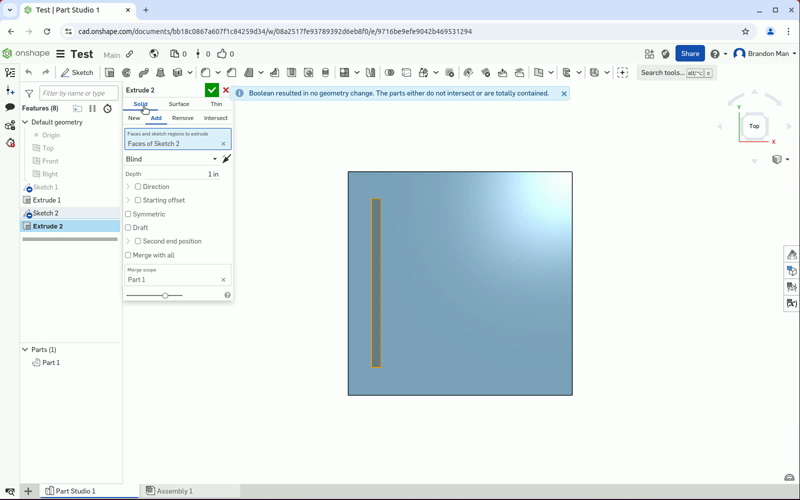
click(143, 106)
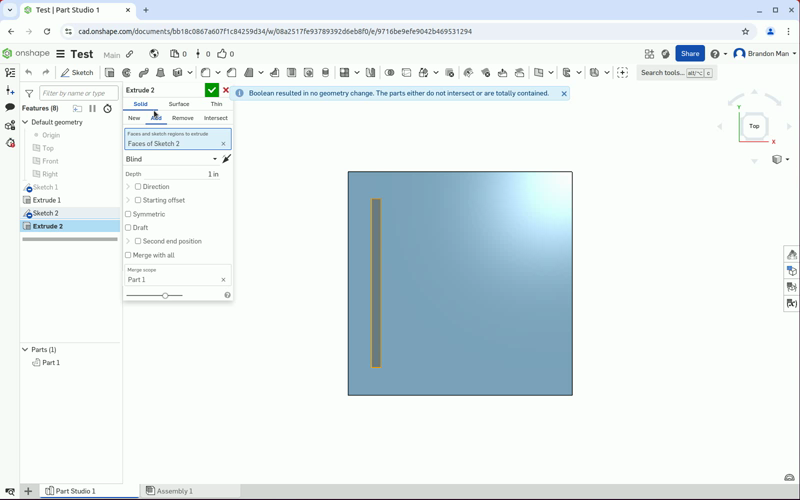
mouse_move(186, 120)
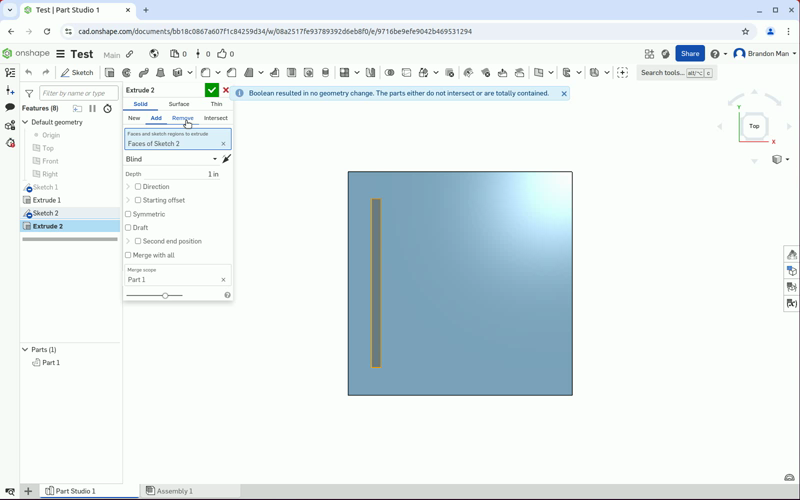
click(186, 120)
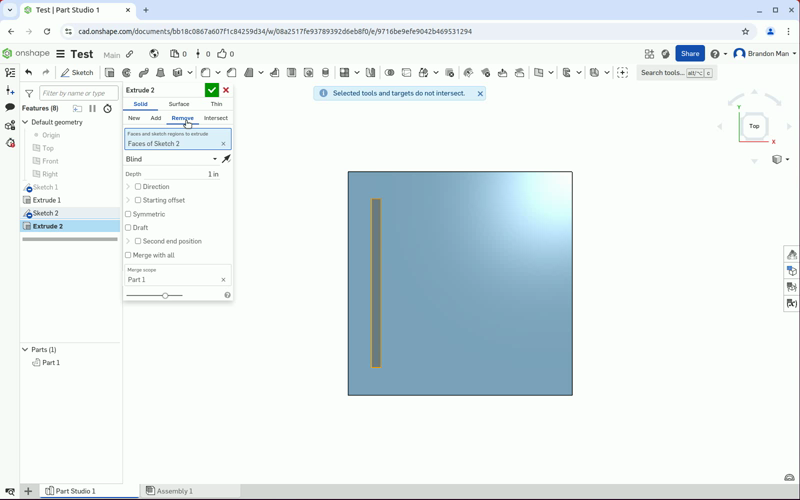
key(tab, 4)
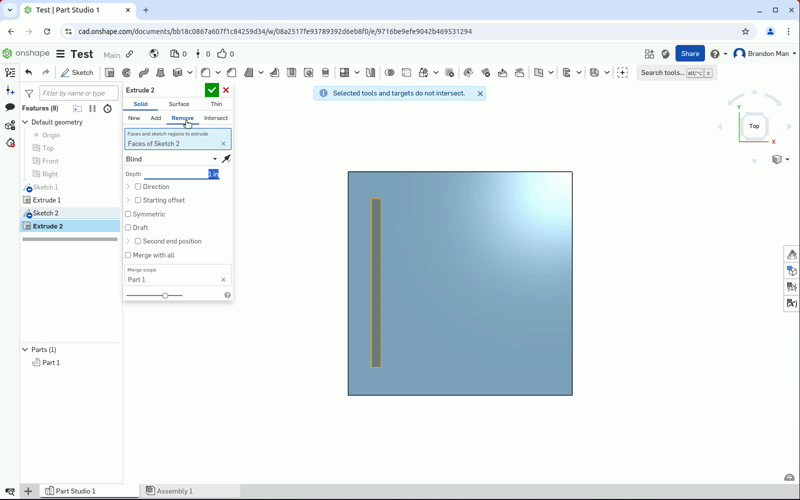
text(2.888)
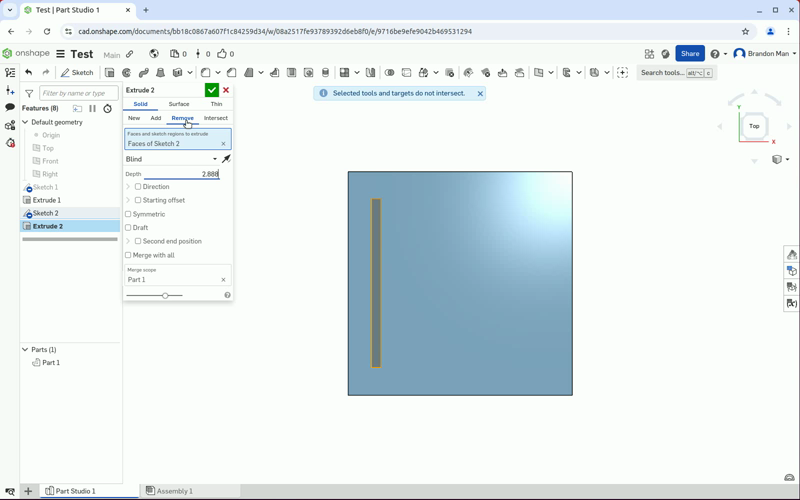
key(tab, 3)
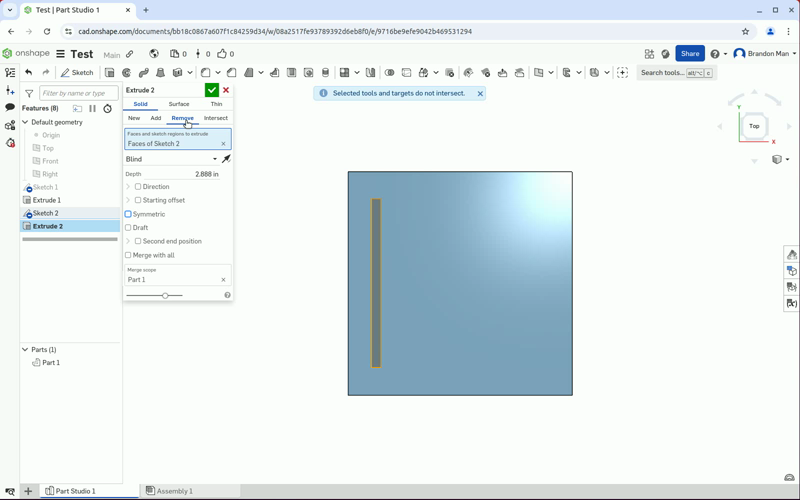
key(space)
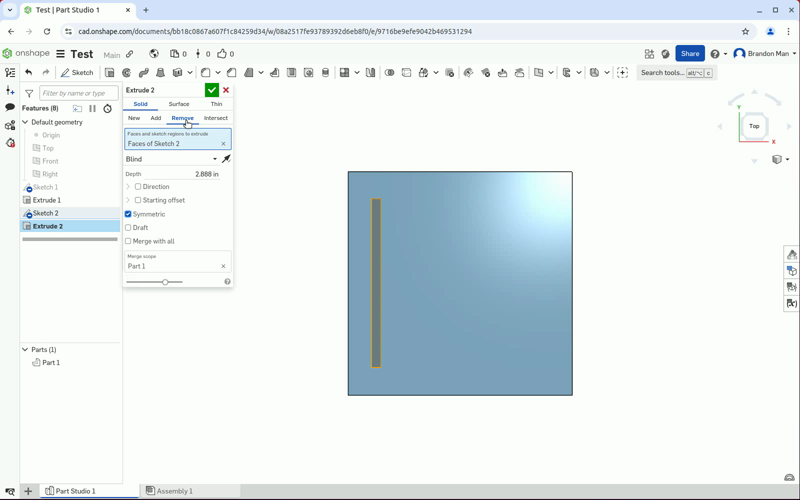
key(tab, 2)
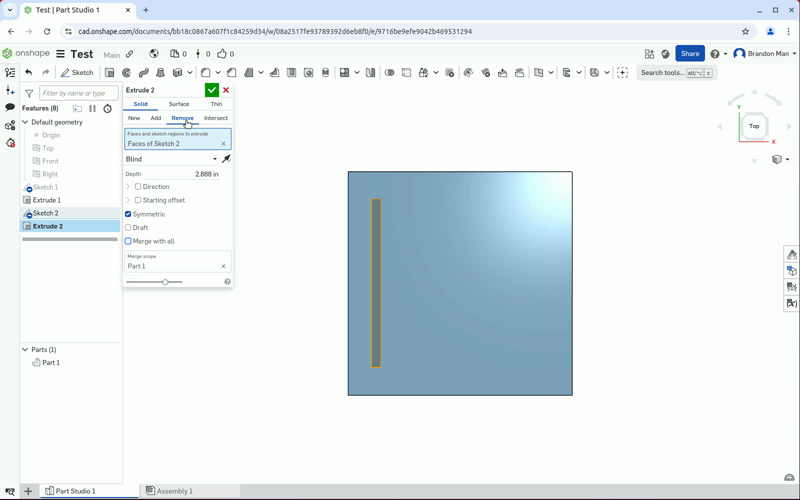
key(space)
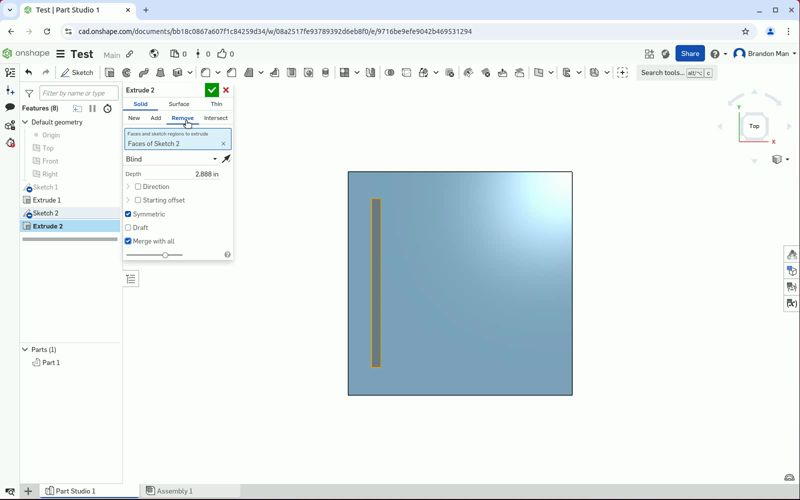
key(enter)
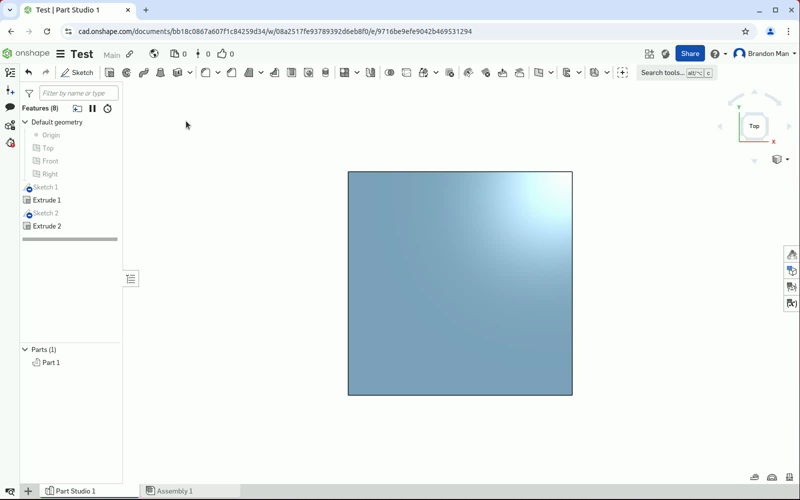
key(shift+h)
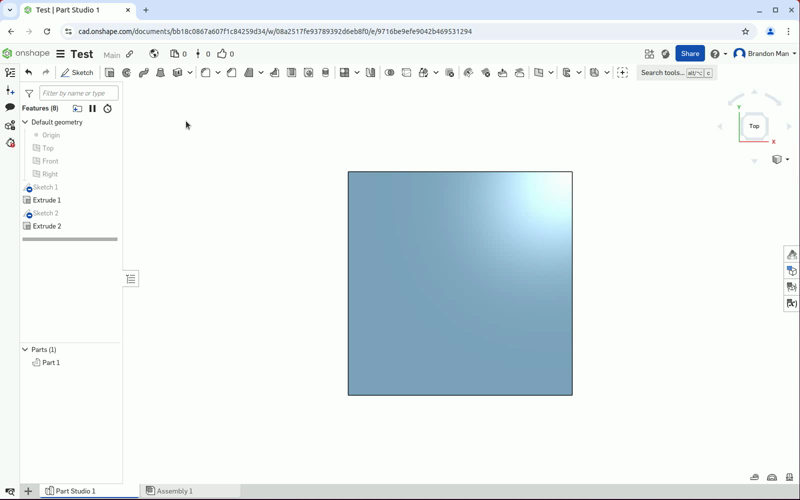
key(shift+h)
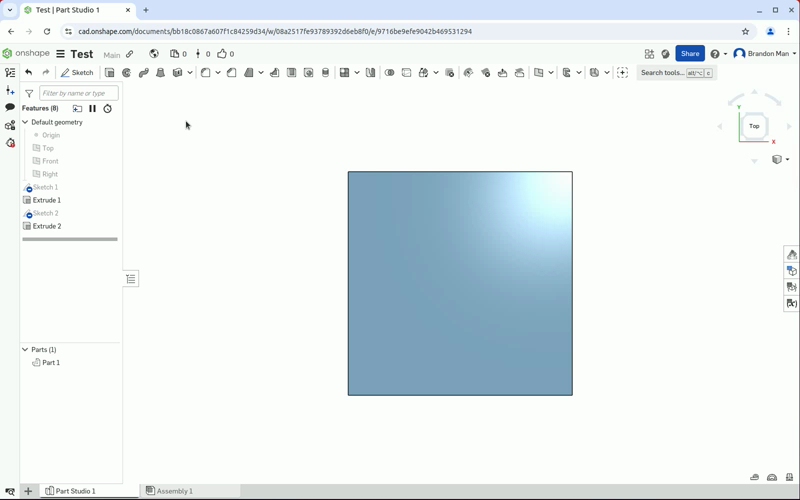
mouse_move(73, 189)
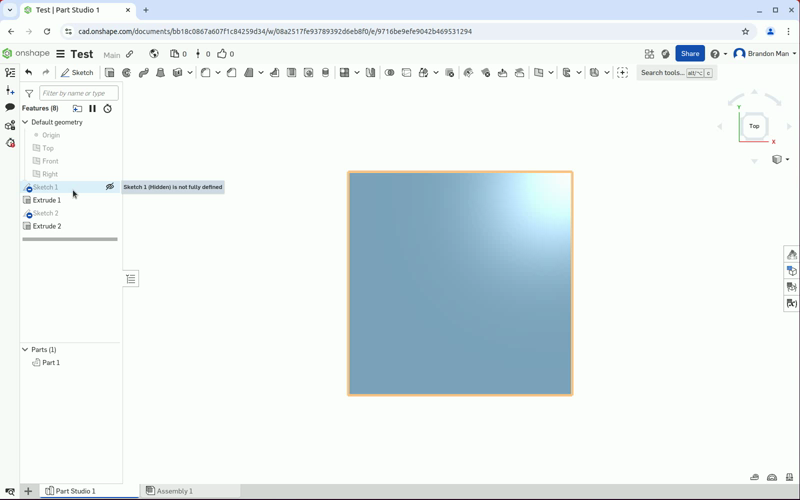
click(73, 189)
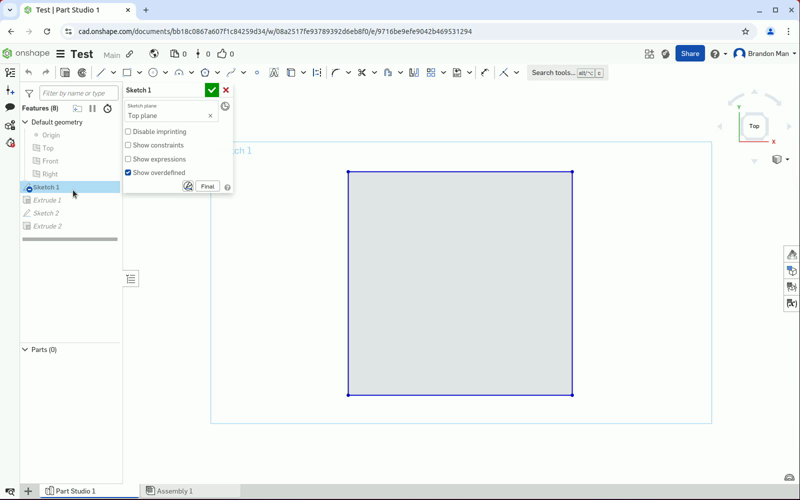
mouse_move(229, 92)
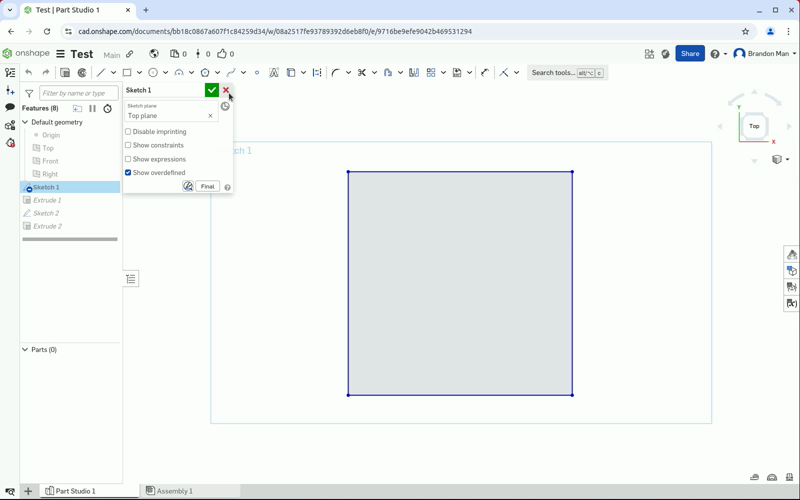
click(229, 92)
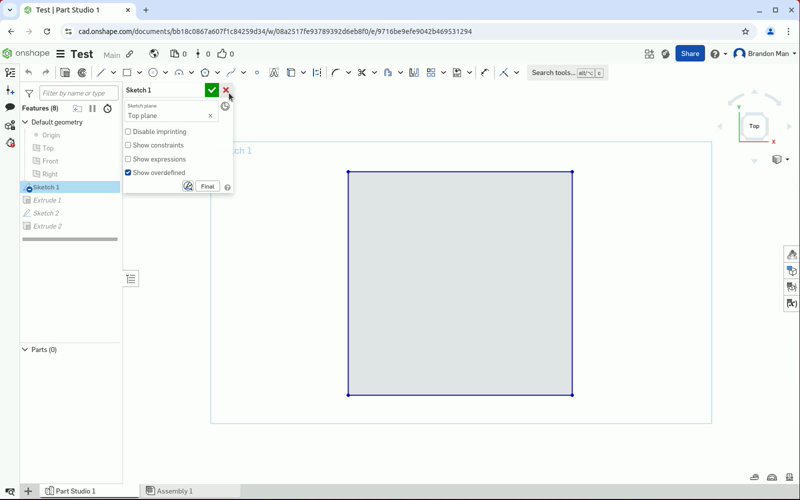
key(shift+s)
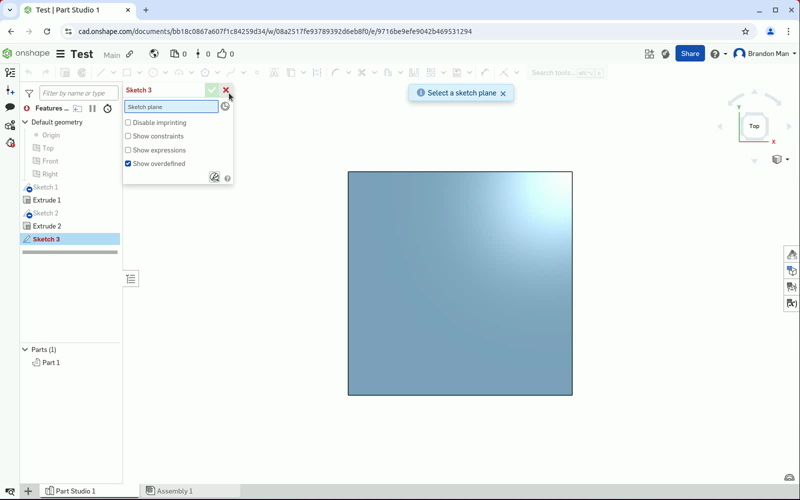
mouse_move(73, 150)
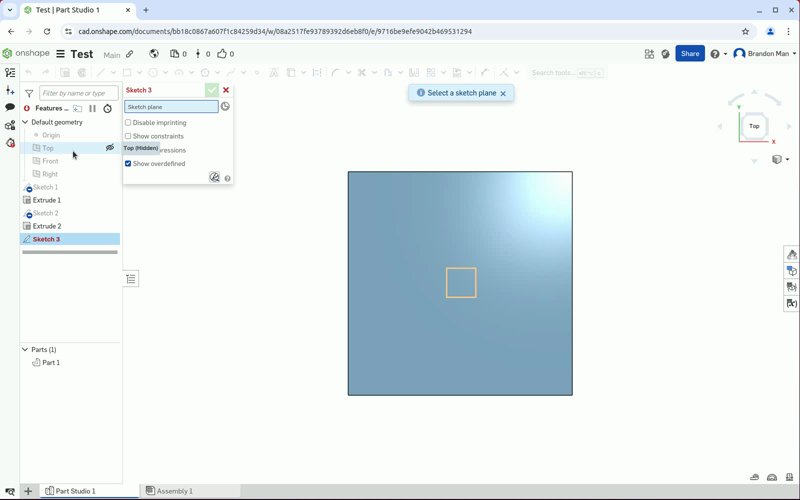
click(73, 150)
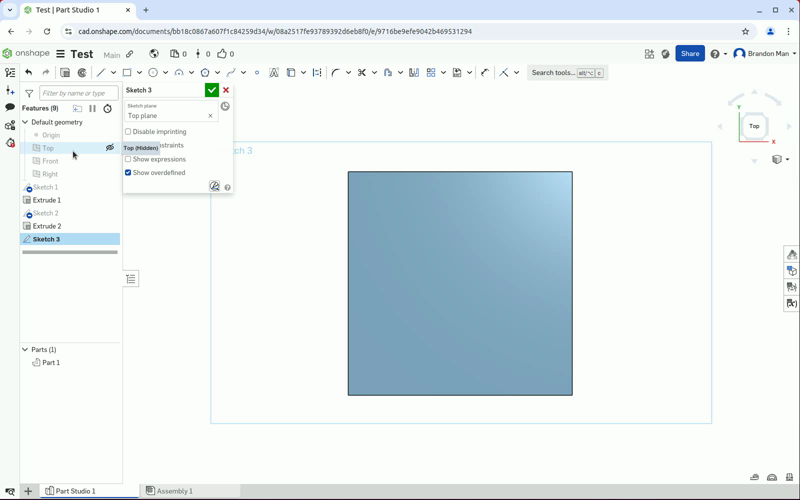
mouse_move(73, 352)
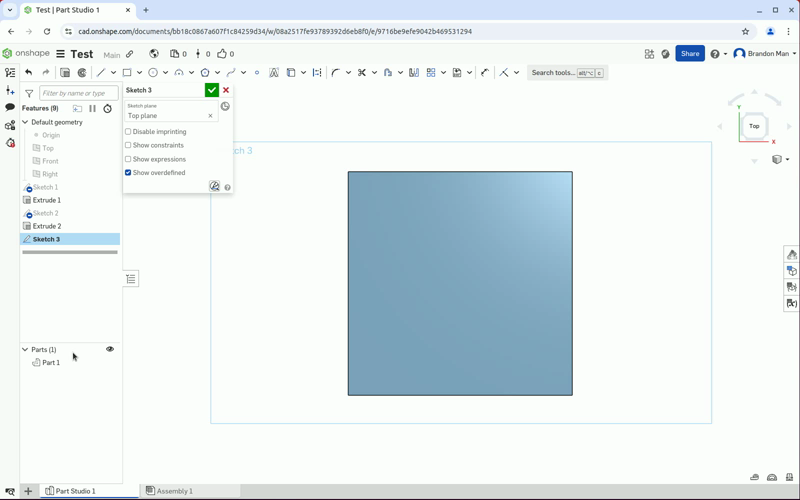
key(y)
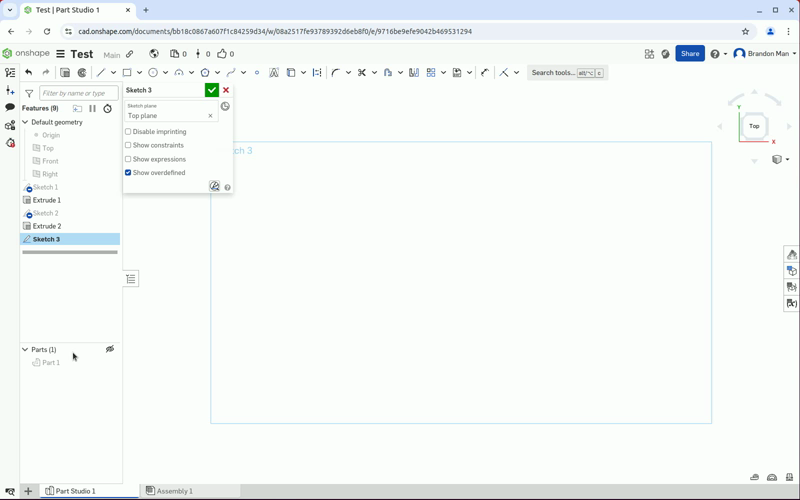
key(l)
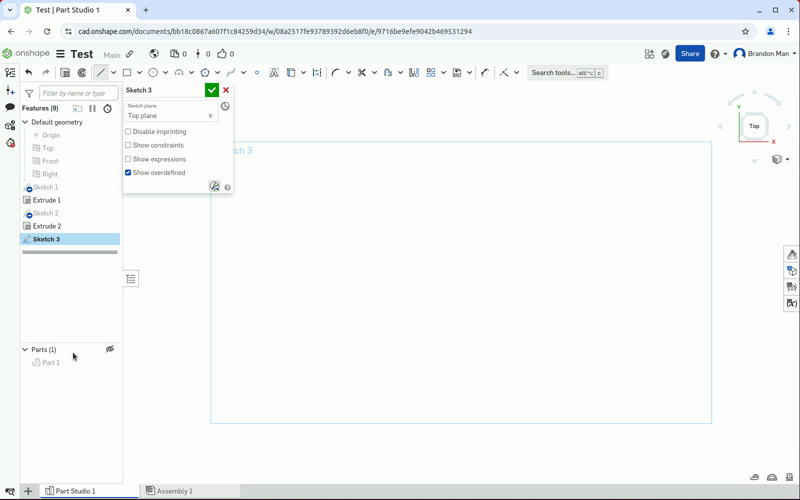
key_down(shift)
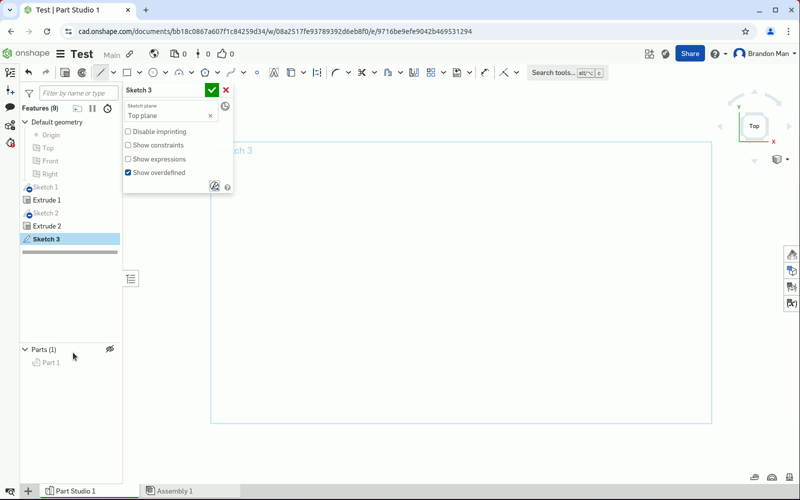
mouse_move(371, 367)
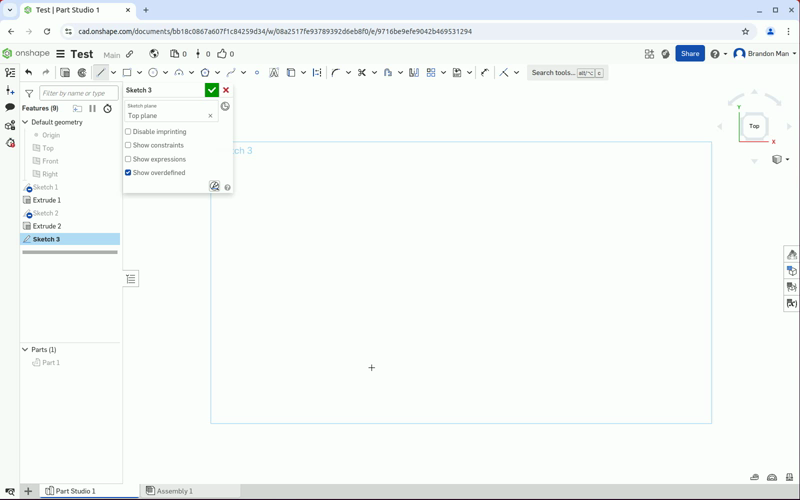
click(371, 367)
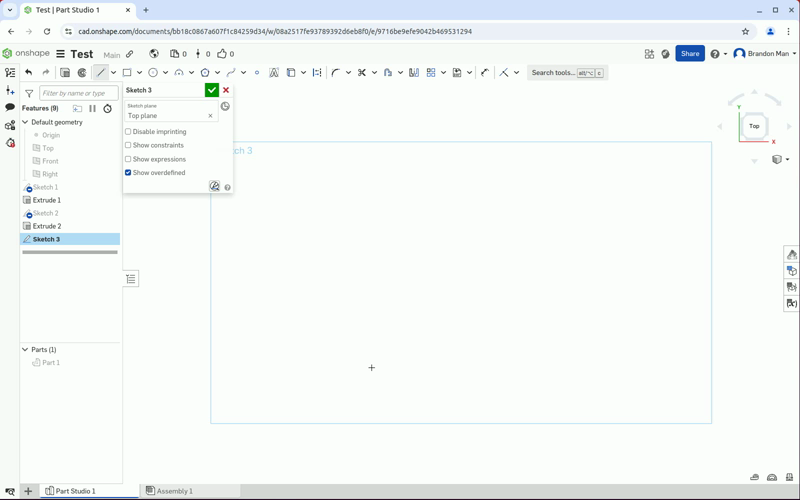
key_up(shift)
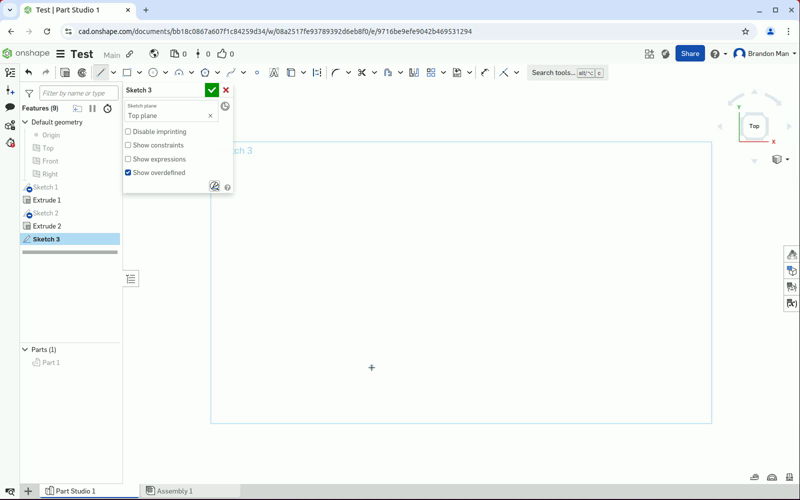
key_down(shift)
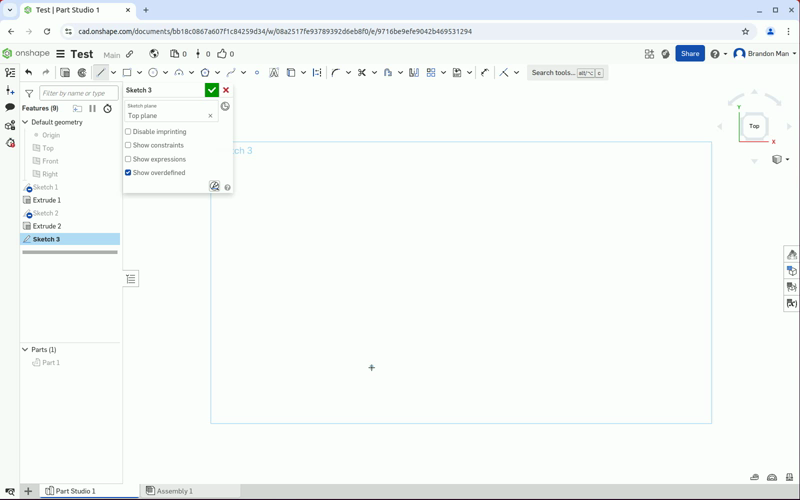
mouse_move(401, 367)
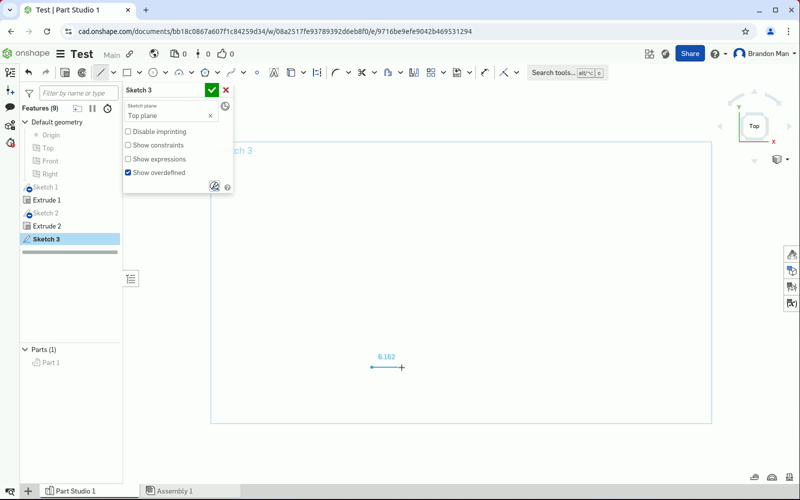
mouse_move(380, 367)
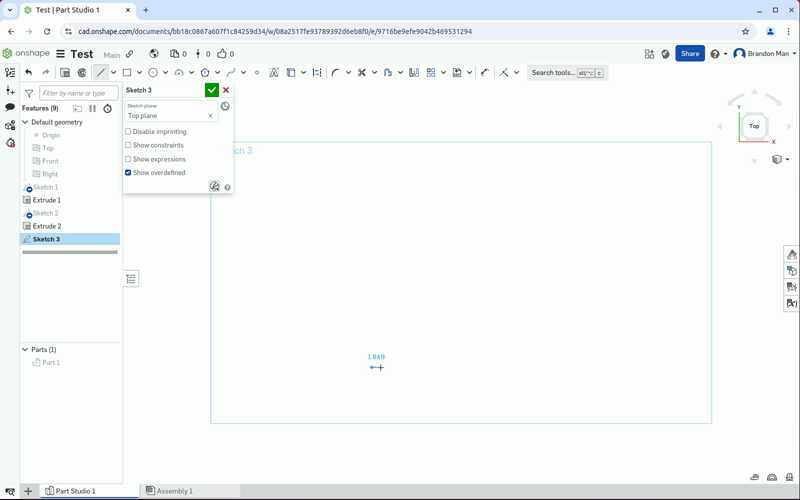
click(380, 367)
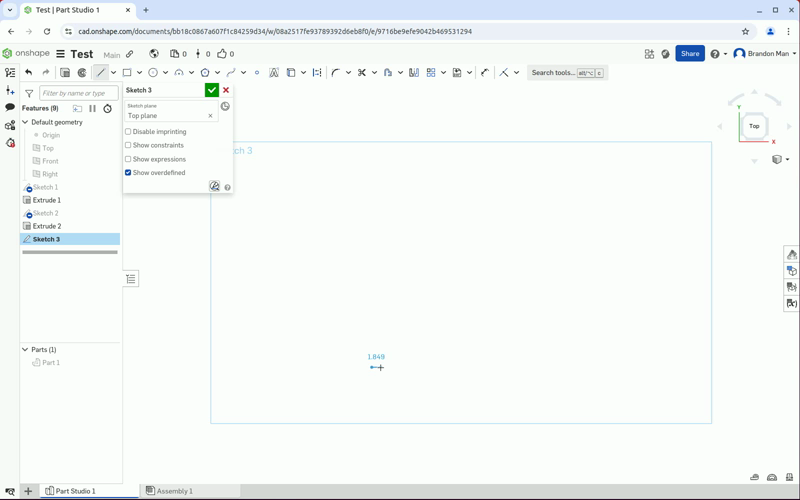
key_up(shift)
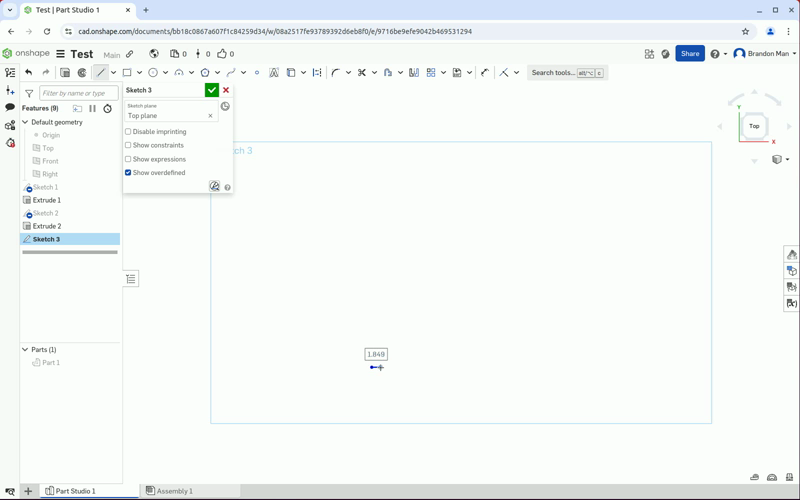
key_down(shift)
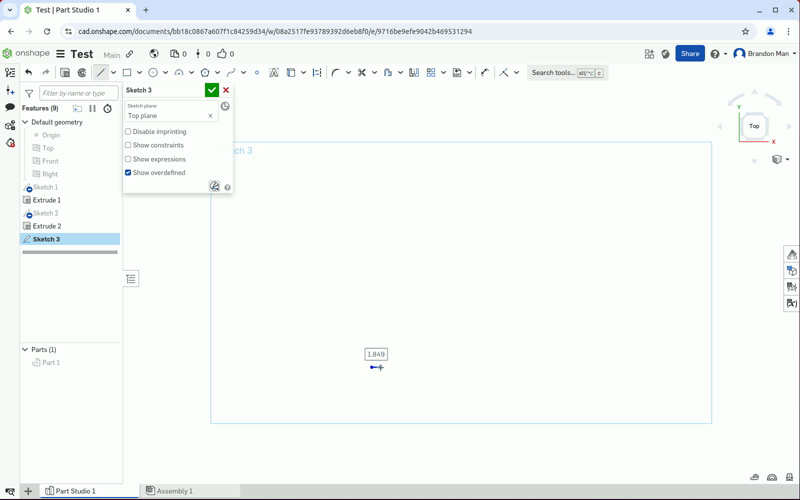
mouse_move(380, 198)
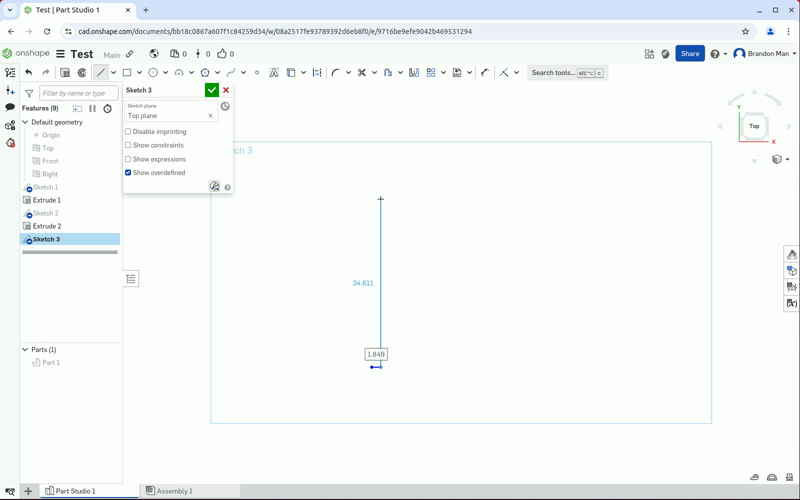
click(380, 198)
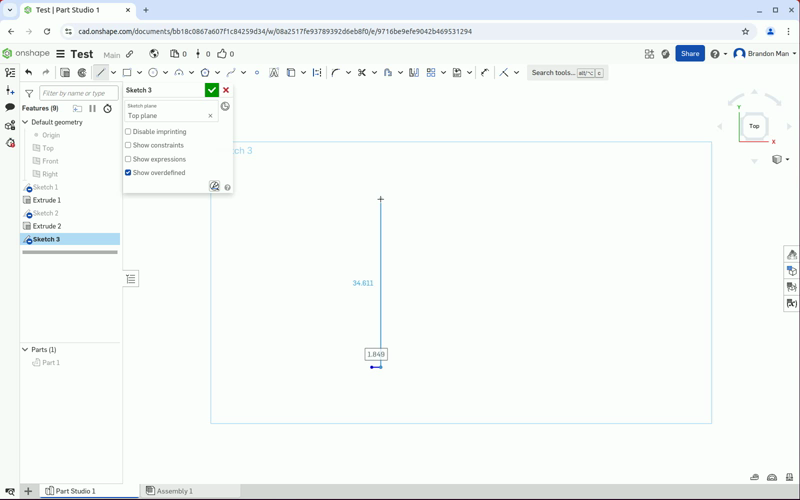
key_up(shift)
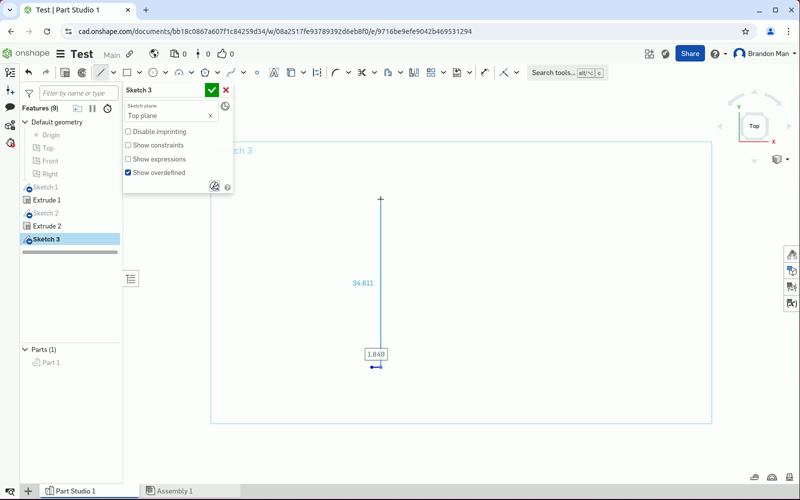
key_down(shift)
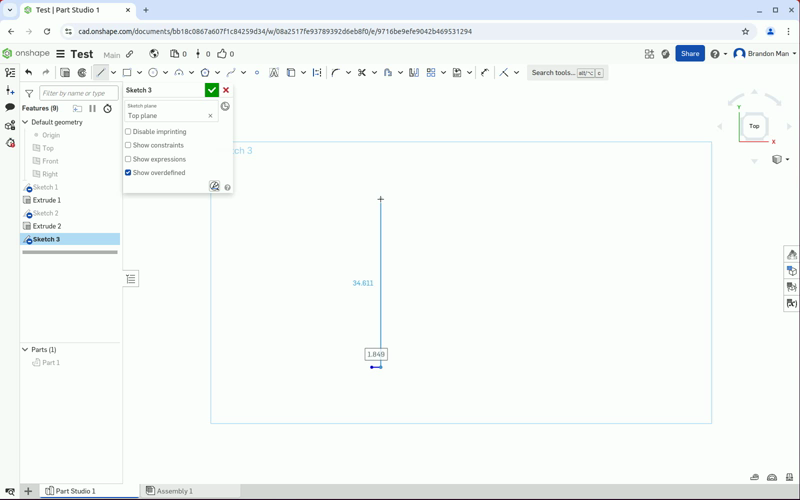
mouse_move(410, 198)
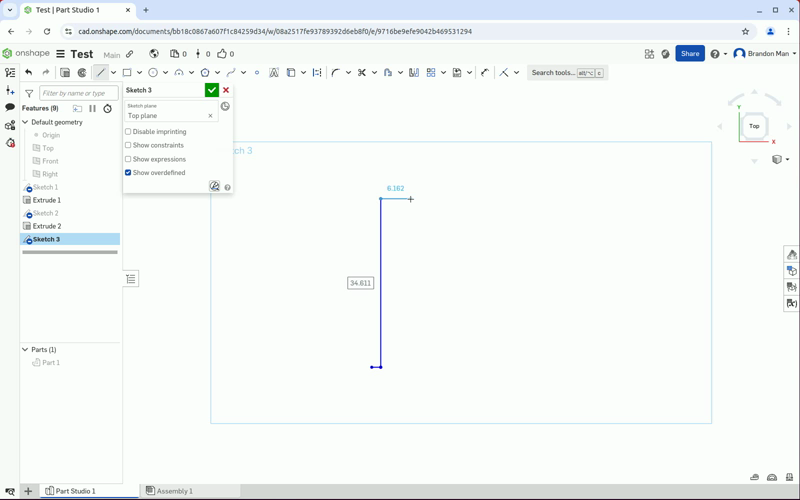
mouse_move(371, 198)
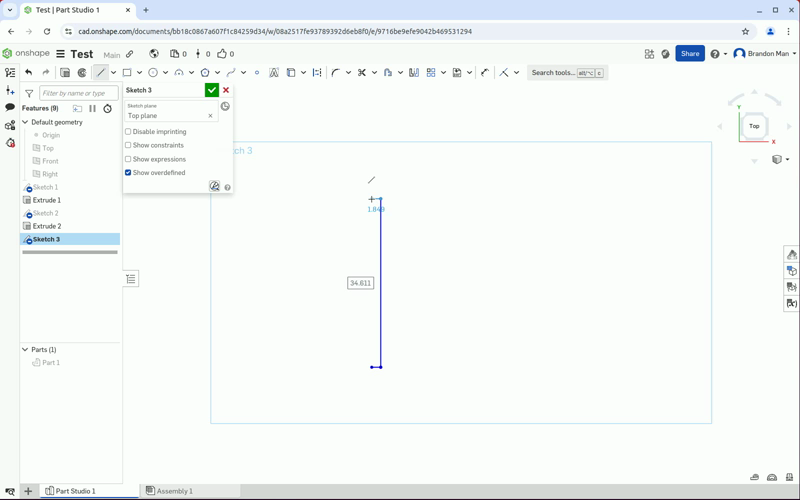
click(371, 198)
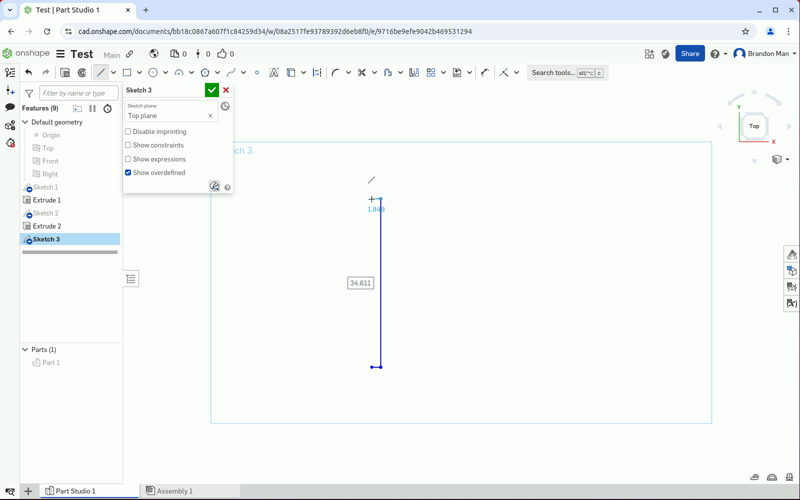
key_up(shift)
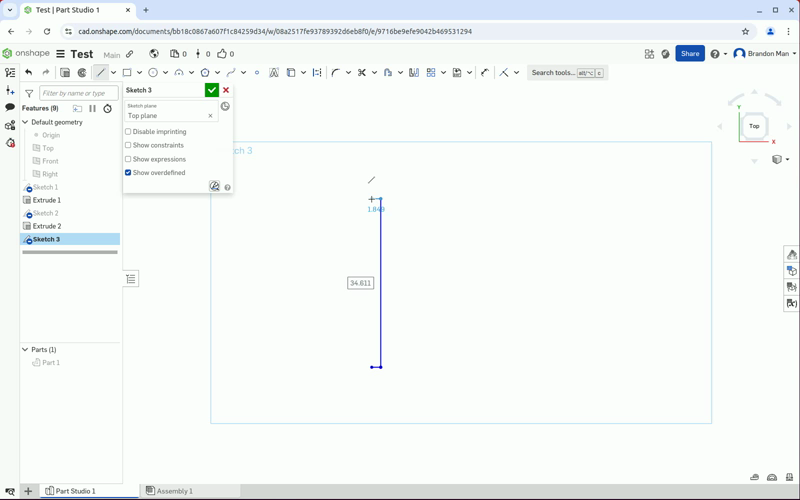
key_down(shift)
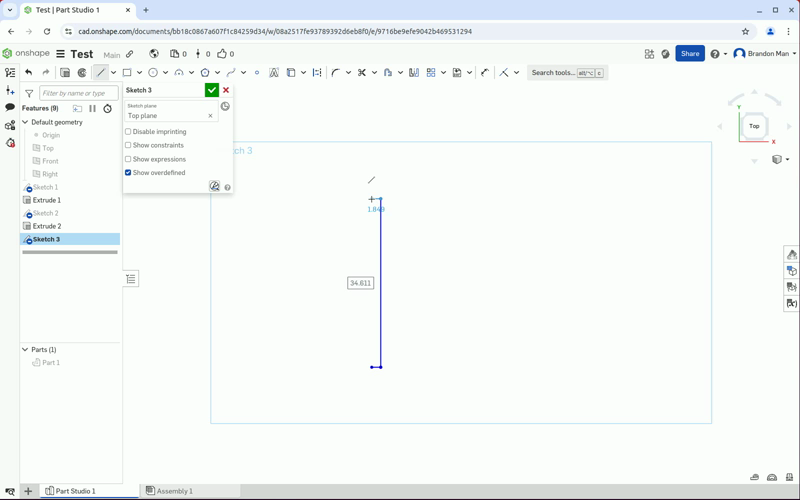
mouse_move(371, 367)
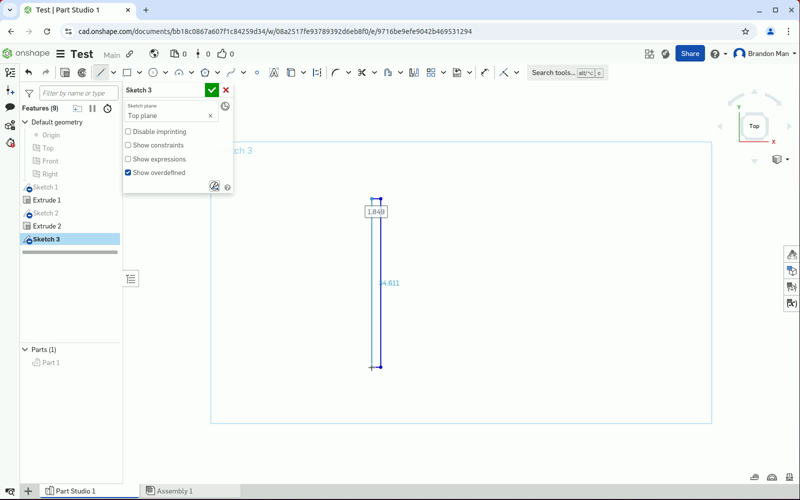
key_up(shift)
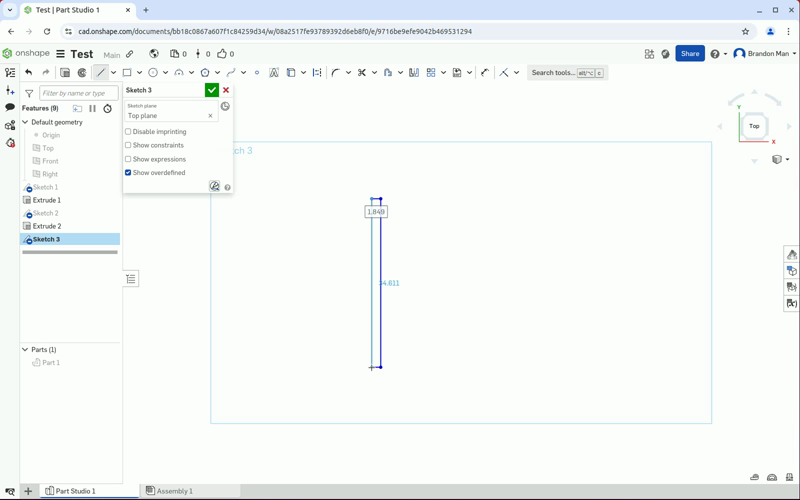
click(371, 367)
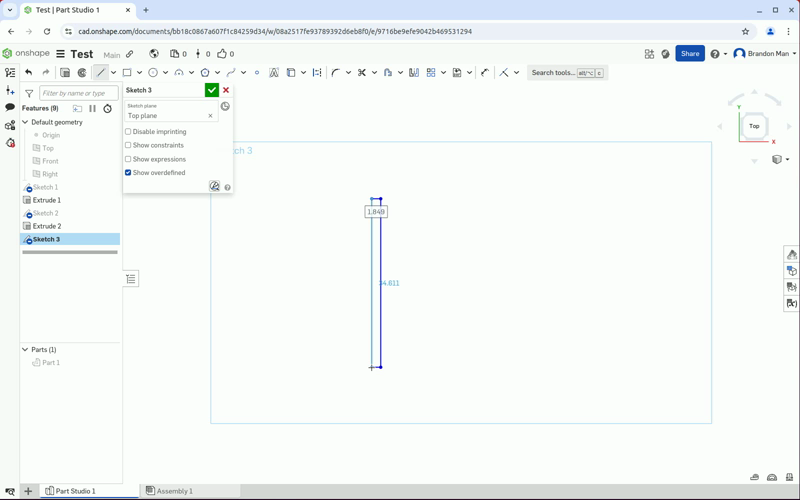
key(esc)
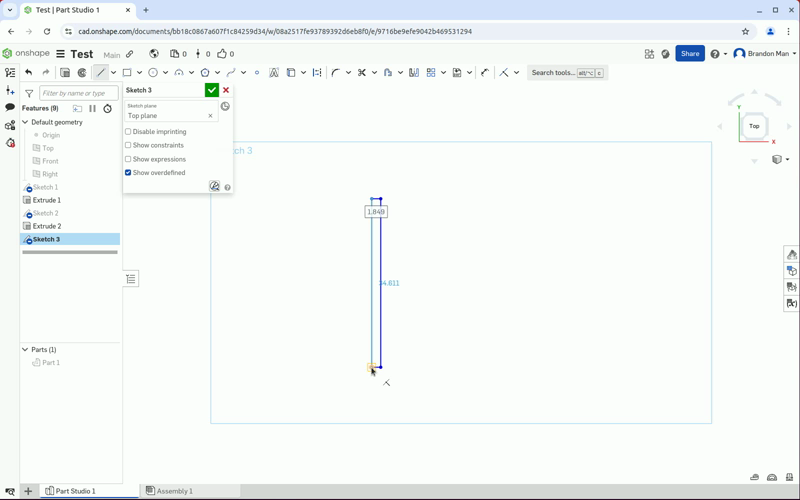
mouse_move(373, 279)
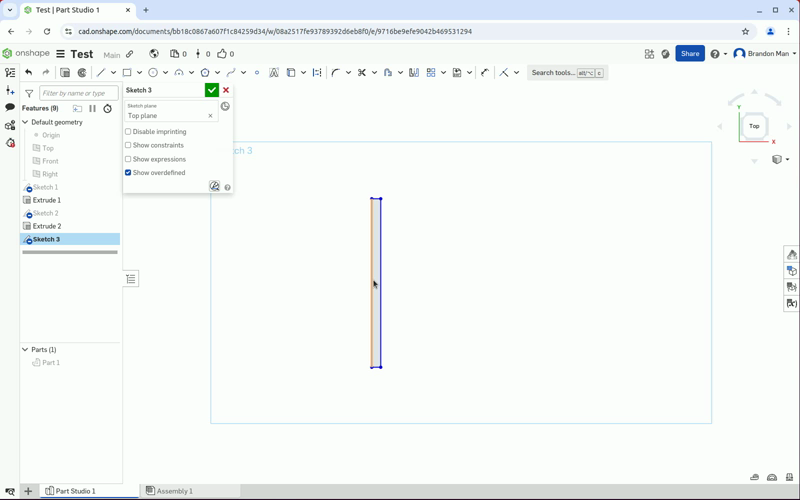
scroll(6)
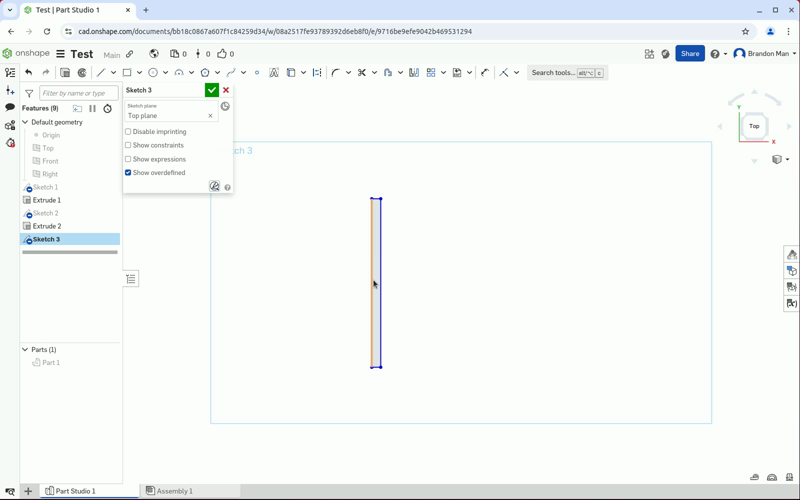
scroll(6)
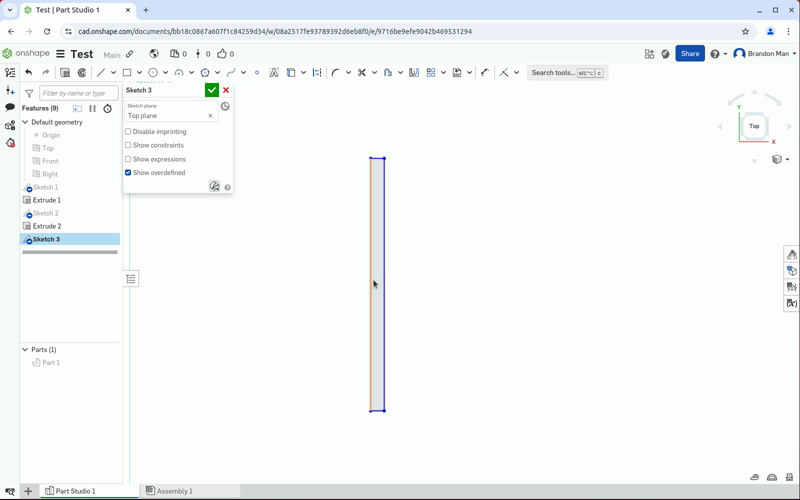
scroll(6)
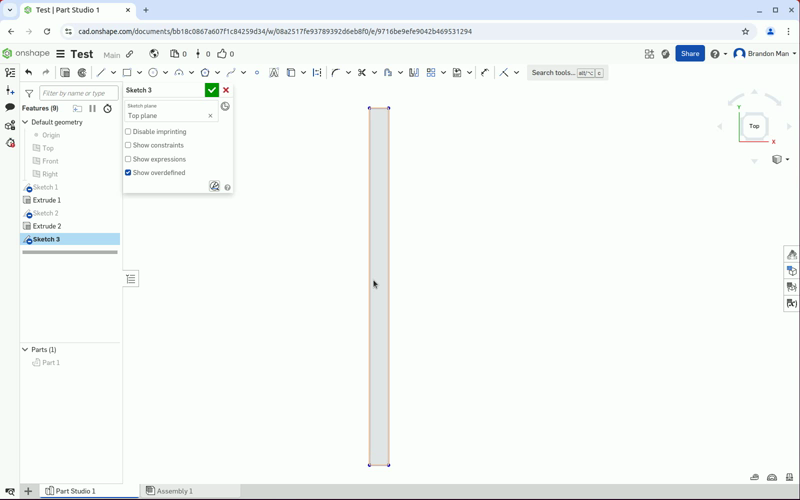
scroll(6)
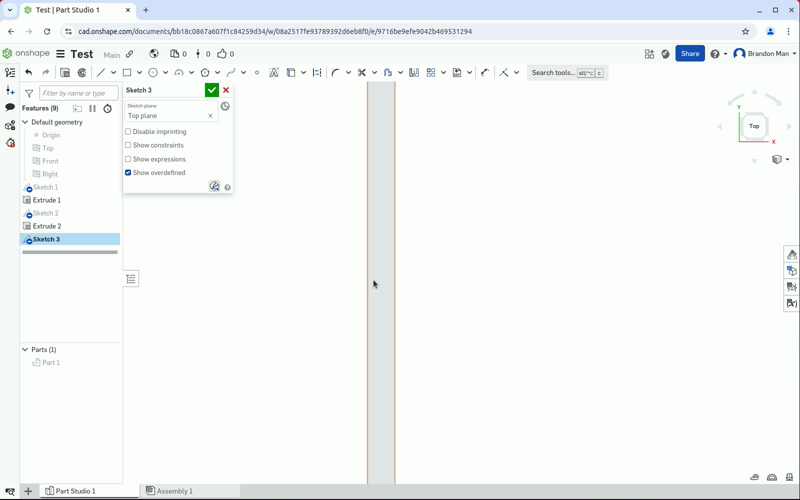
scroll(6)
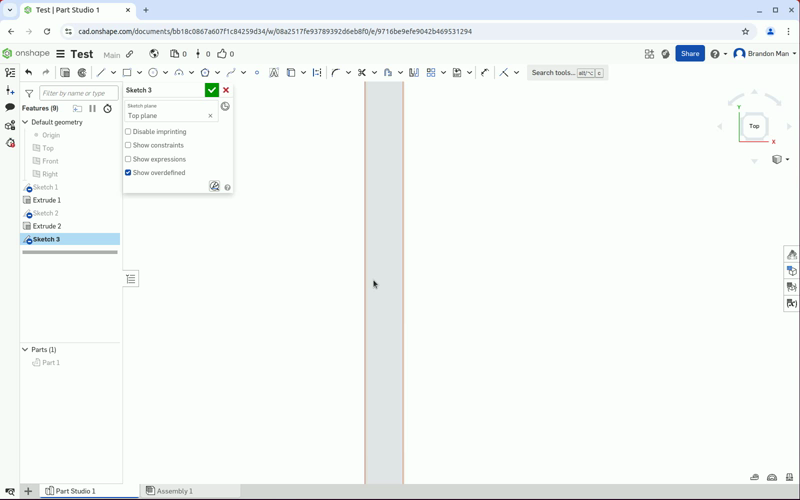
scroll(6)
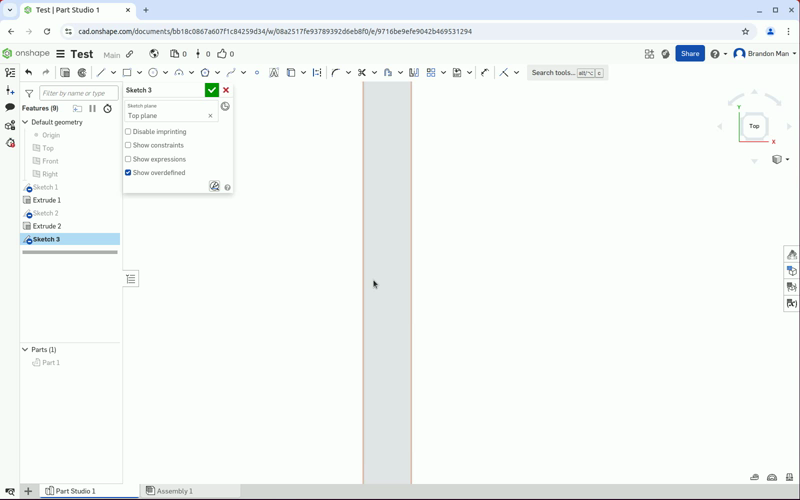
scroll(6)
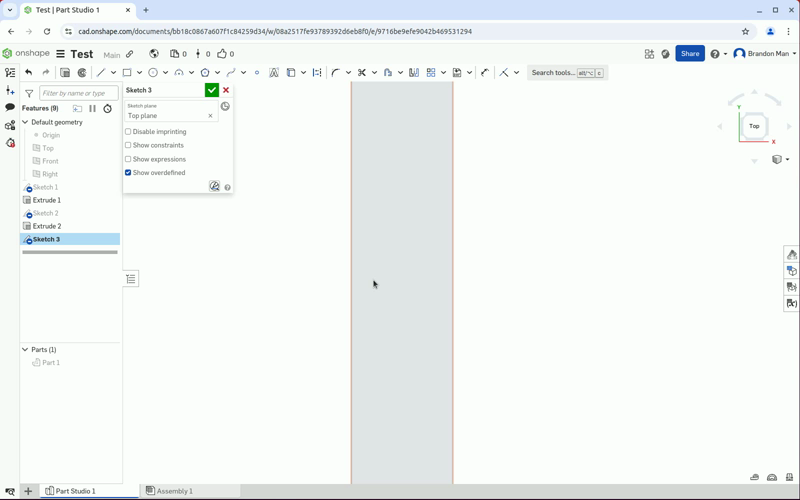
click(373, 279)
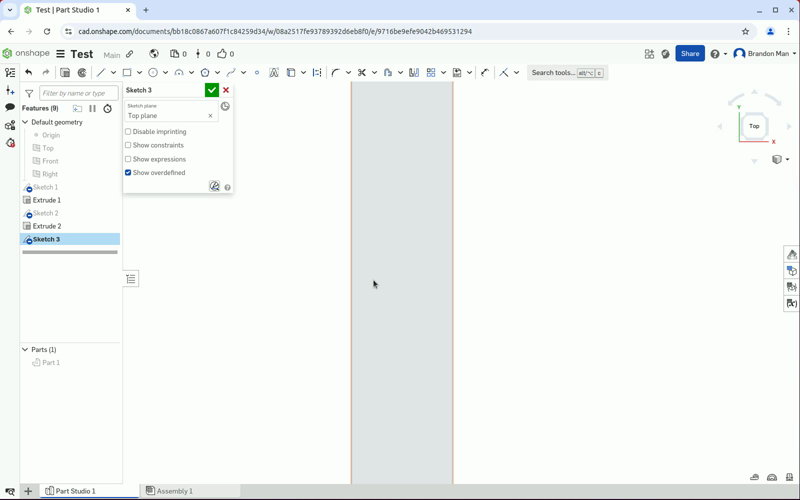
scroll(-6)
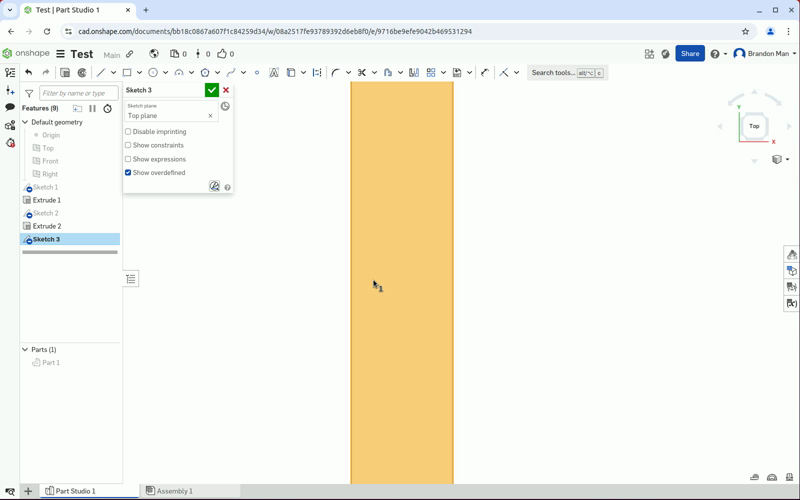
scroll(-6)
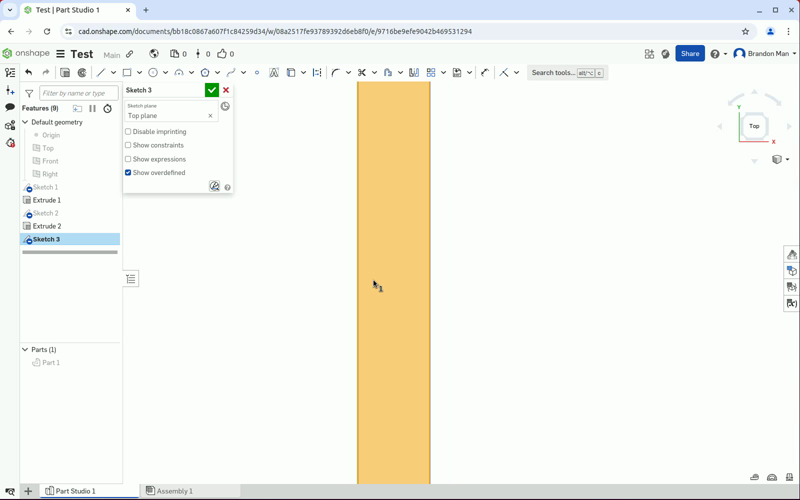
scroll(-6)
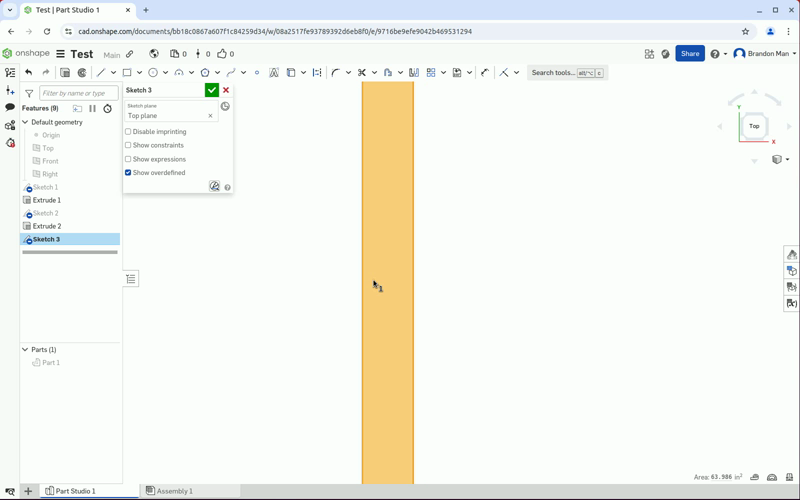
scroll(-6)
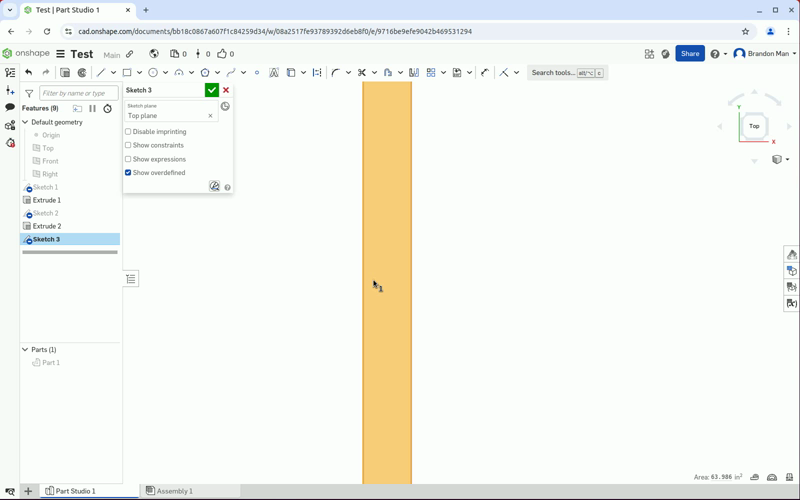
scroll(-6)
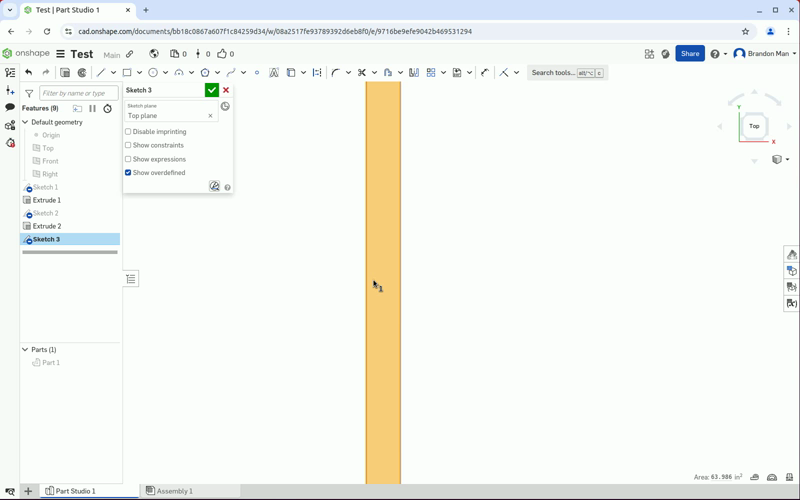
scroll(-6)
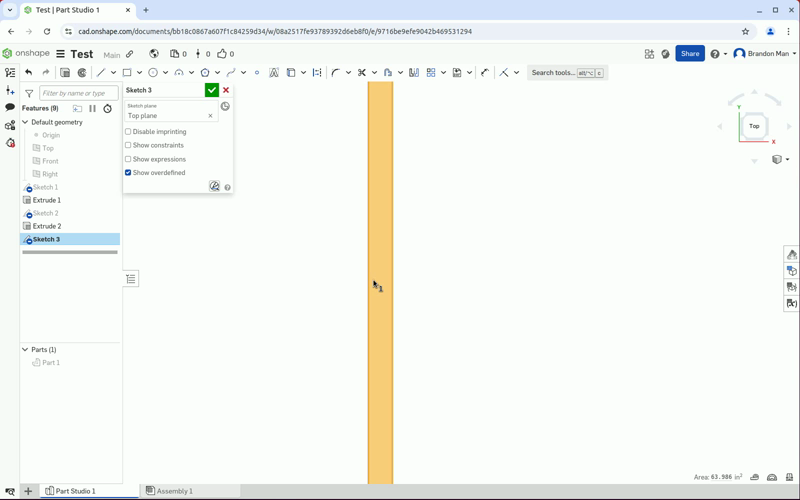
scroll(-6)
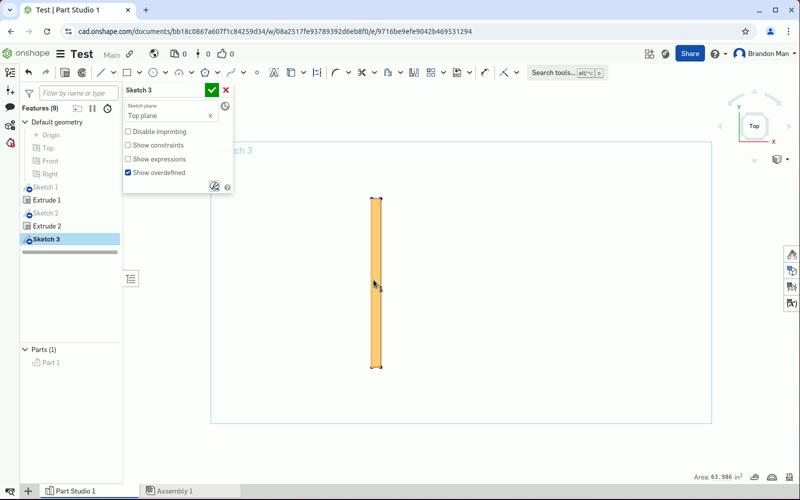
mouse_move(73, 352)
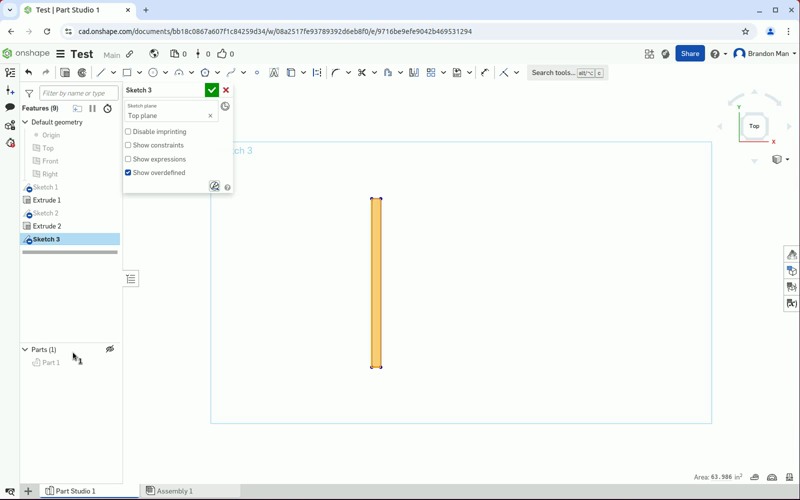
key(shift+y)
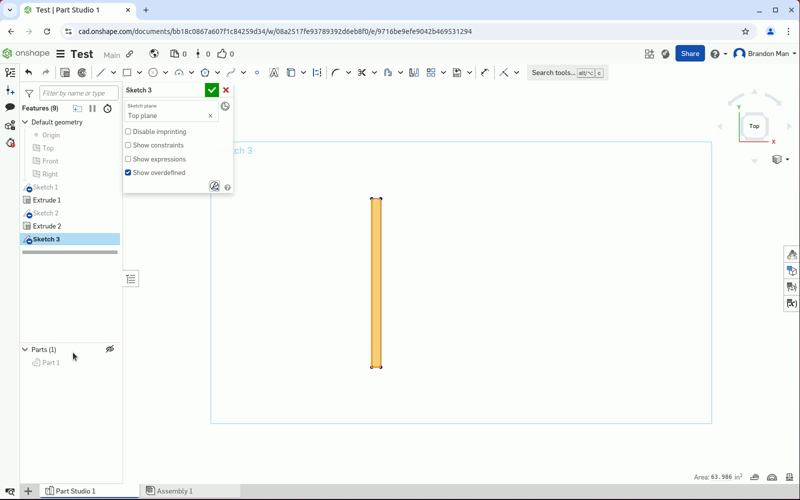
key(shift+e)
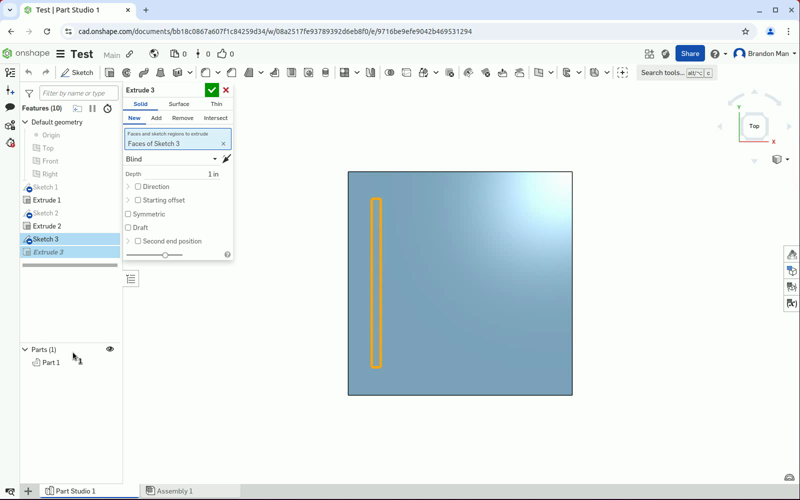
mouse_move(143, 106)
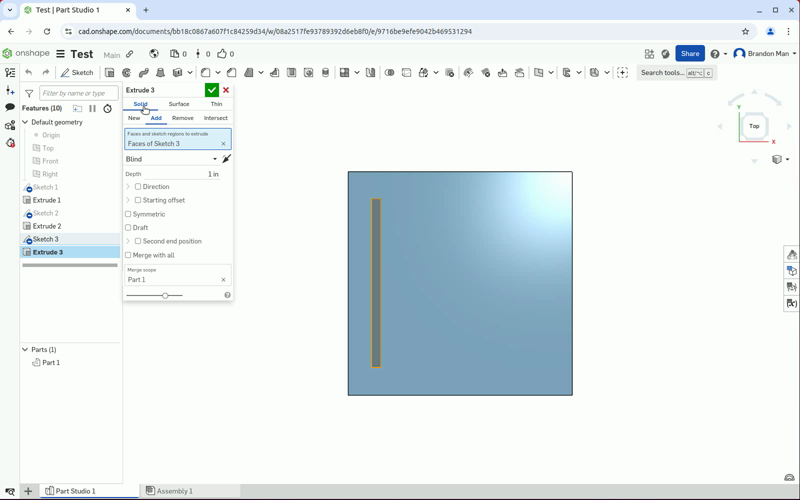
click(143, 106)
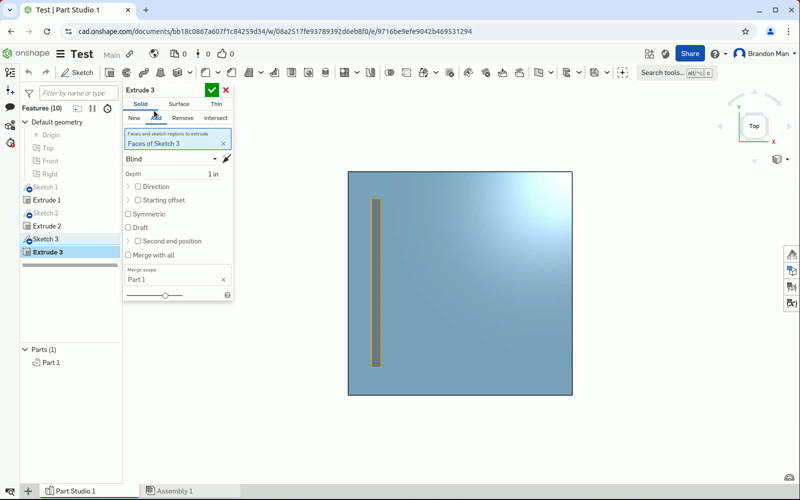
mouse_move(186, 120)
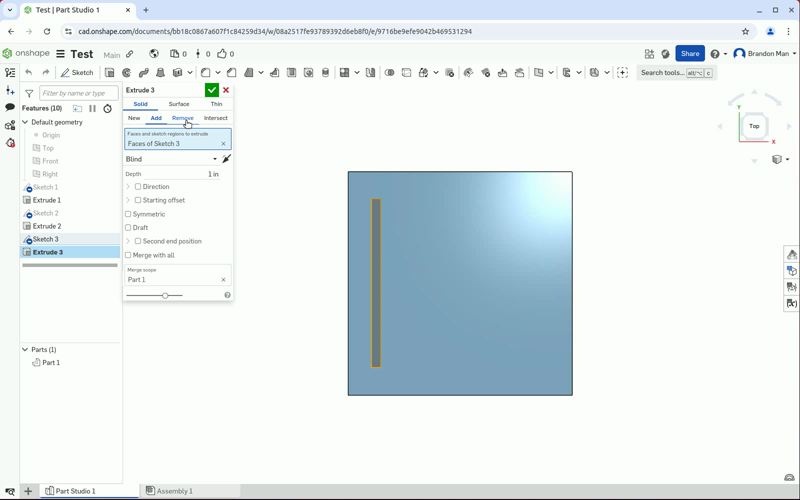
click(186, 120)
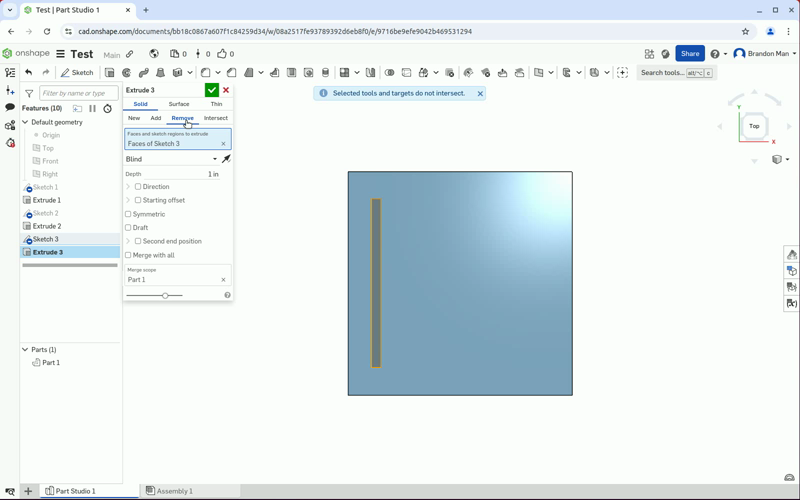
key(tab, 4)
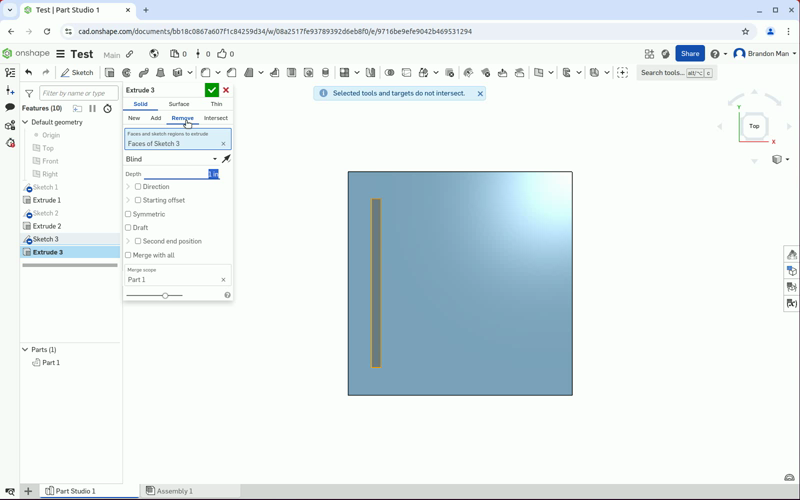
text(2.888)
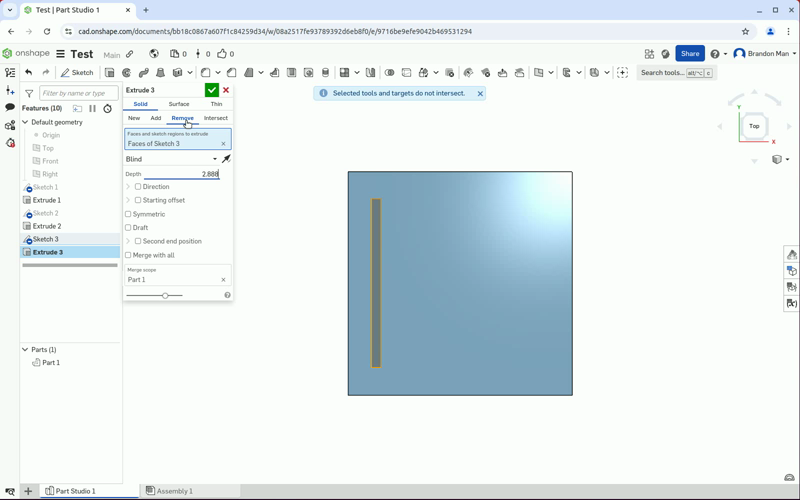
key(tab, 3)
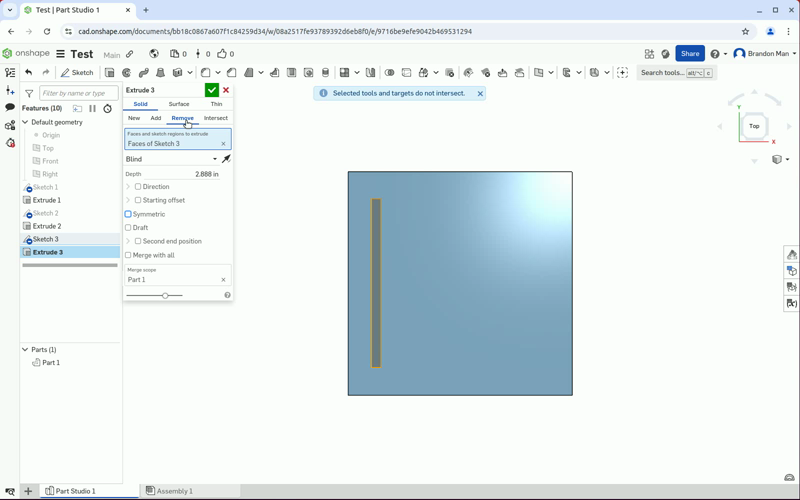
key(space)
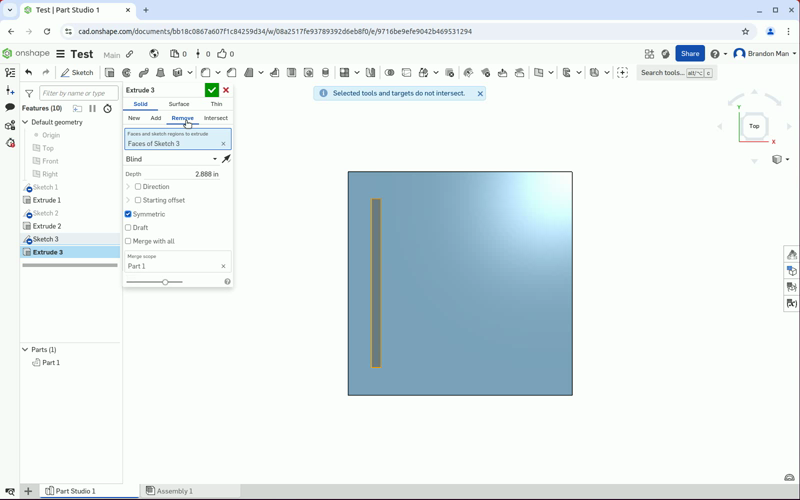
key(tab, 2)
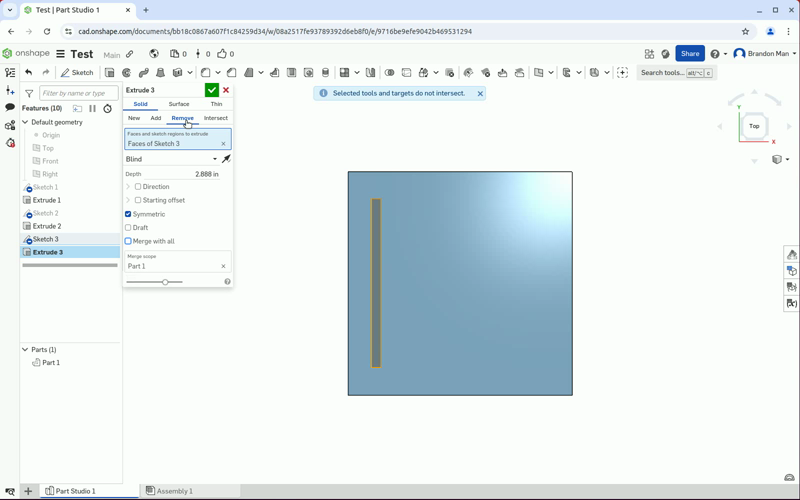
key(space)
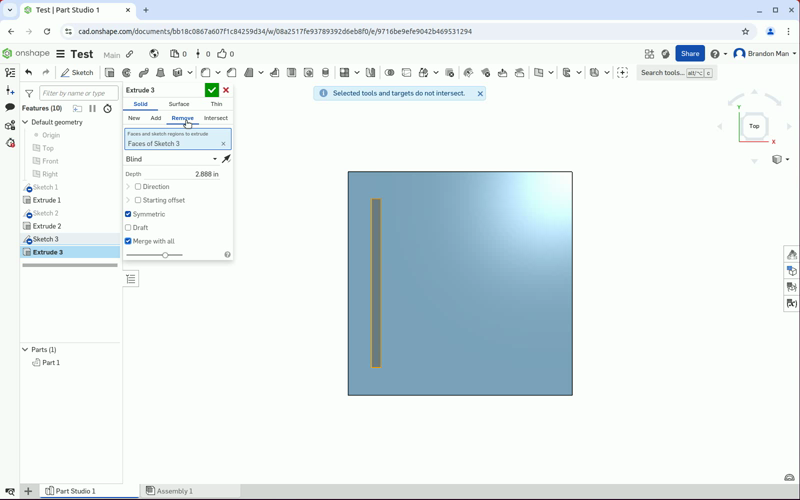
key(enter)
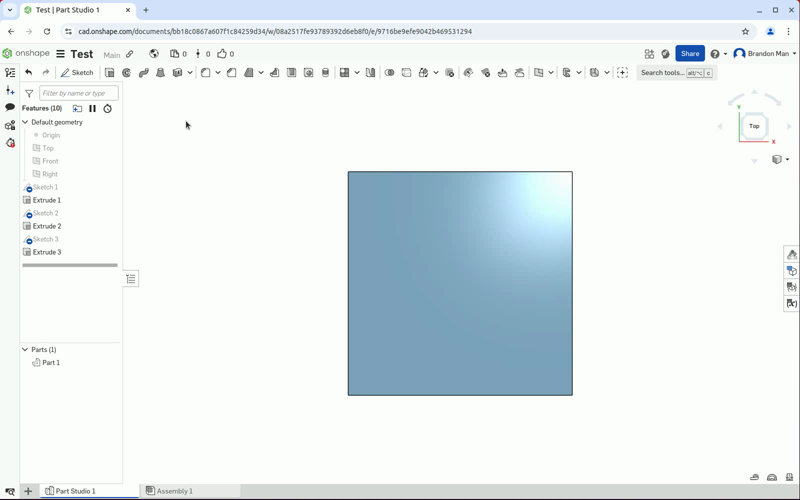
key(shift+h)
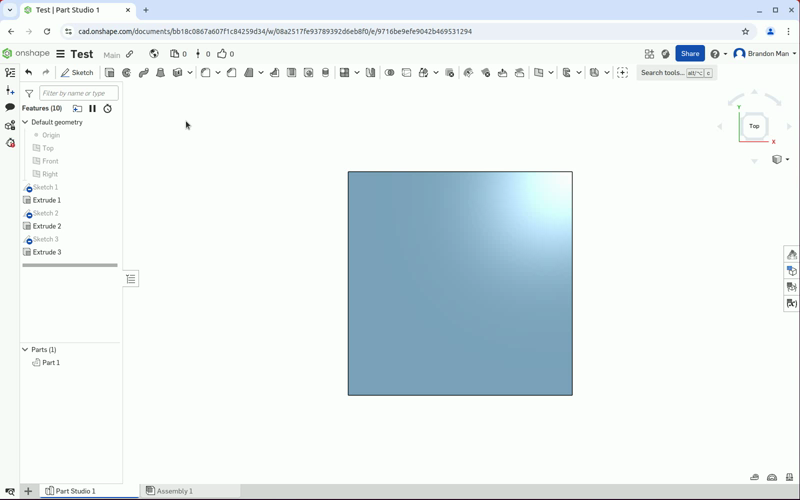
key(shift+h)
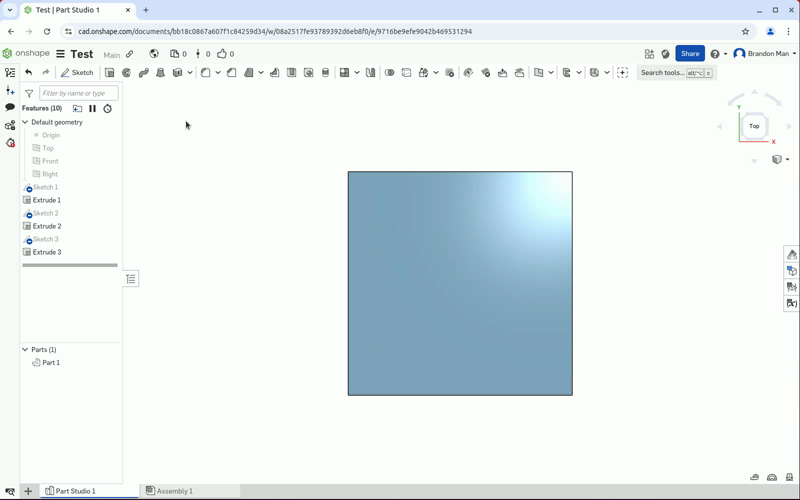
mouse_move(73, 189)
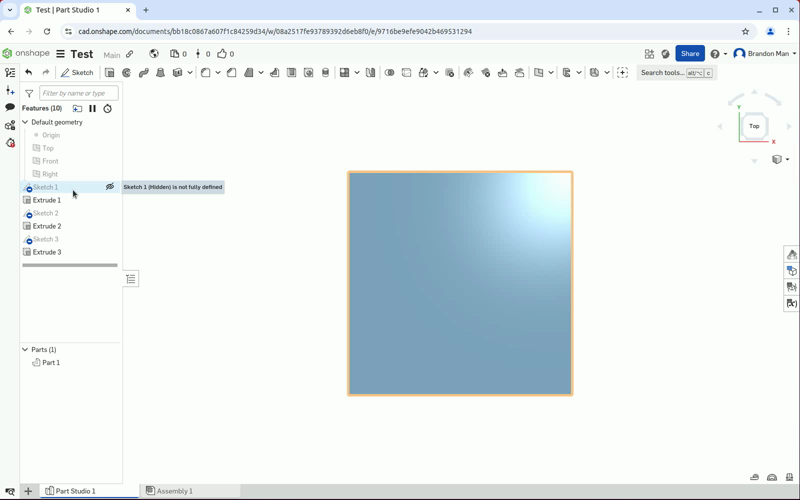
click(73, 189)
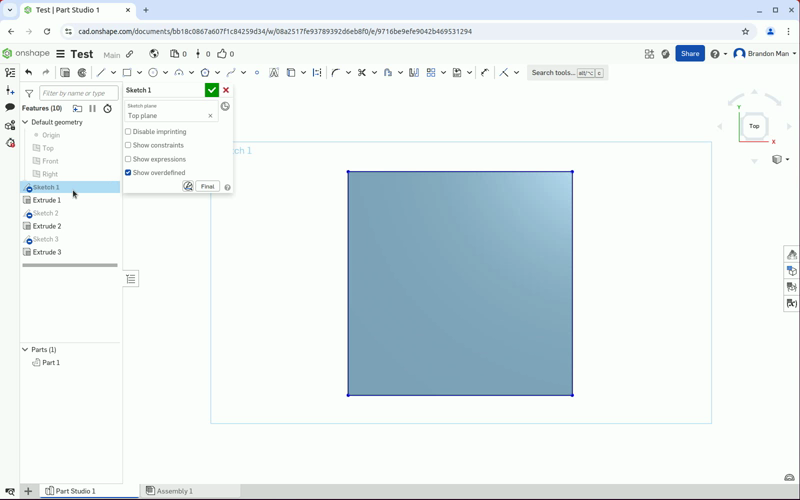
mouse_move(229, 92)
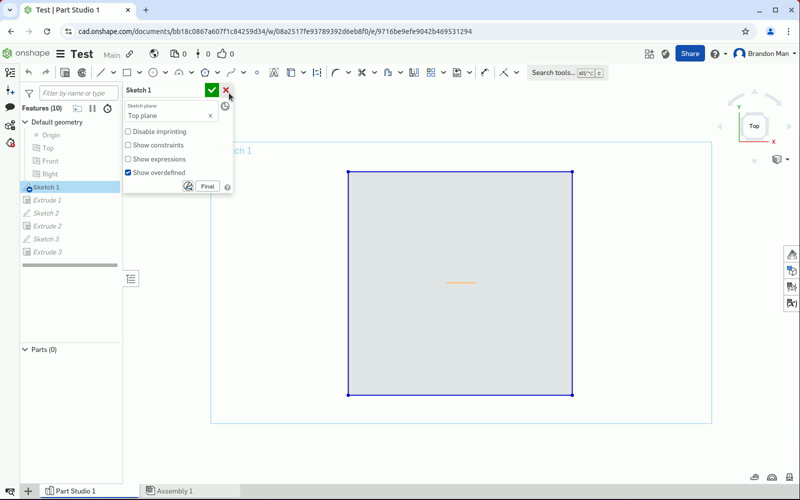
click(229, 92)
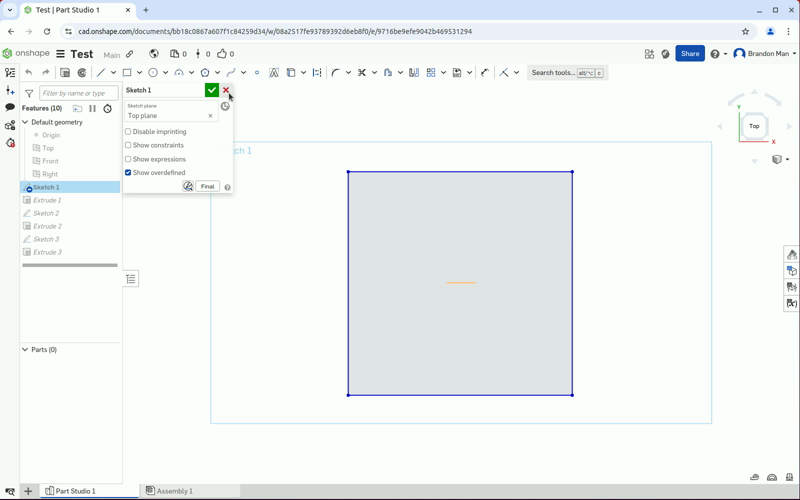
key(shift+s)
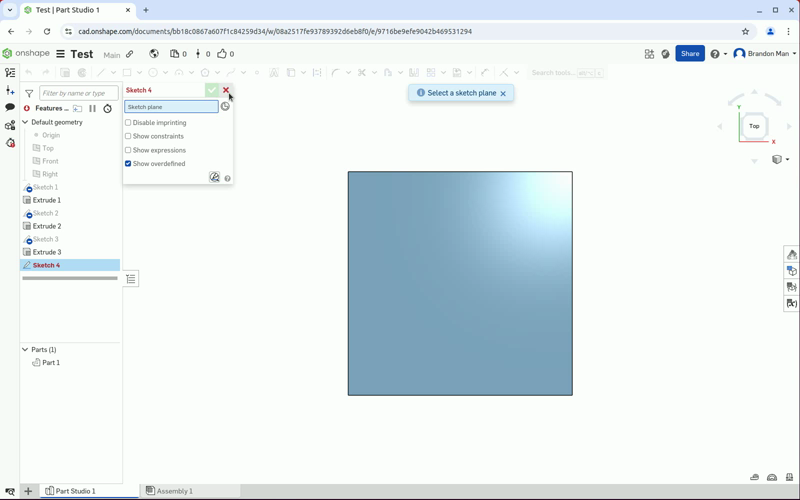
mouse_move(73, 150)
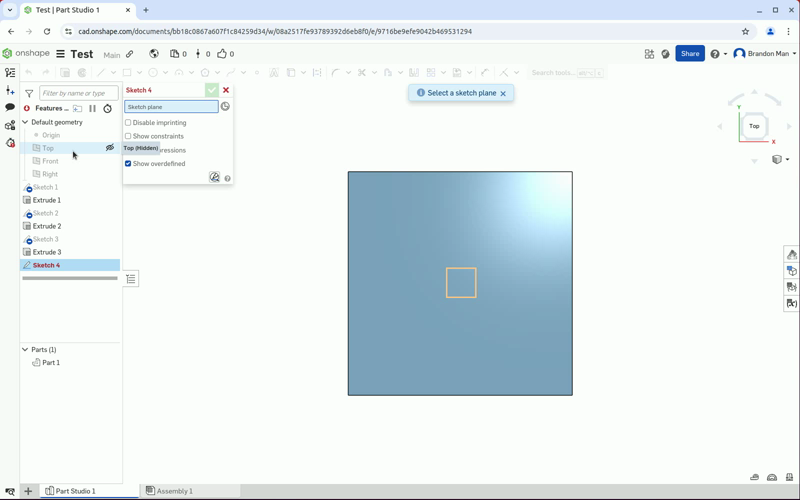
click(73, 150)
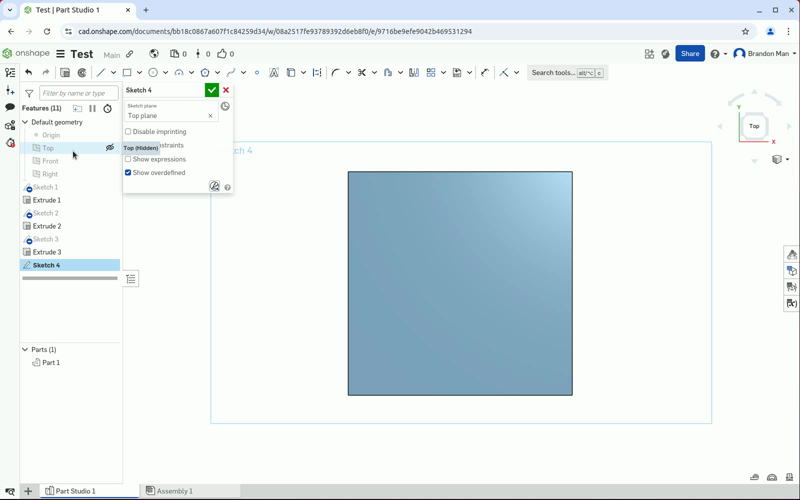
mouse_move(73, 352)
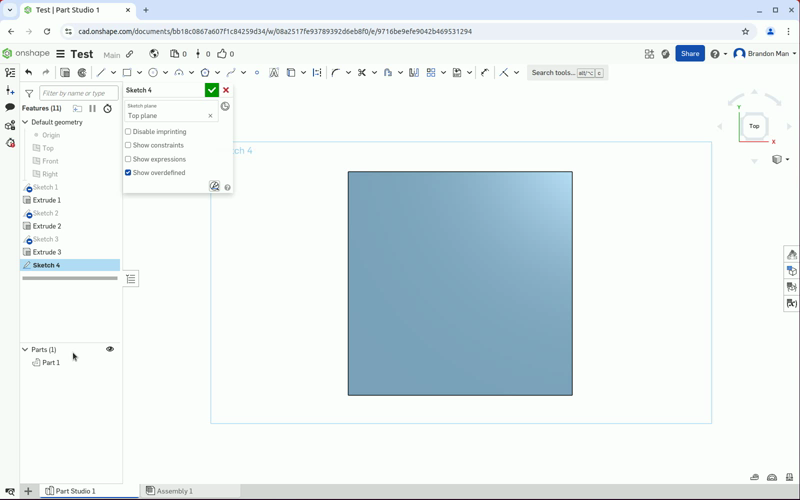
key(y)
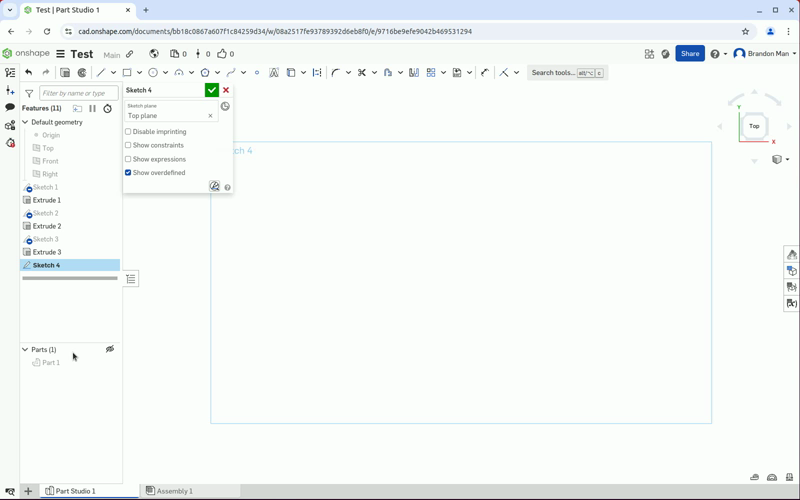
key(l)
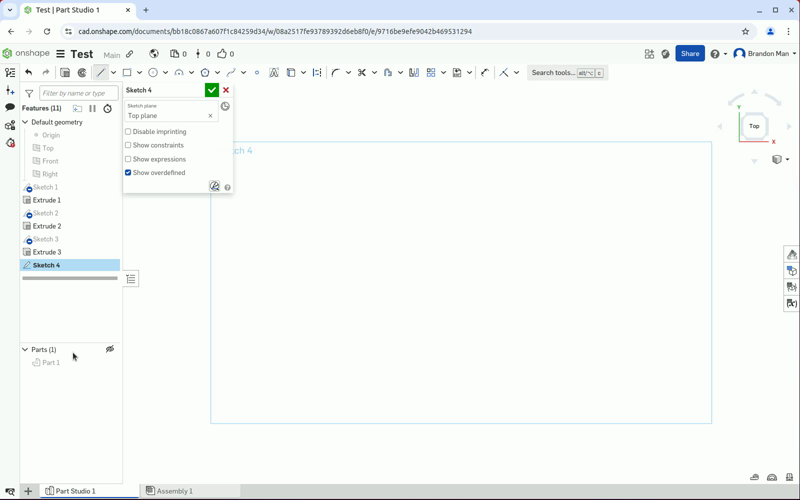
key_down(shift)
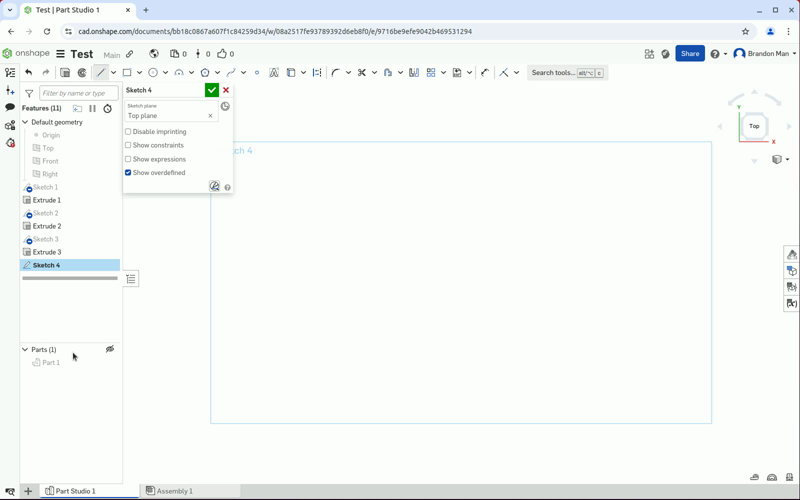
mouse_move(540, 367)
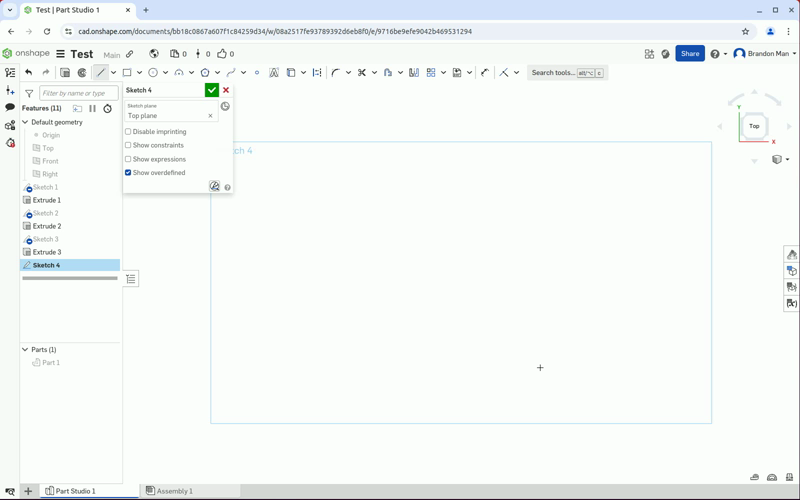
click(540, 367)
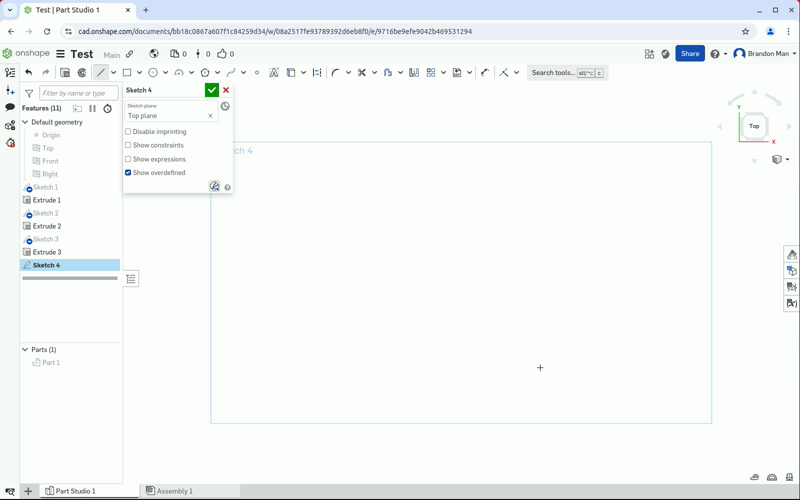
key_up(shift)
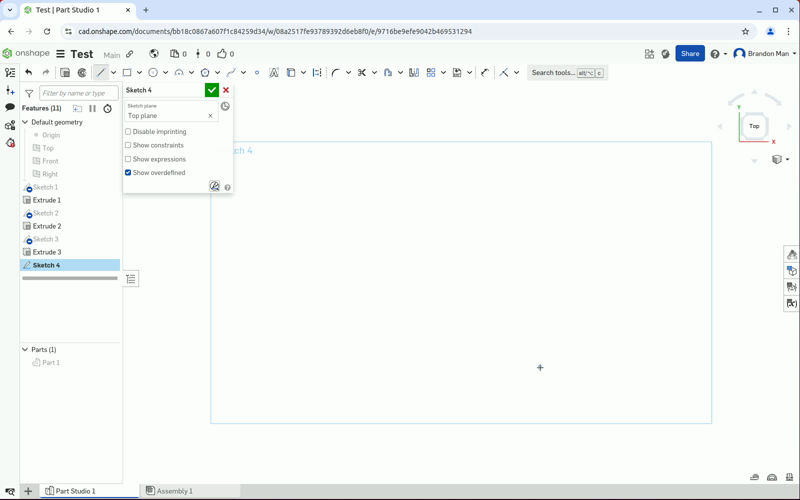
key_down(shift)
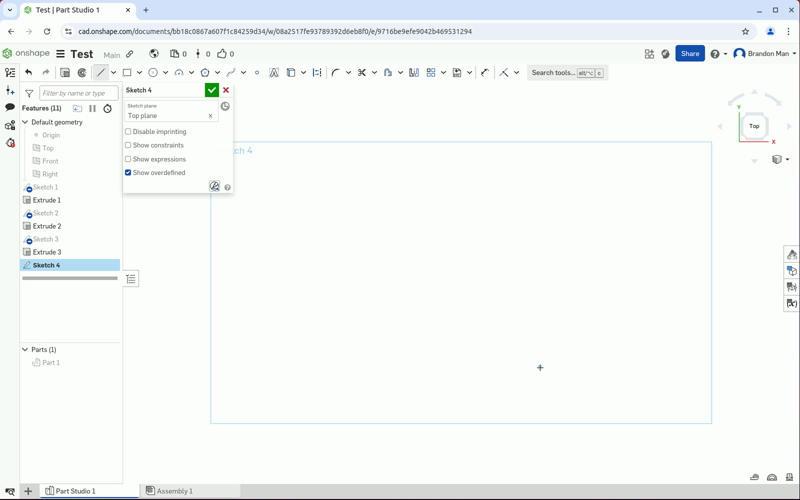
mouse_move(570, 367)
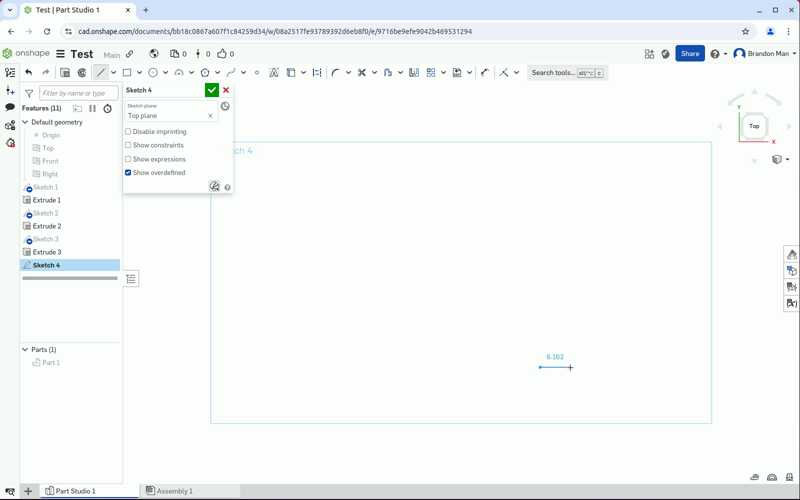
mouse_move(549, 367)
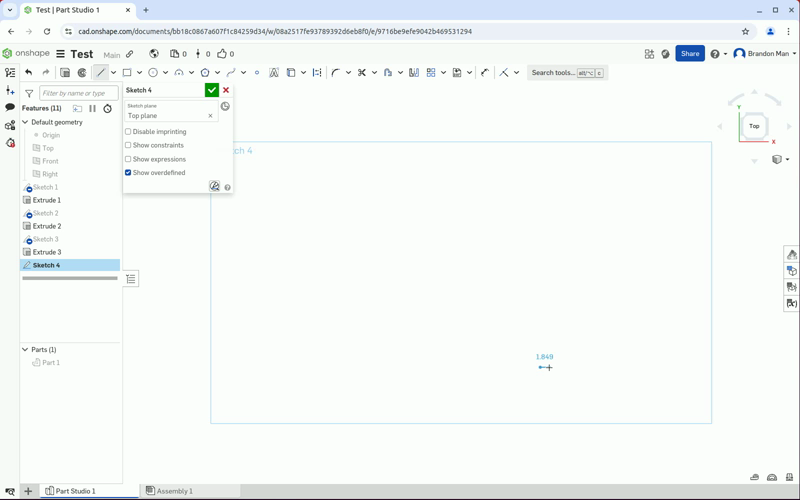
click(549, 367)
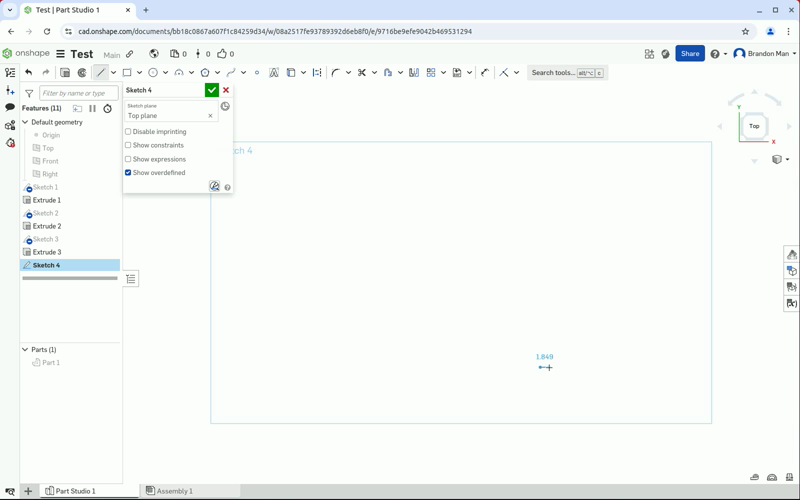
key_up(shift)
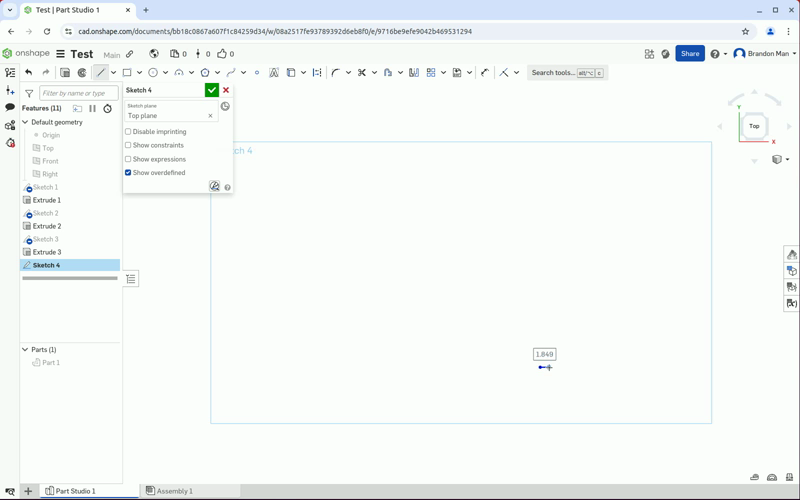
key_down(shift)
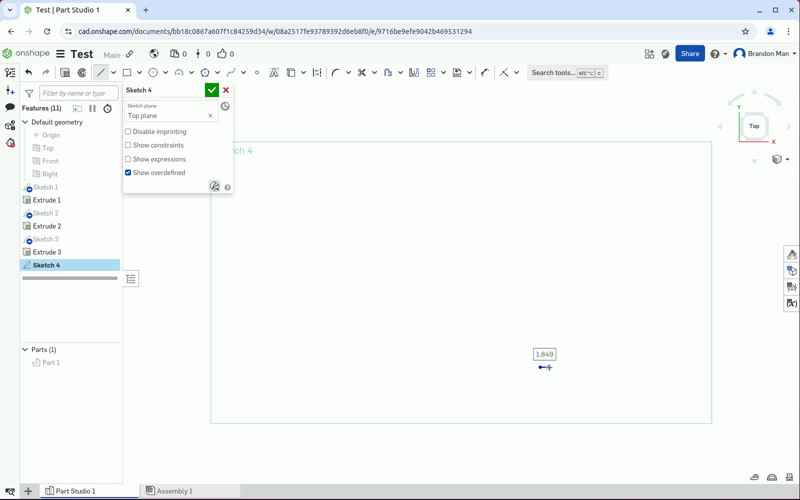
mouse_move(549, 198)
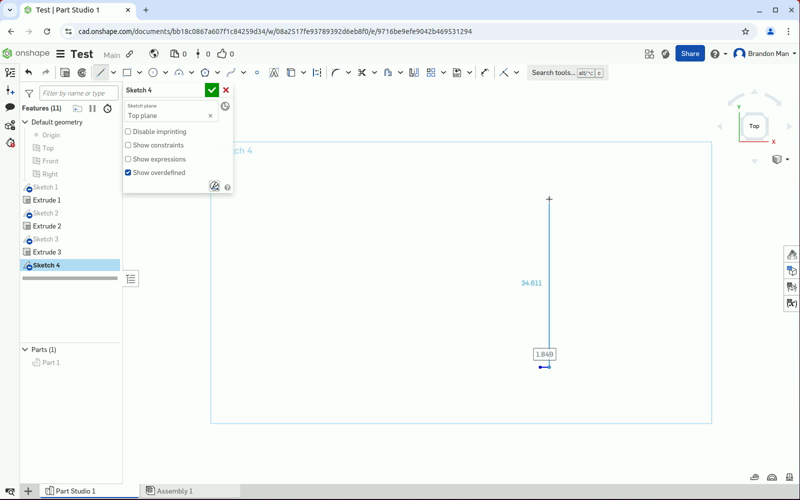
click(549, 198)
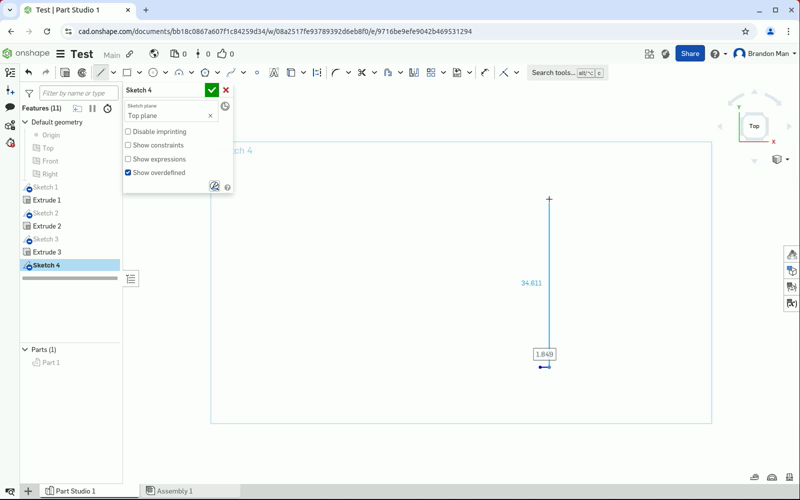
key_up(shift)
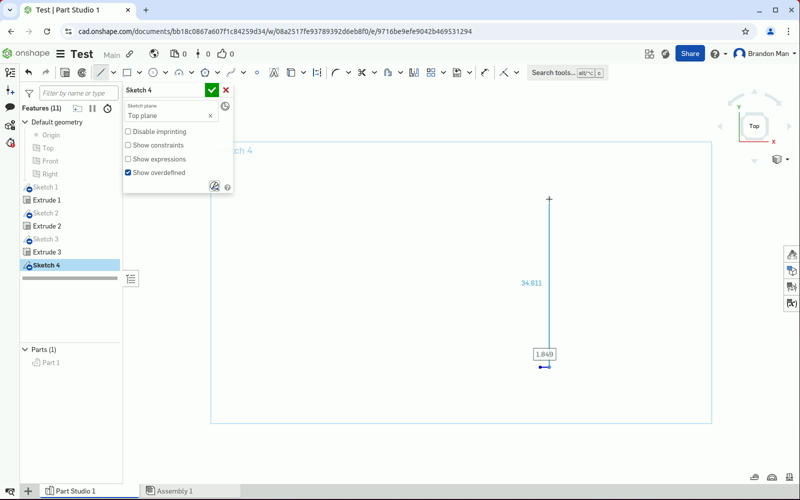
key_down(shift)
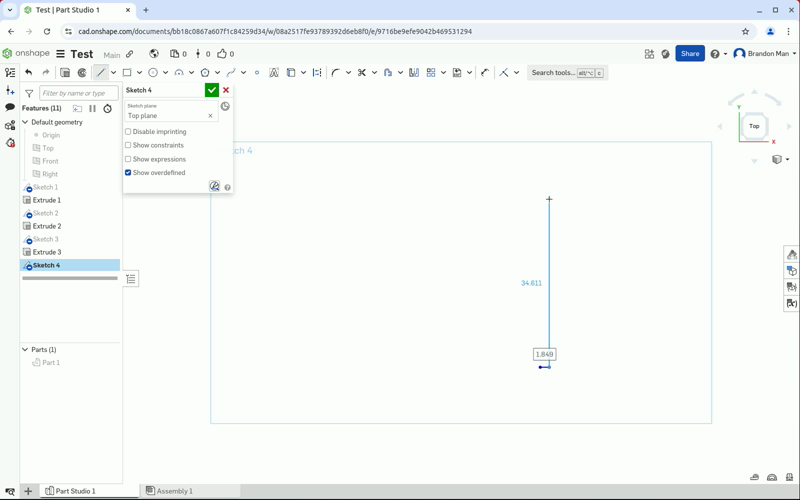
mouse_move(579, 198)
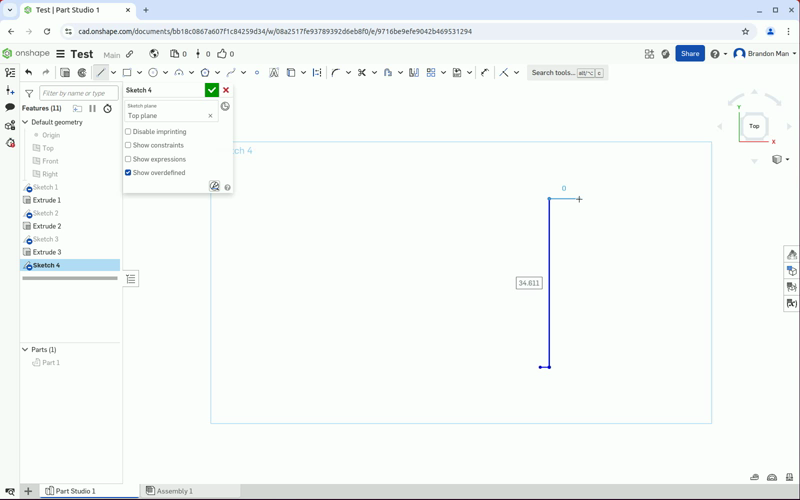
mouse_move(540, 198)
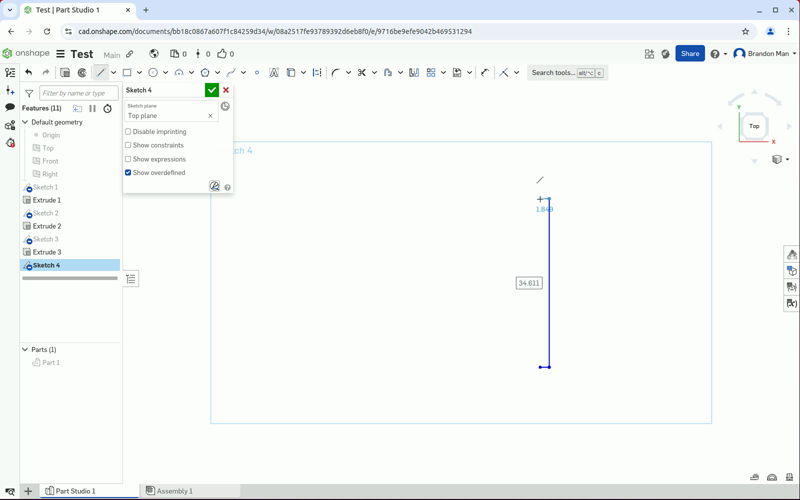
click(540, 198)
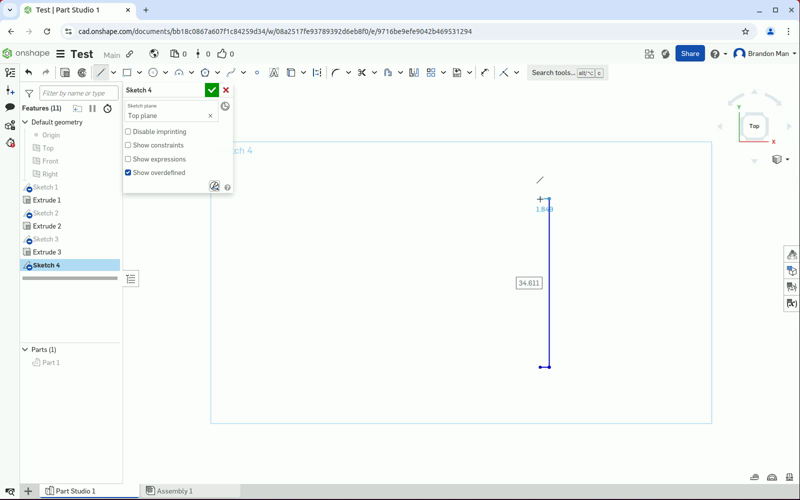
key_up(shift)
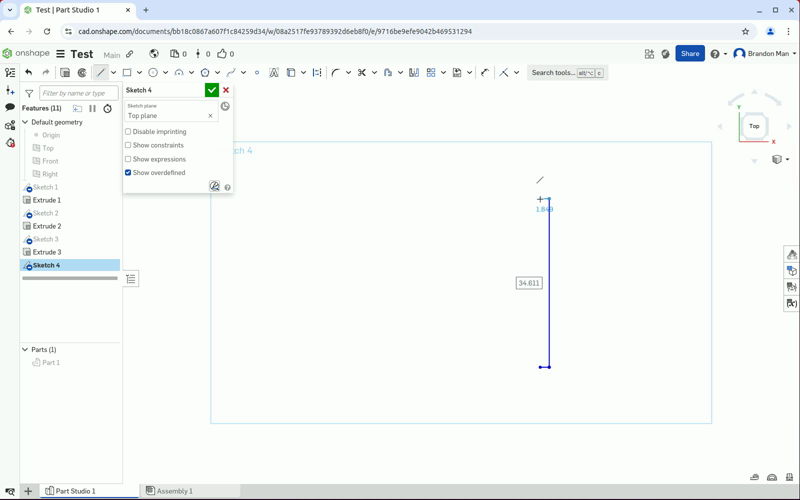
key_down(shift)
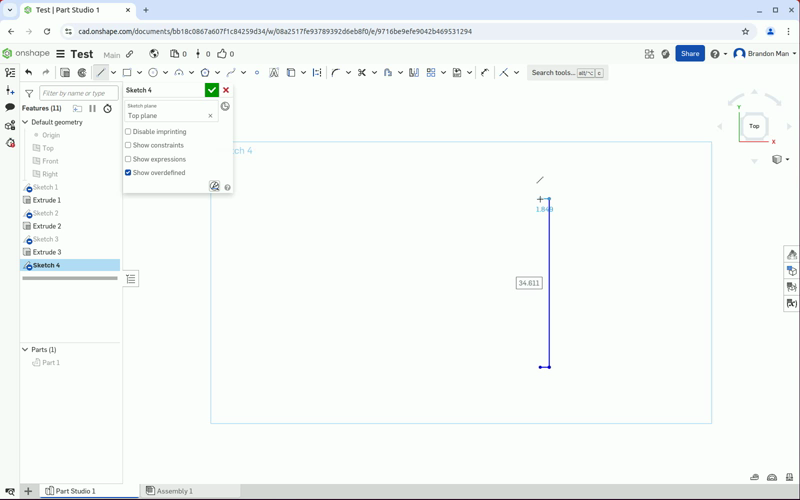
mouse_move(540, 367)
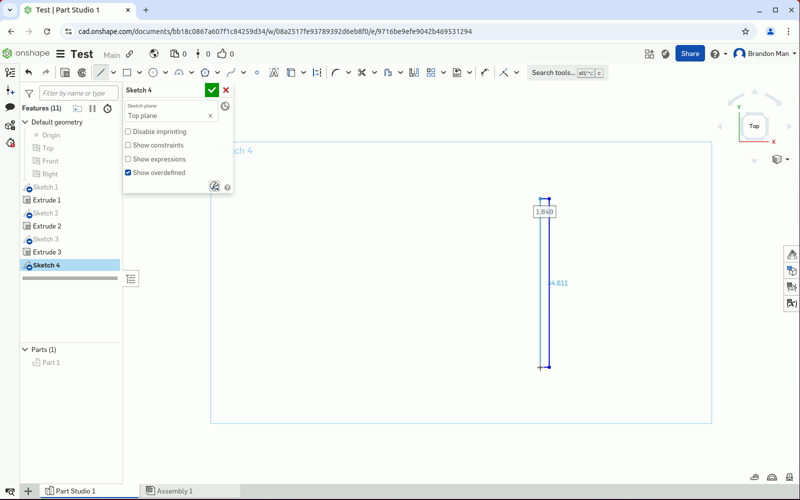
key_up(shift)
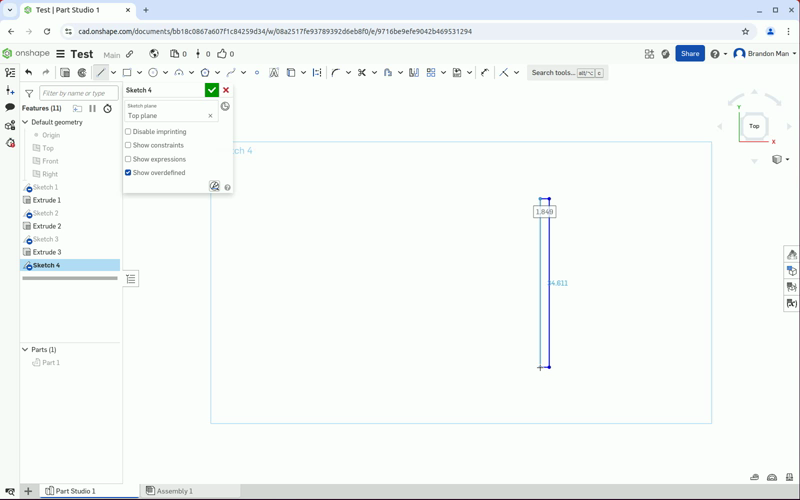
click(540, 367)
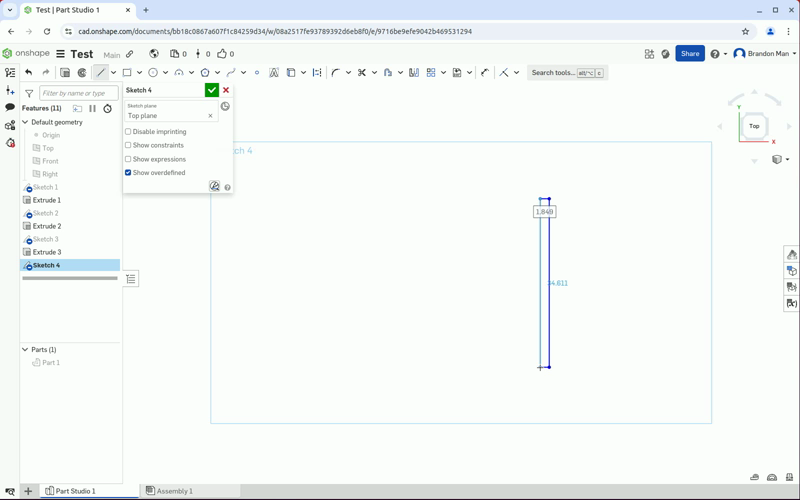
key(esc)
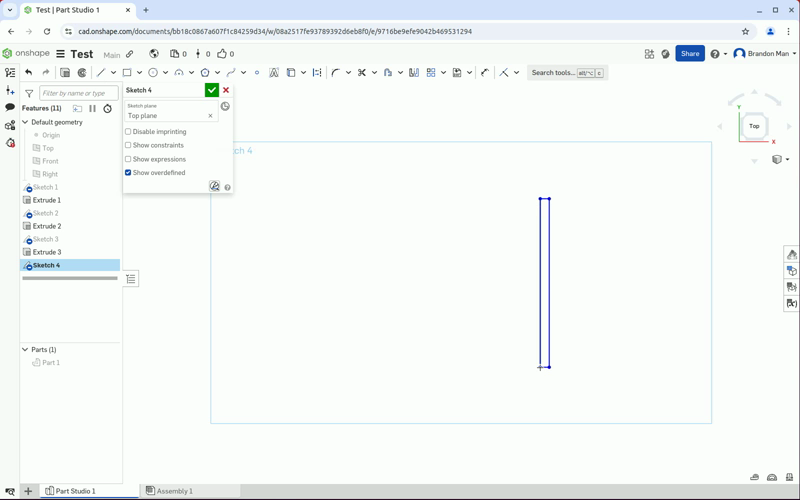
mouse_move(546, 318)
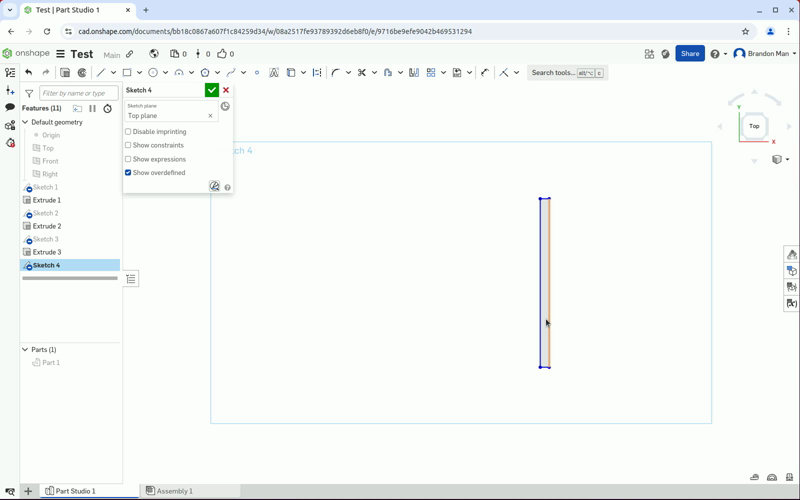
scroll(6)
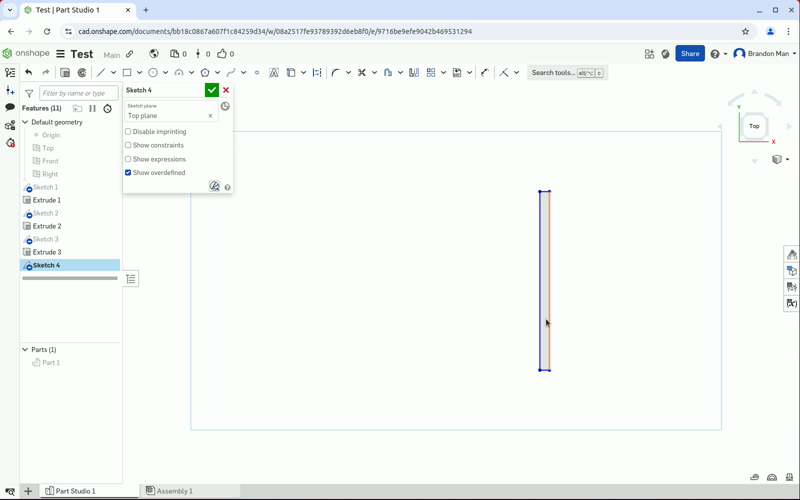
scroll(6)
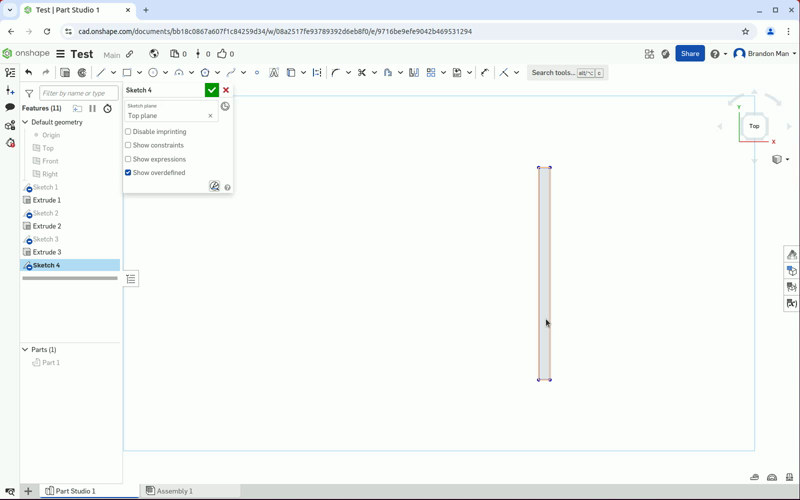
scroll(6)
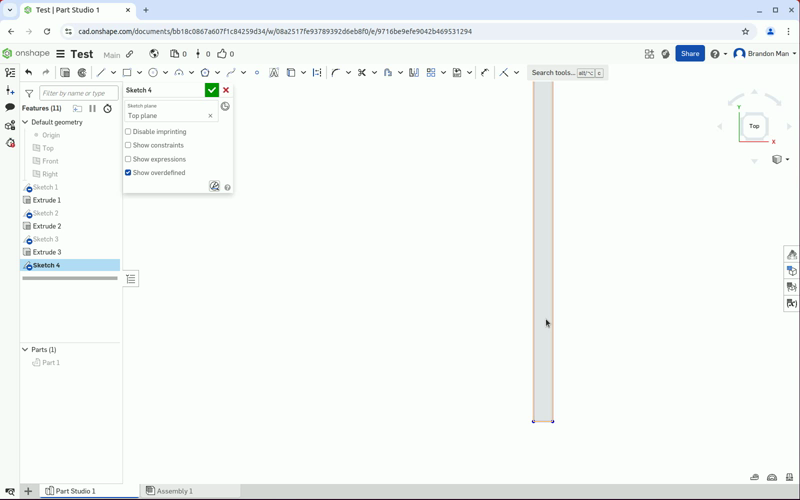
scroll(6)
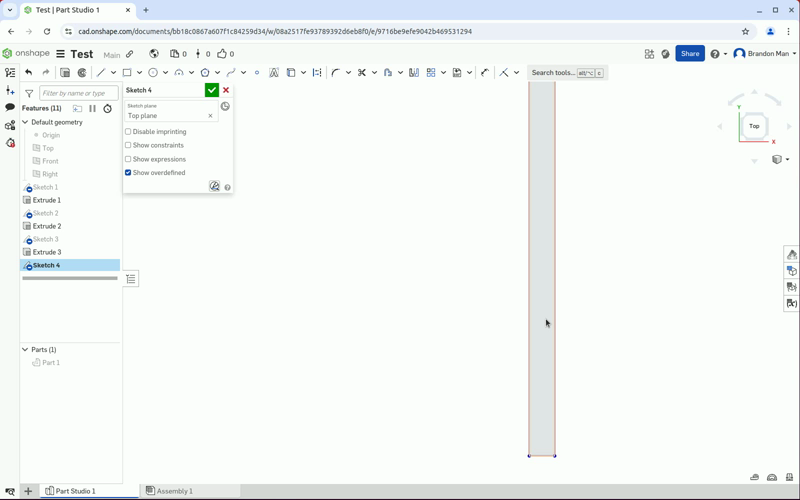
scroll(6)
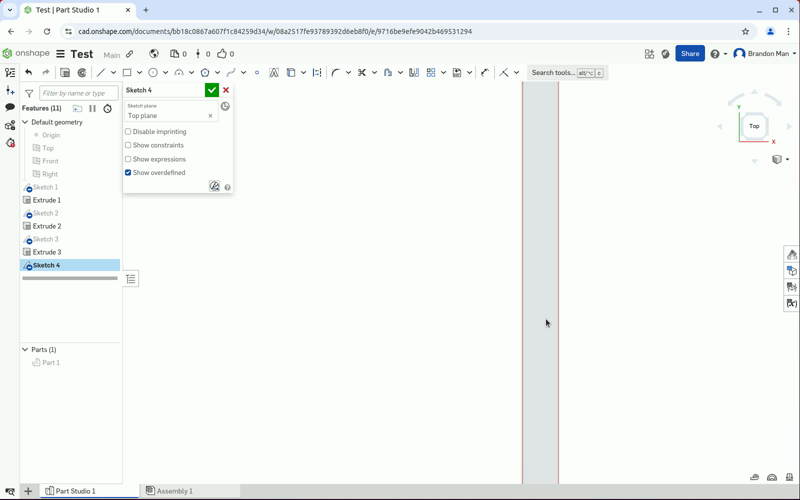
scroll(6)
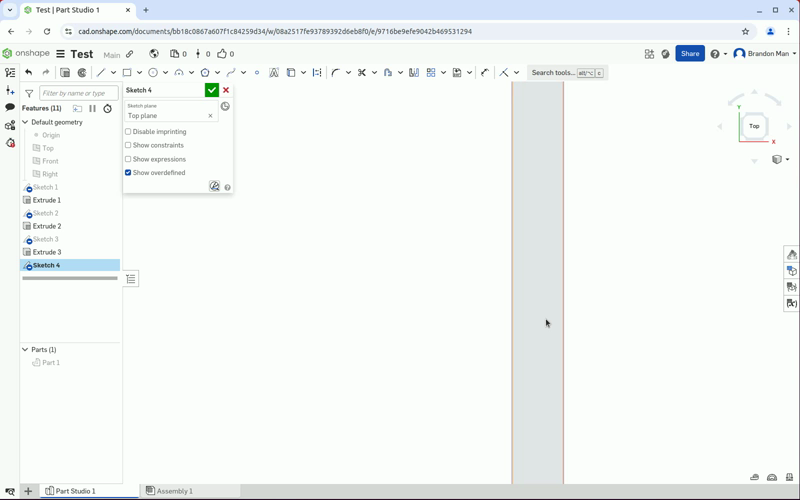
scroll(6)
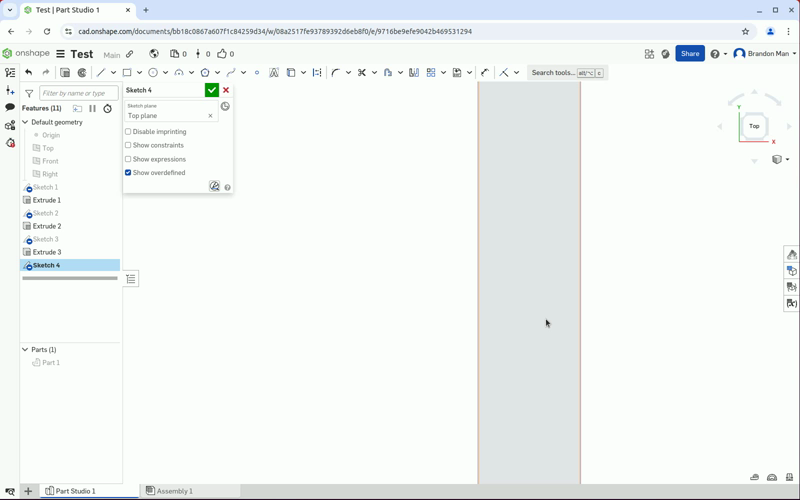
click(546, 318)
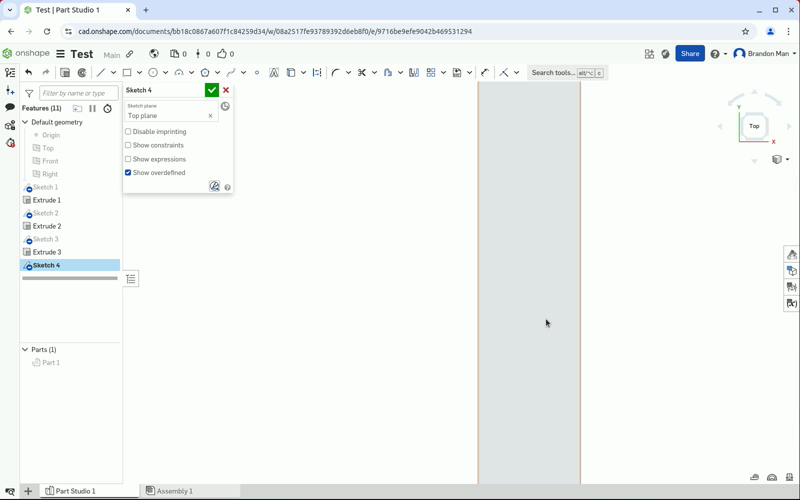
scroll(-6)
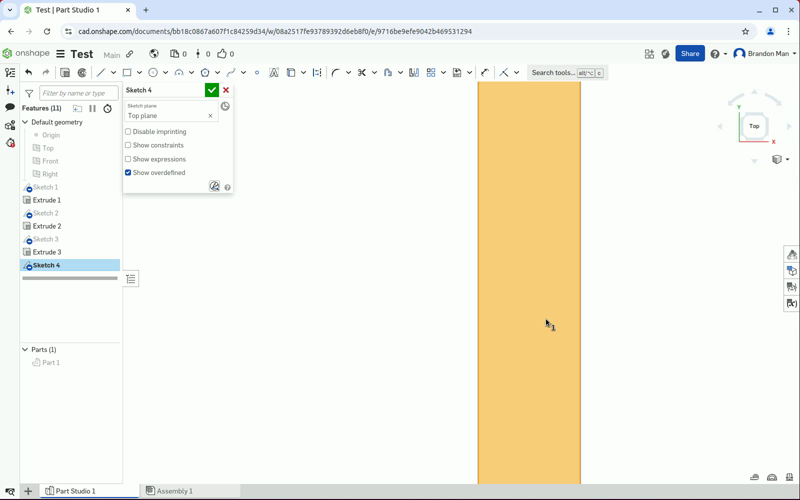
scroll(-6)
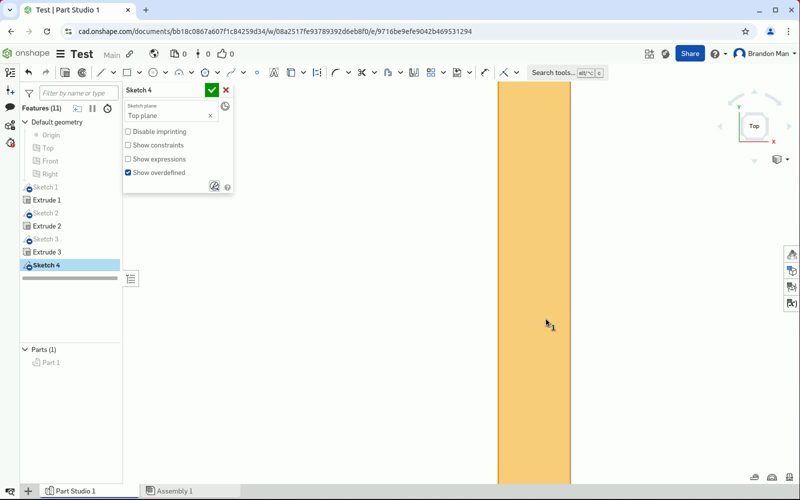
scroll(-6)
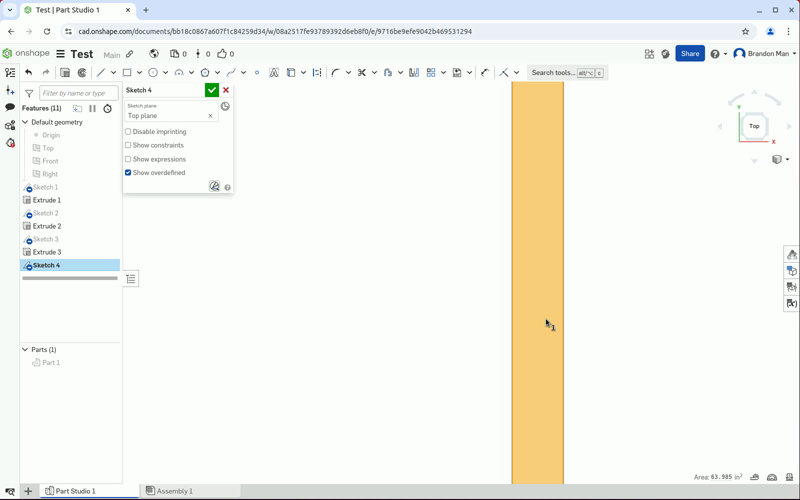
scroll(-6)
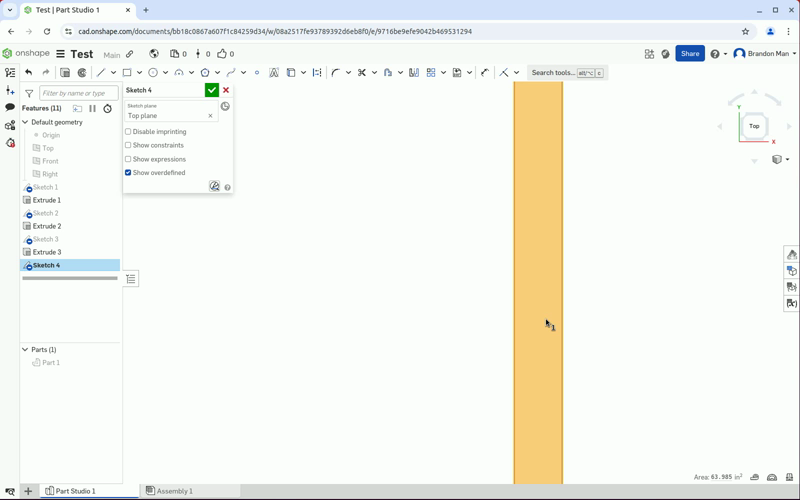
scroll(-6)
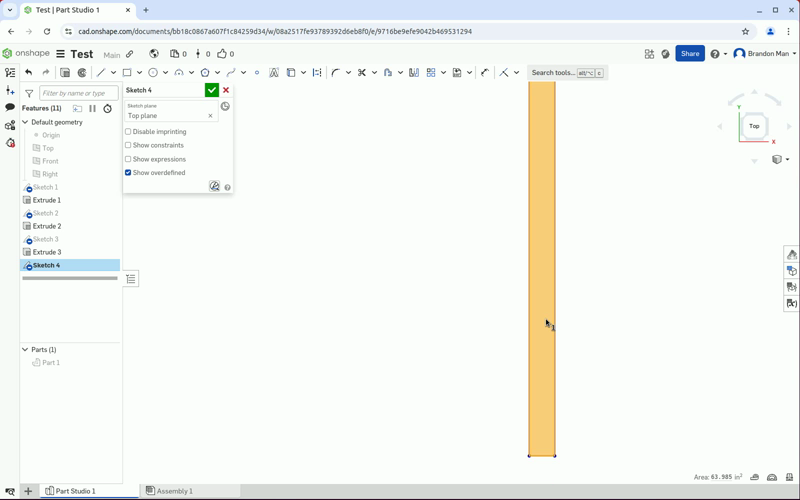
scroll(-6)
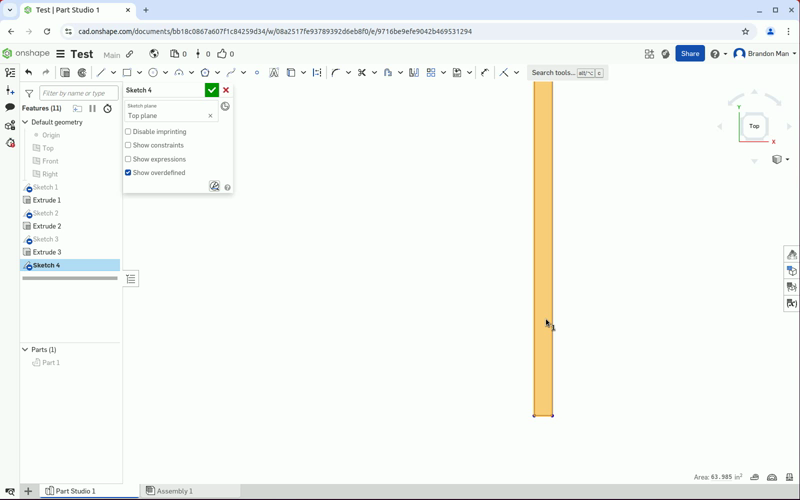
scroll(-6)
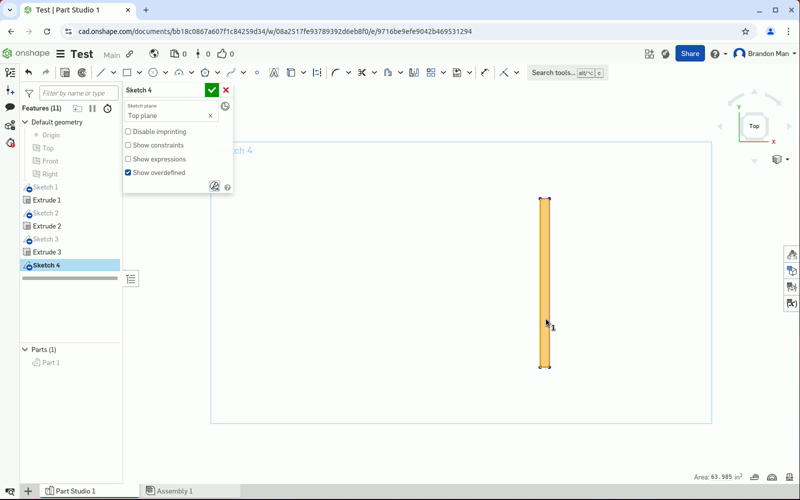
mouse_move(73, 352)
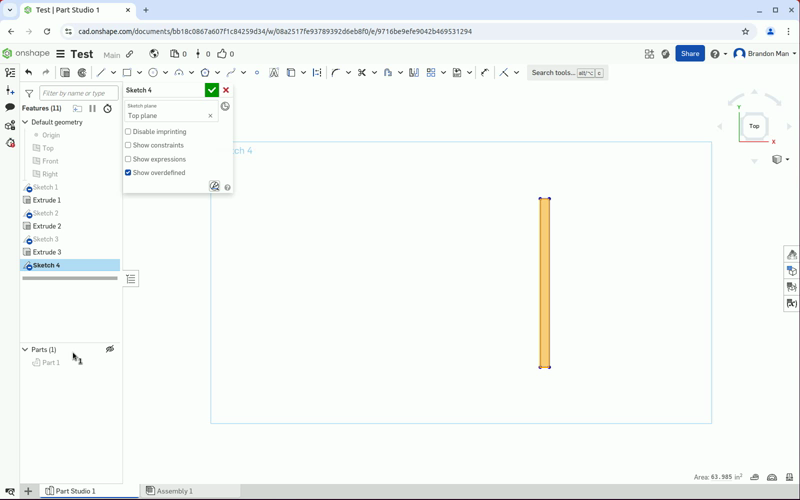
key(shift+y)
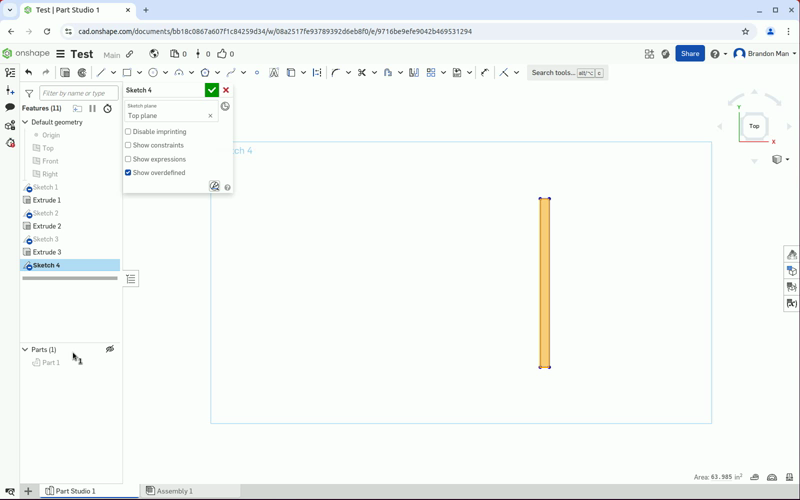
key(shift+e)
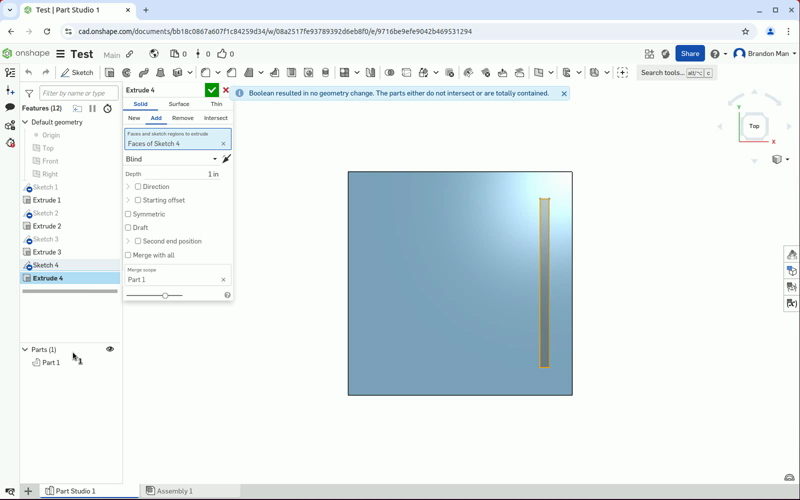
mouse_move(143, 106)
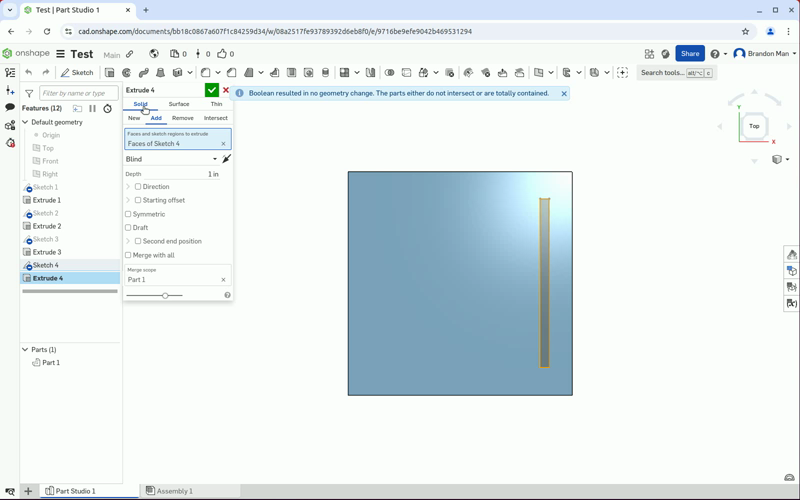
click(143, 106)
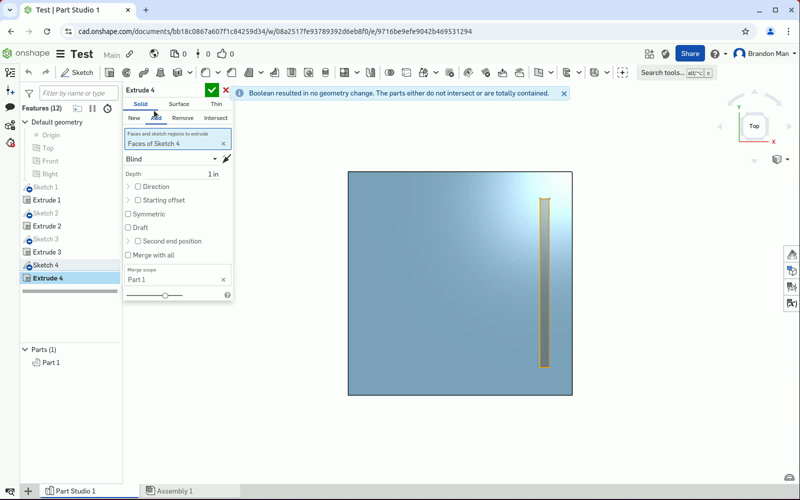
mouse_move(186, 120)
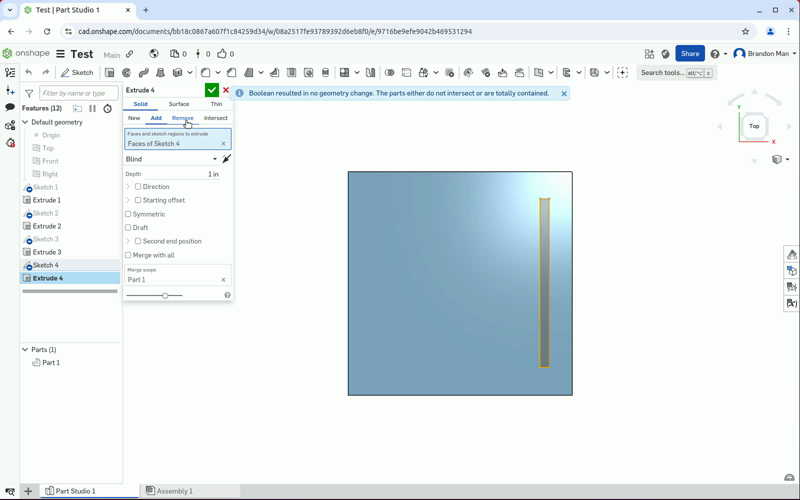
click(186, 120)
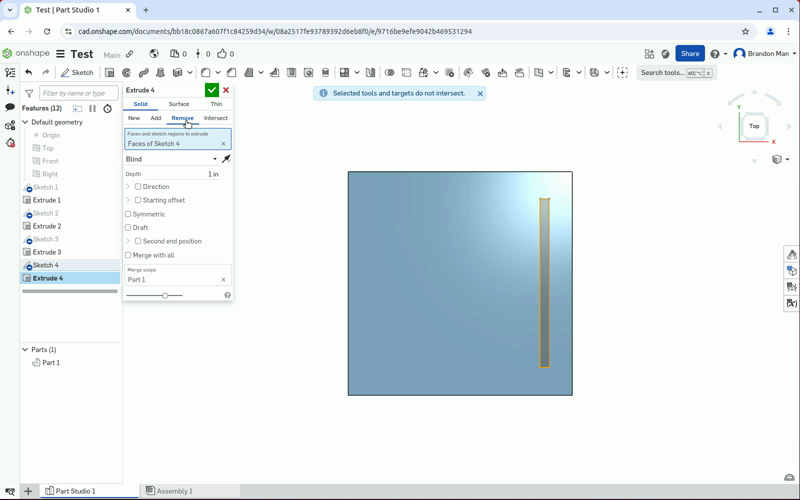
key(tab, 4)
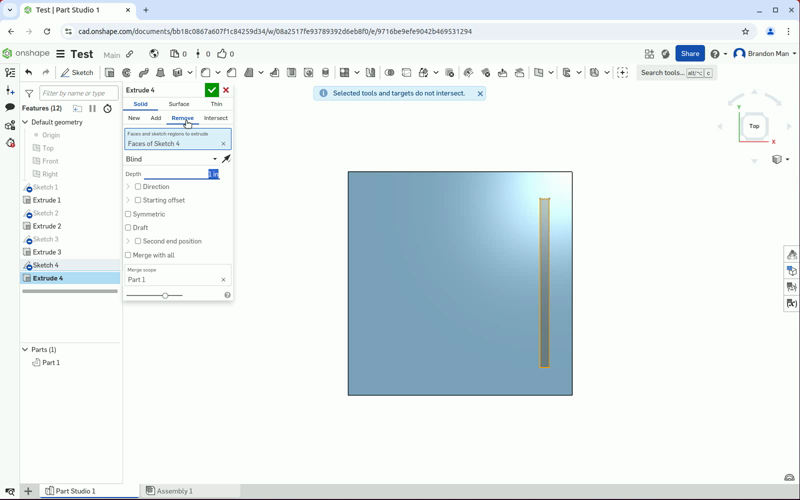
text(2.888)
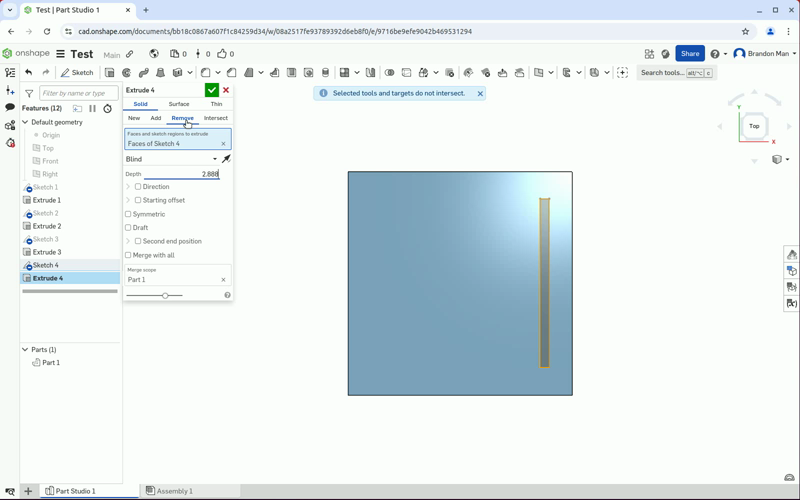
key(tab, 3)
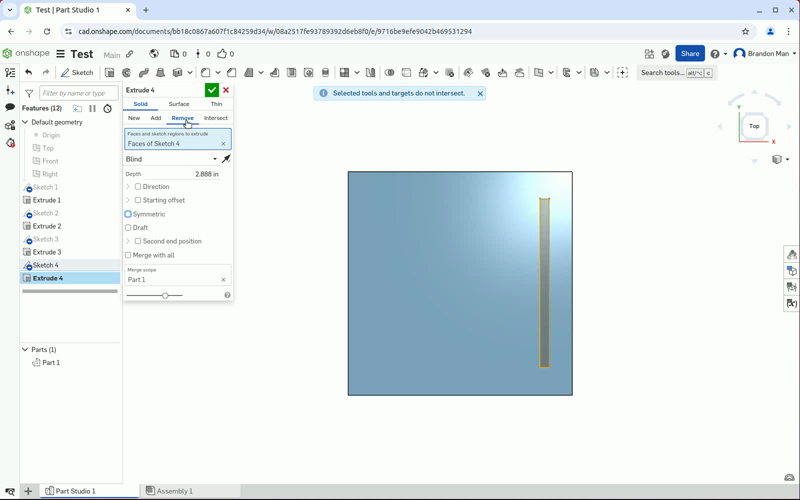
key(space)
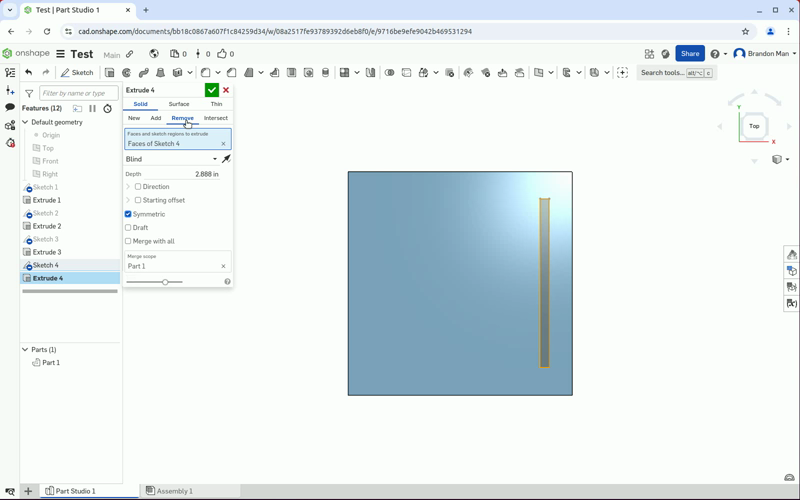
key(tab, 2)
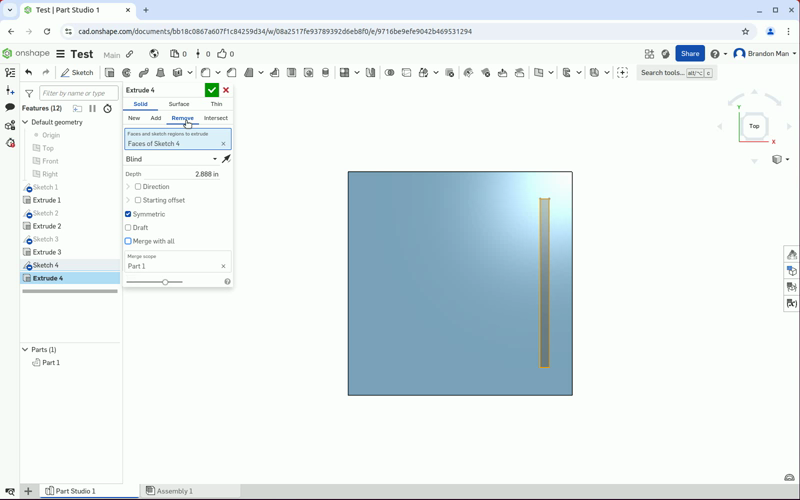
key(space)
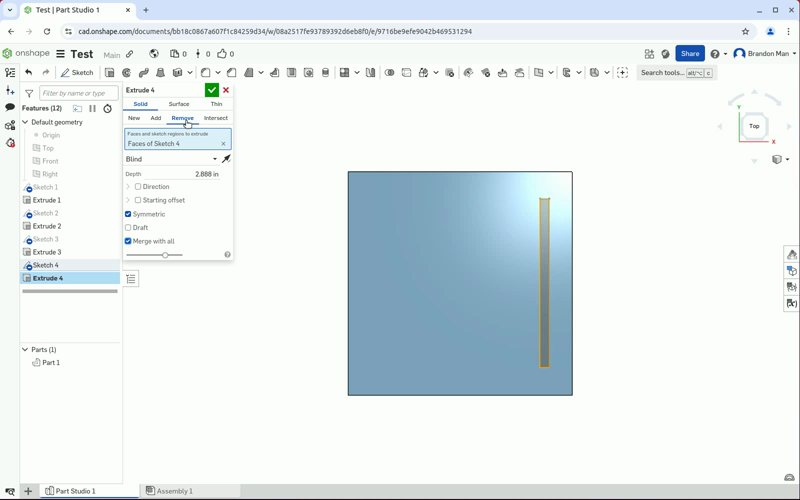
key(enter)
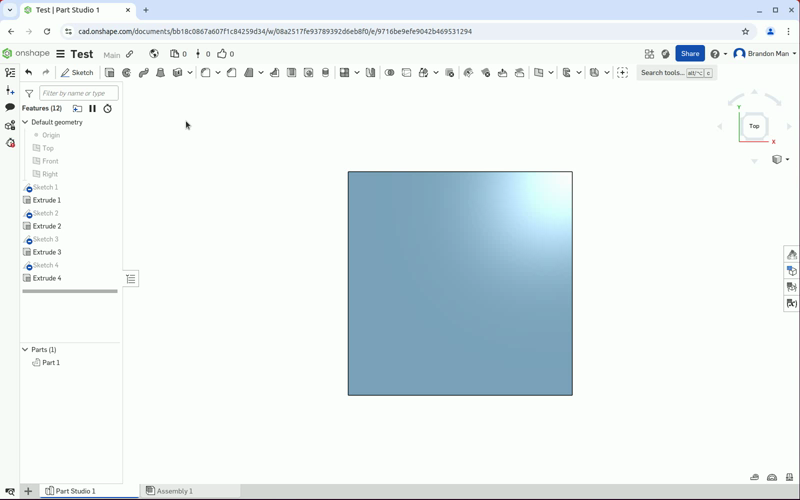
key(shift+h)
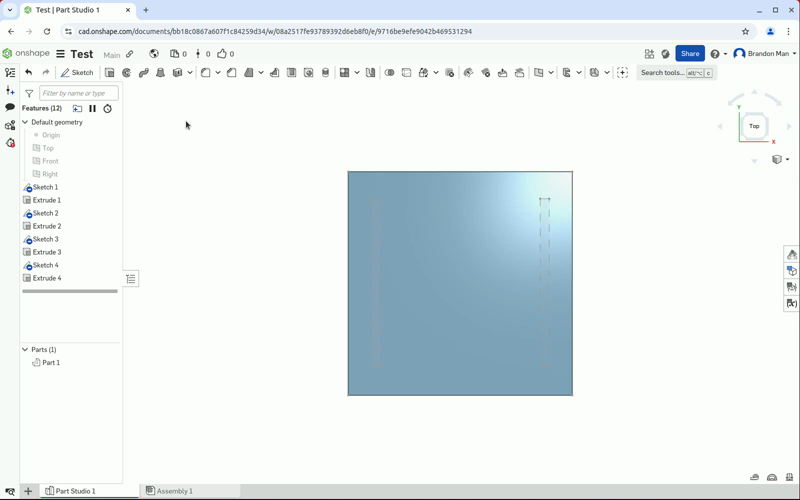
key(shift+h)
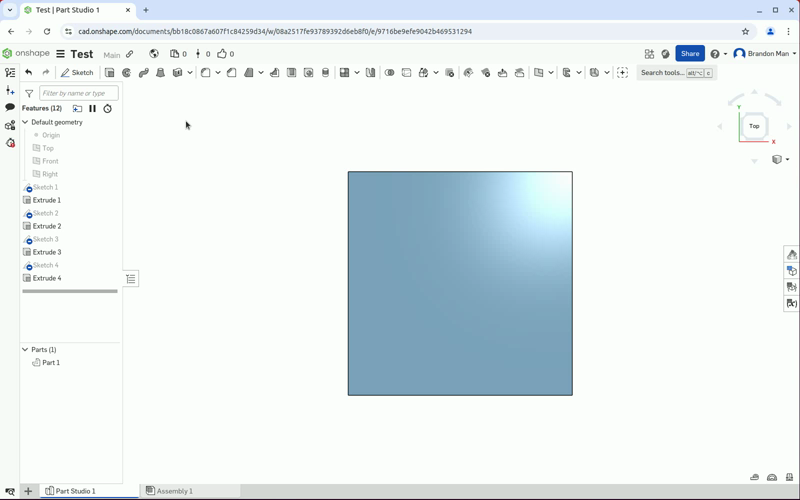
mouse_move(73, 189)
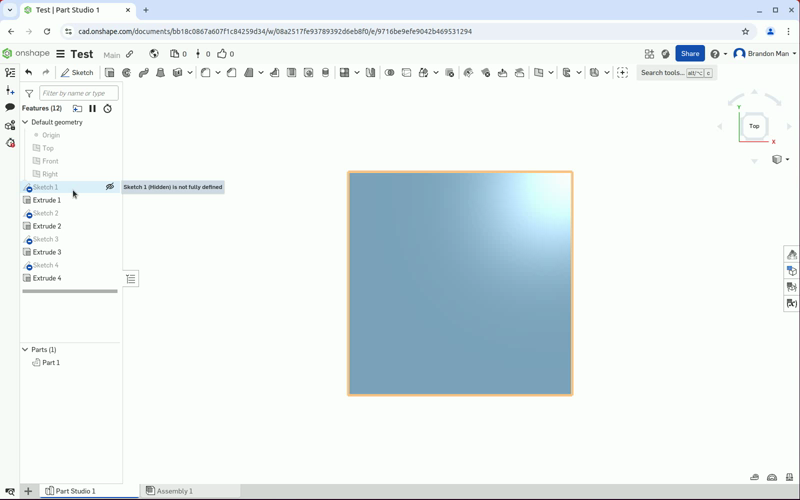
click(73, 189)
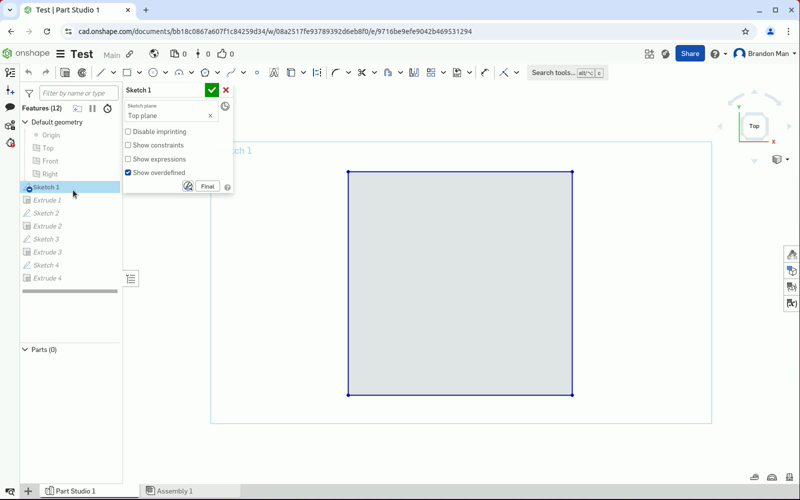
mouse_move(229, 92)
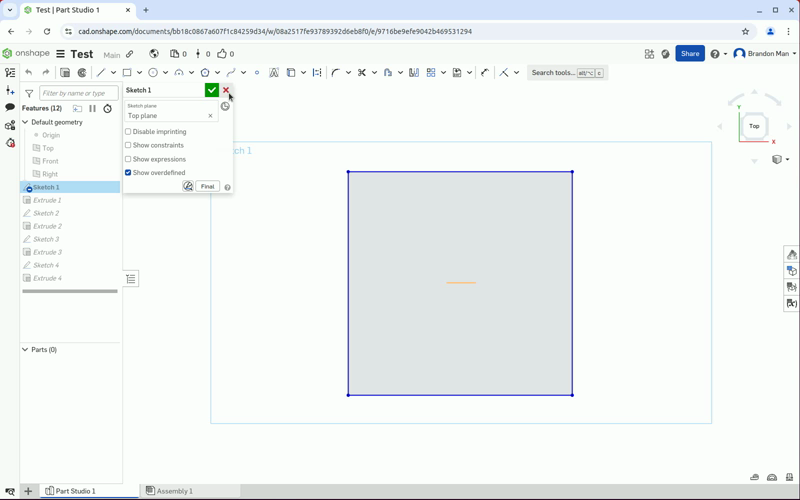
click(229, 92)
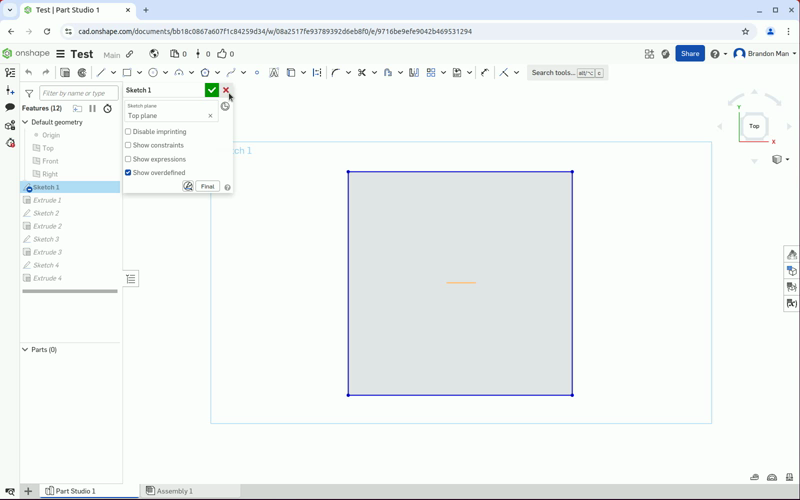
key(shift+s)
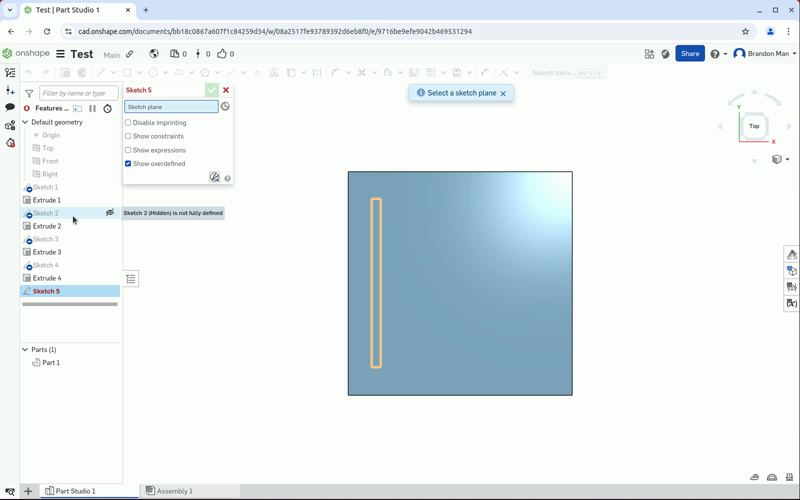
scroll(3)
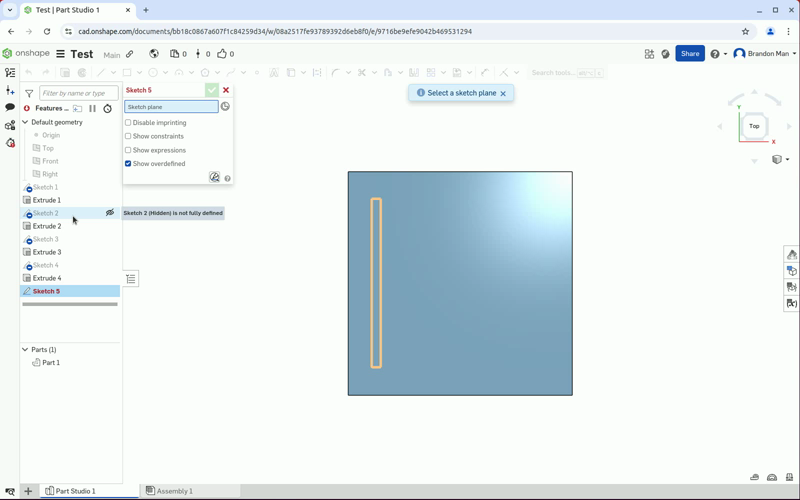
mouse_move(73, 150)
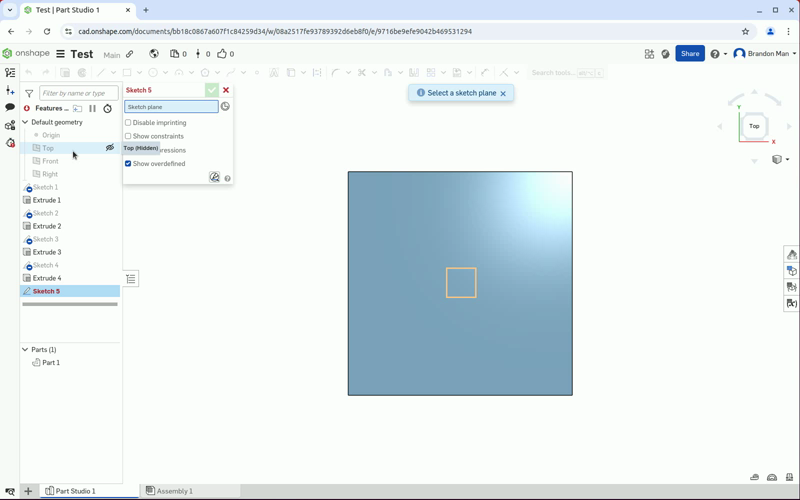
click(73, 150)
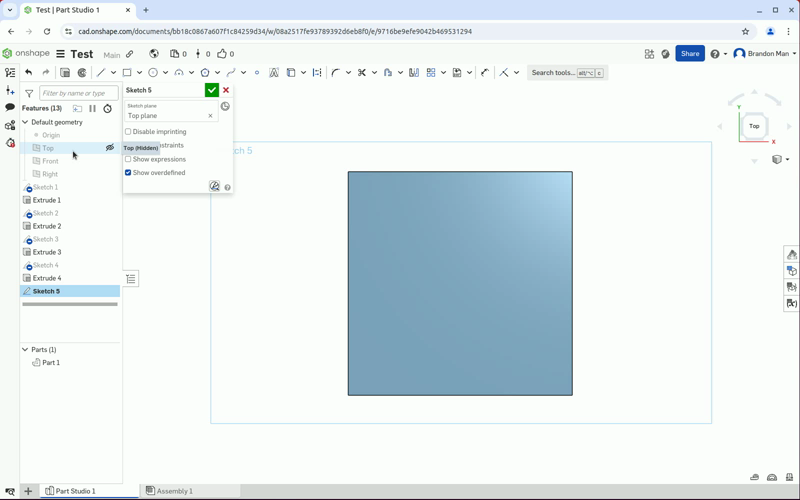
mouse_move(73, 352)
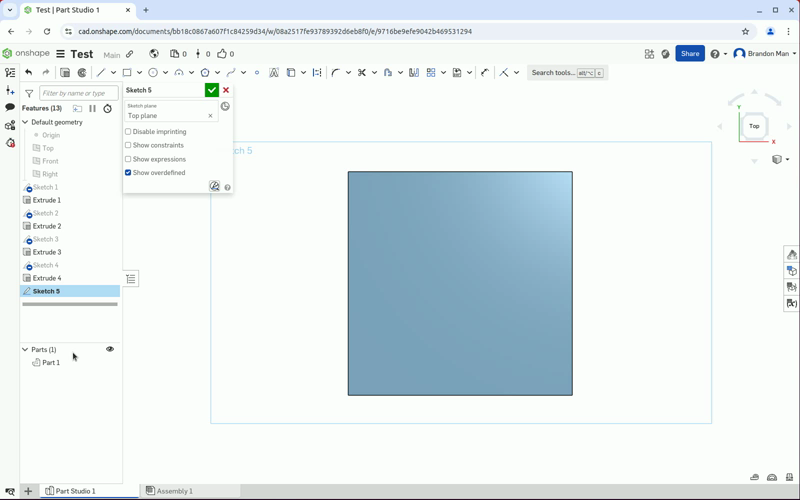
key(y)
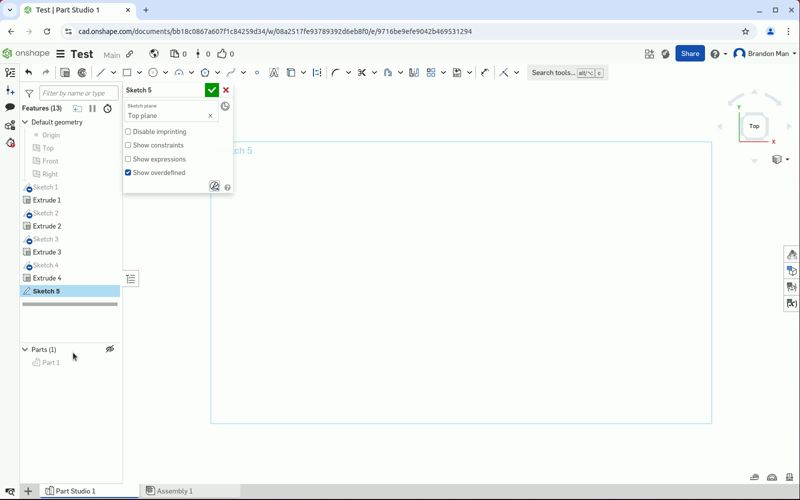
key(c)
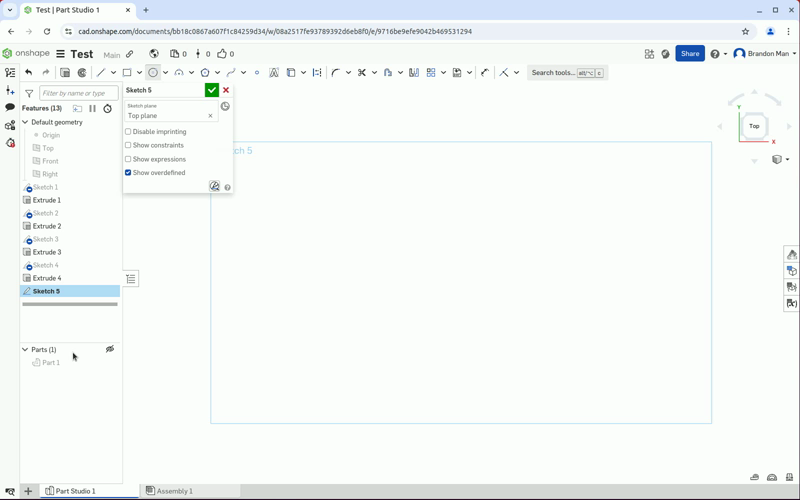
key_down(shift)
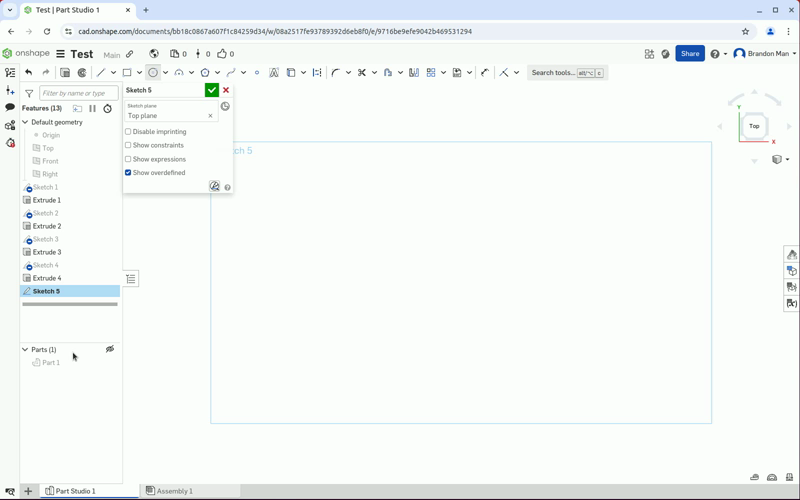
mouse_move(461, 282)
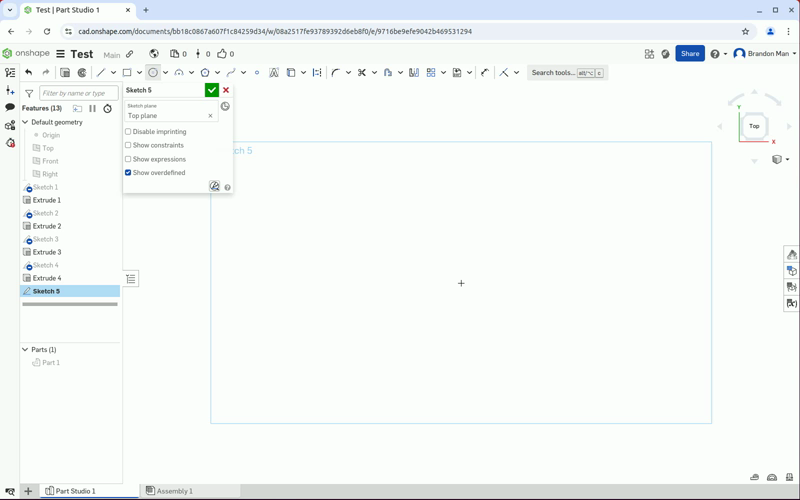
click(461, 282)
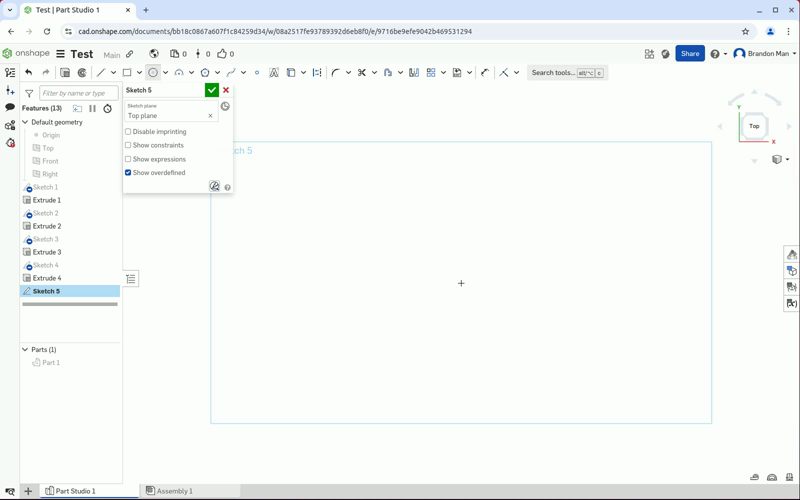
key_up(shift)
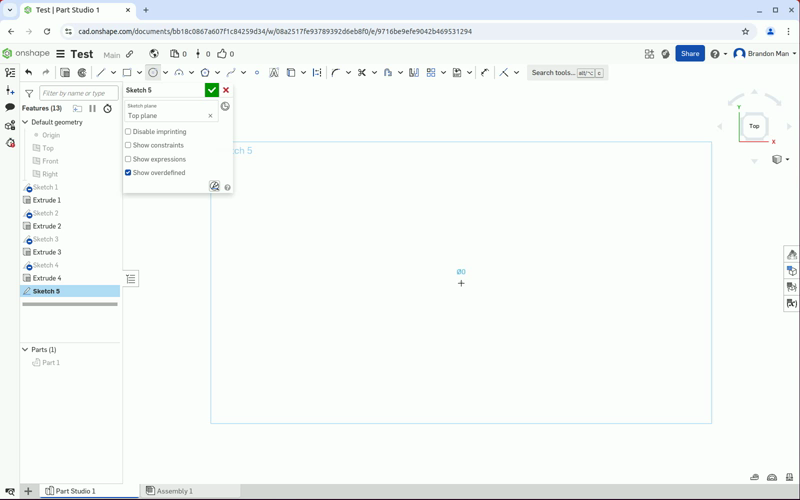
mouse_move(532, 282)
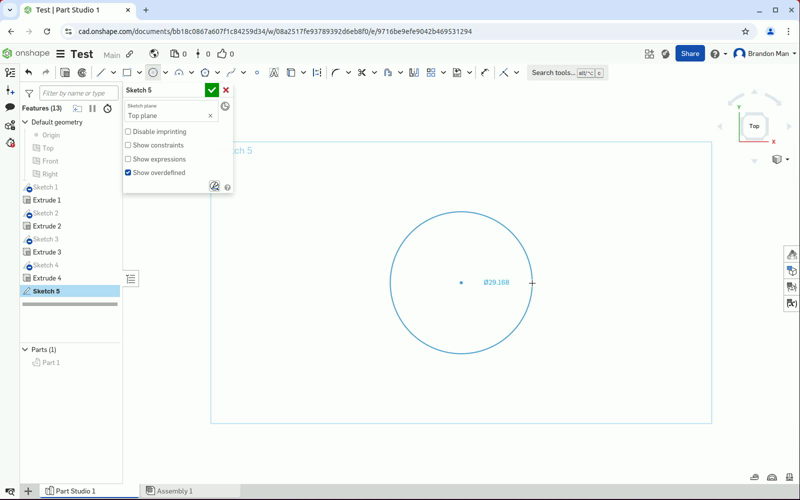
click(532, 282)
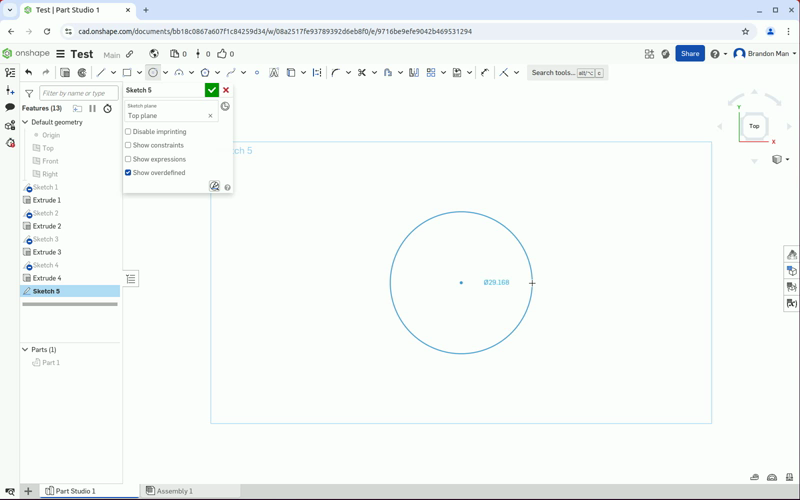
key(esc)
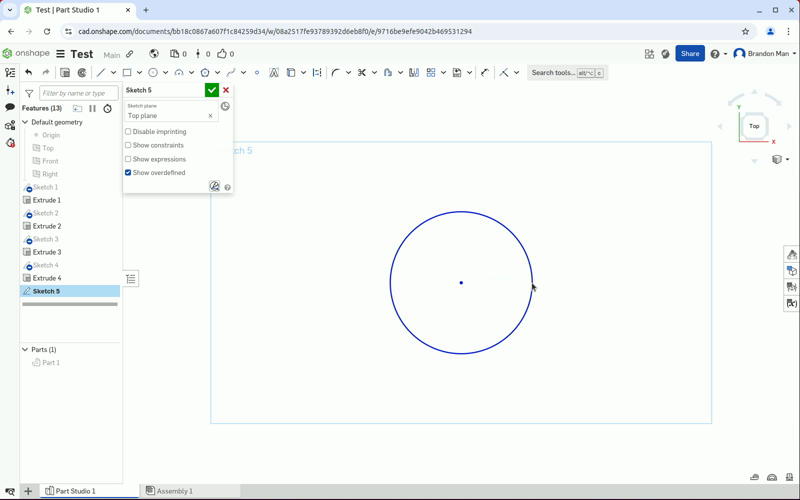
mouse_move(477, 225)
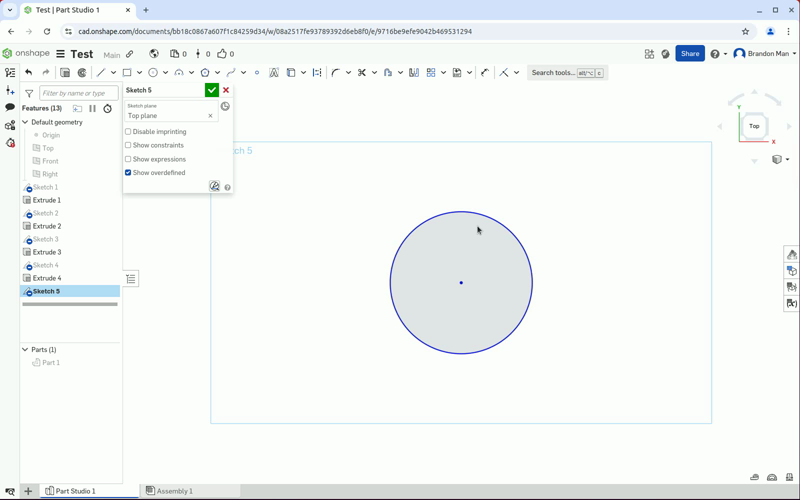
click(477, 225)
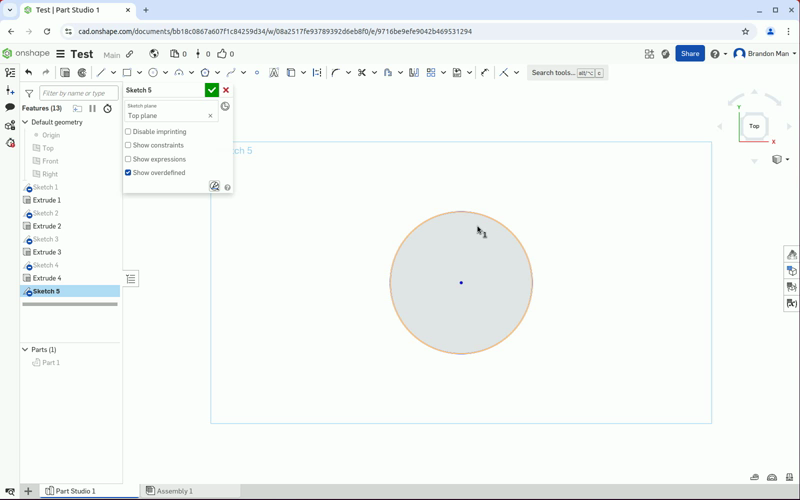
mouse_move(73, 352)
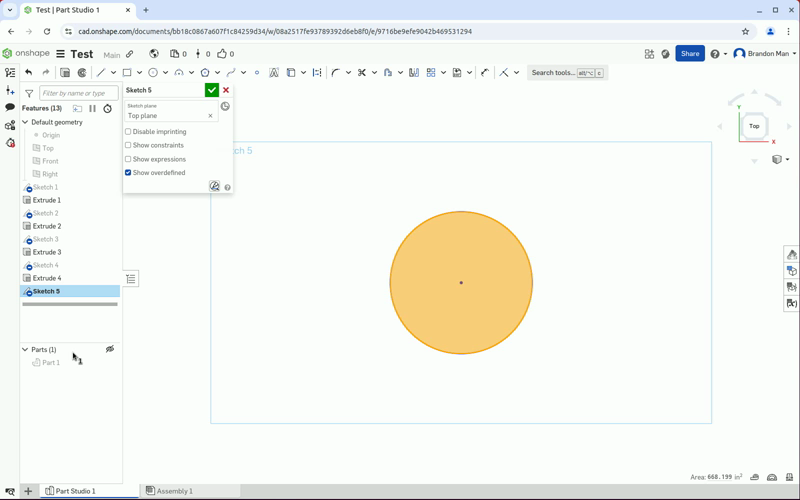
key(shift+y)
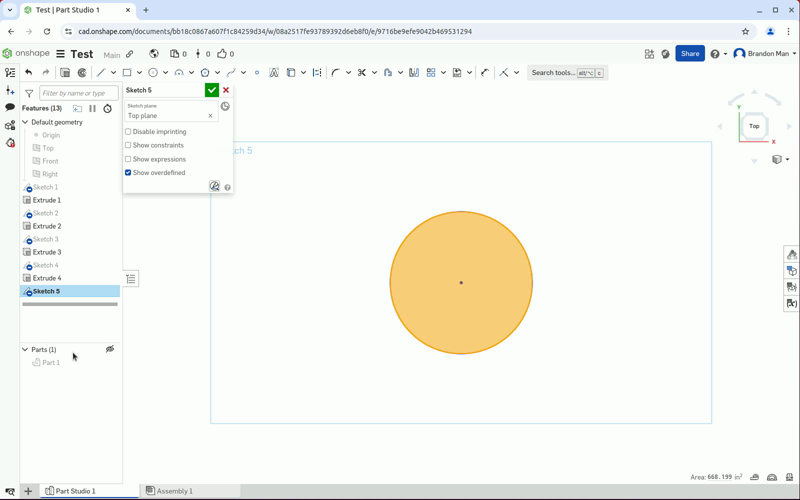
key(shift+e)
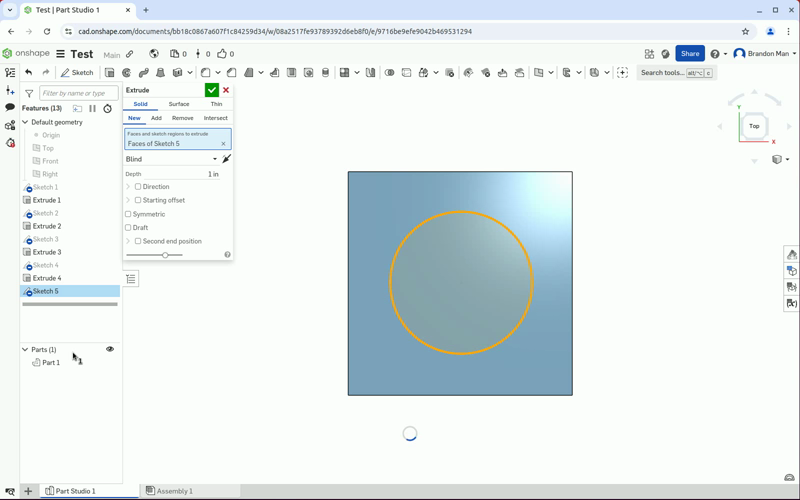
mouse_move(143, 106)
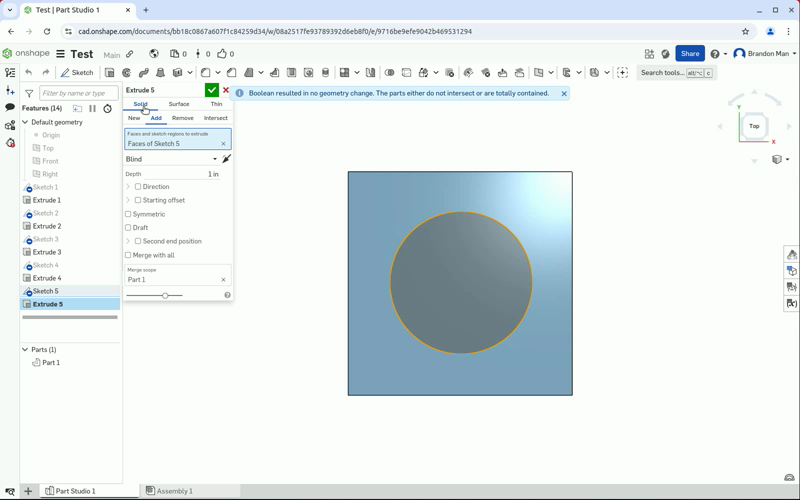
click(143, 106)
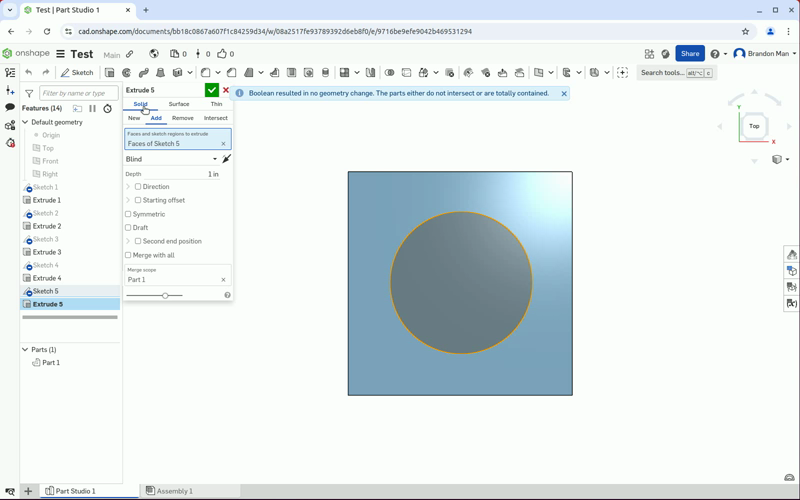
mouse_move(186, 120)
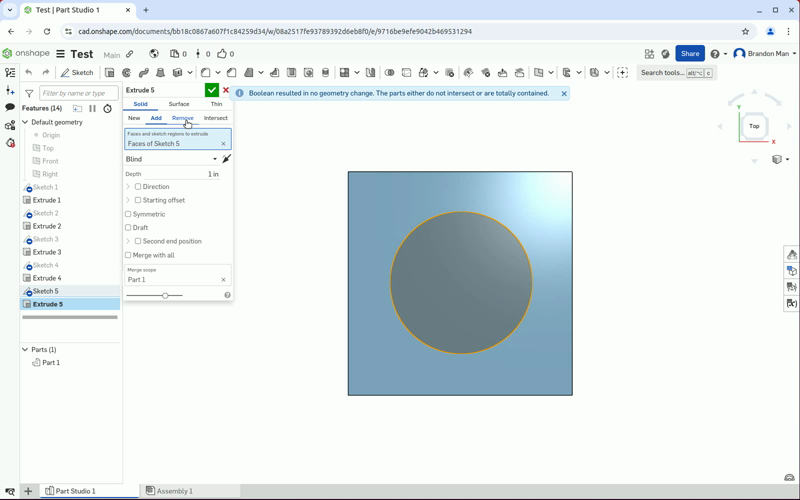
click(186, 120)
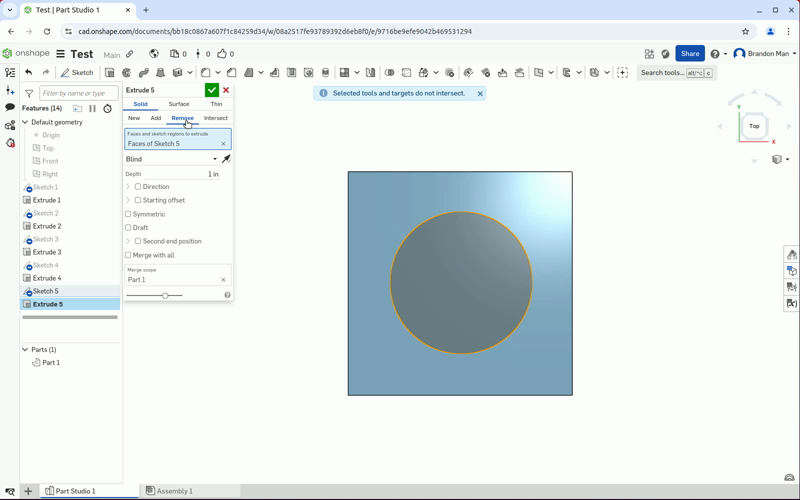
key(tab, 4)
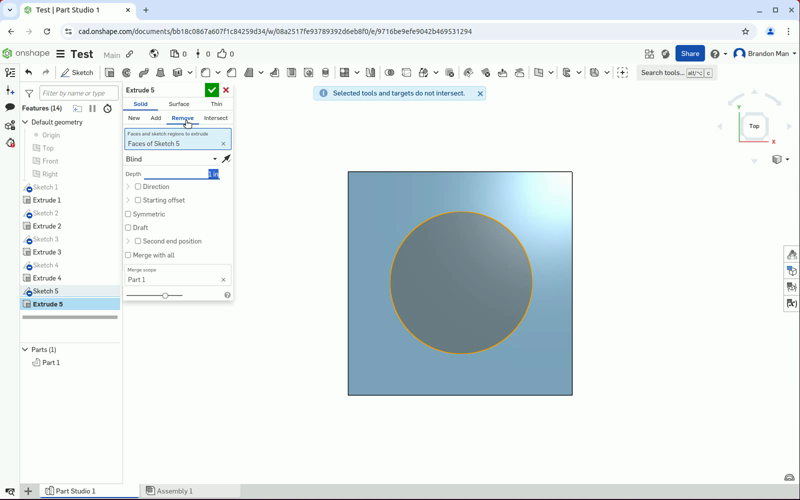
text(28.886)
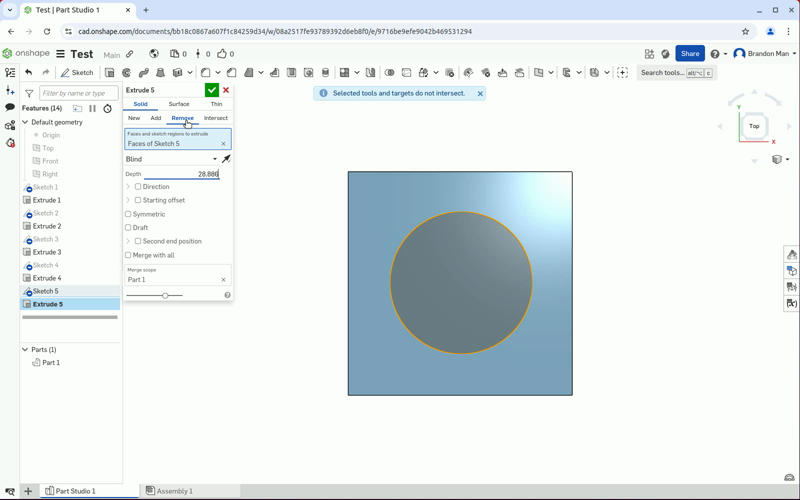
key(tab, 3)
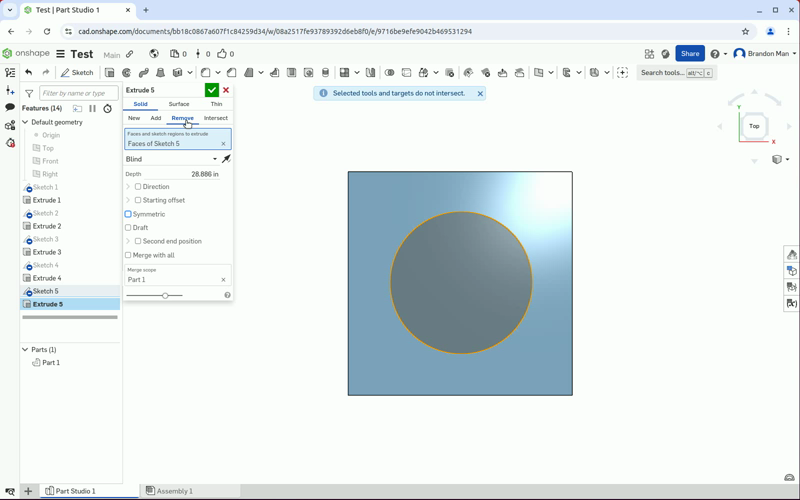
key(space)
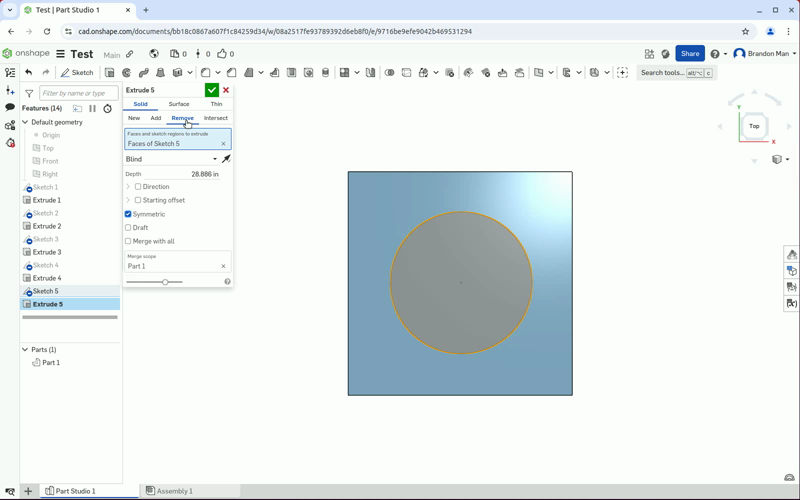
key(tab, 2)
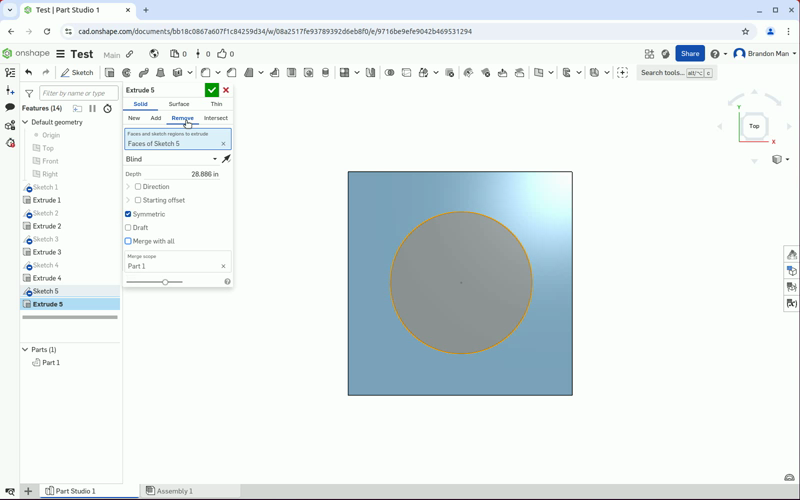
key(space)
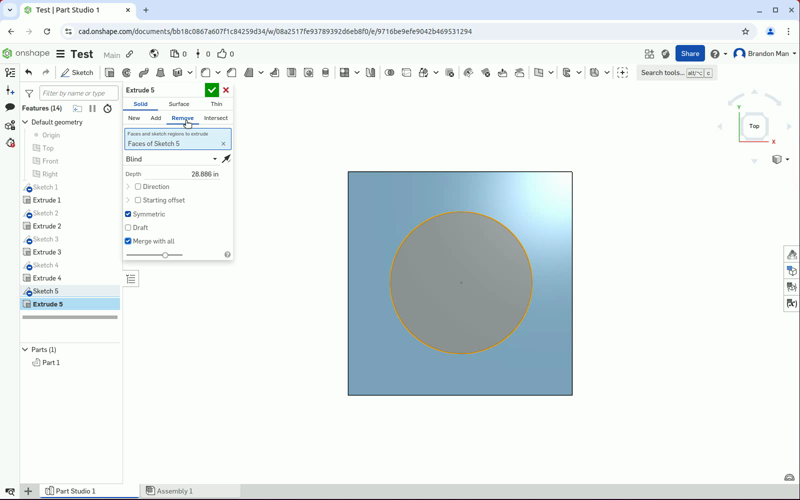
key(enter)
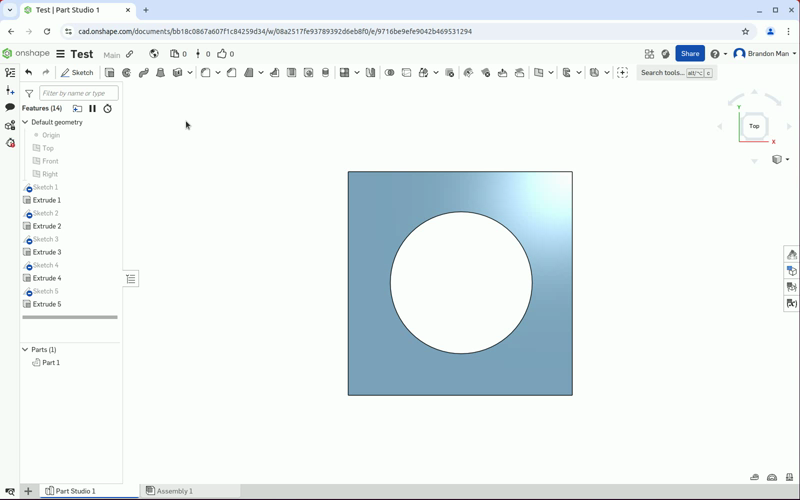
key(shift+h)
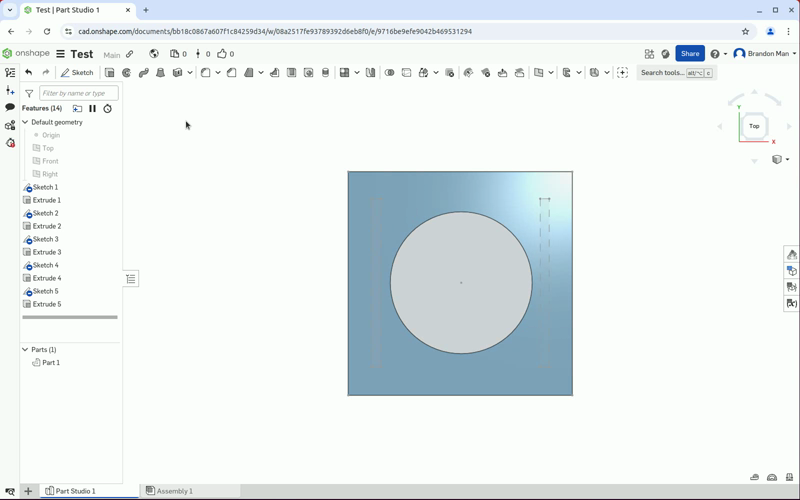
key(shift+h)
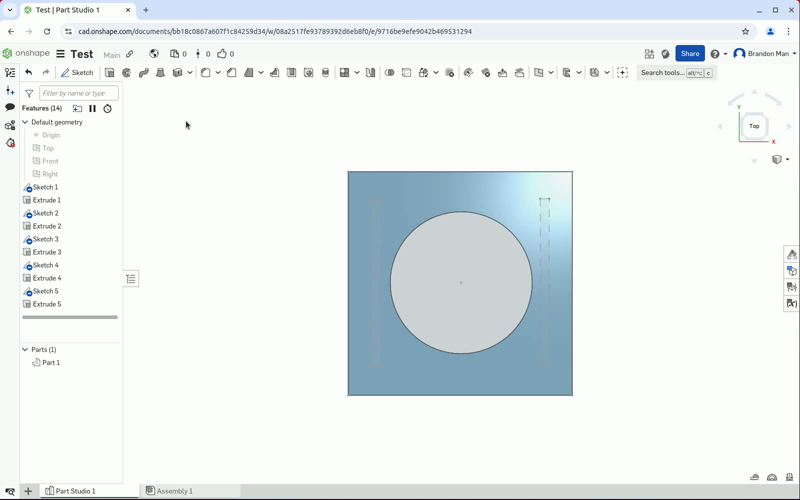
key(shift+7)
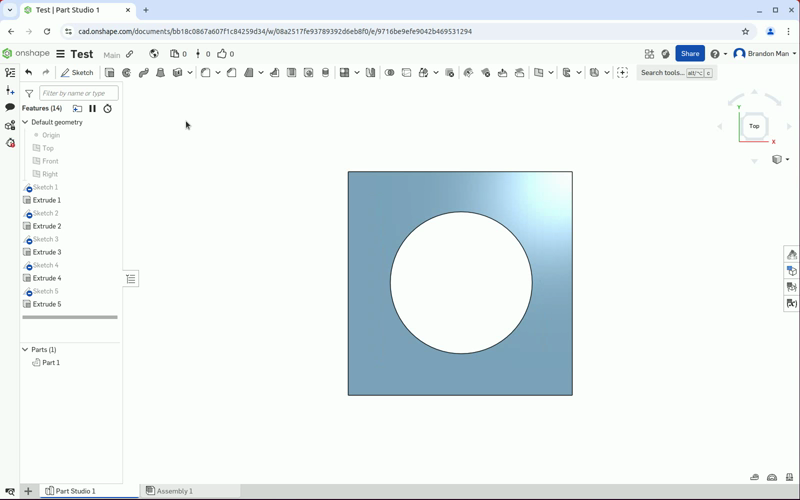
key(up, 3)
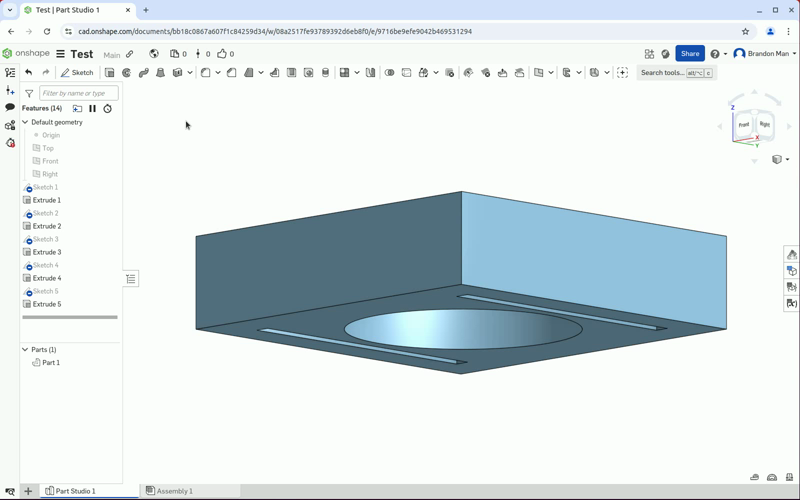
key(left, 3)
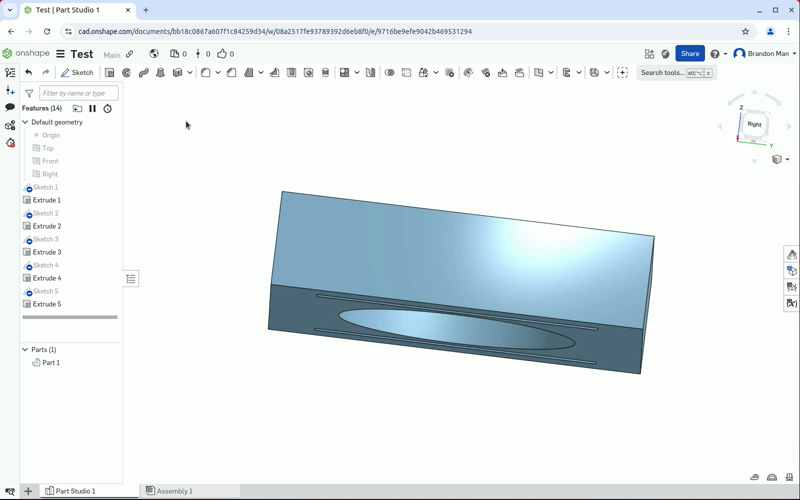
key(right, 3)
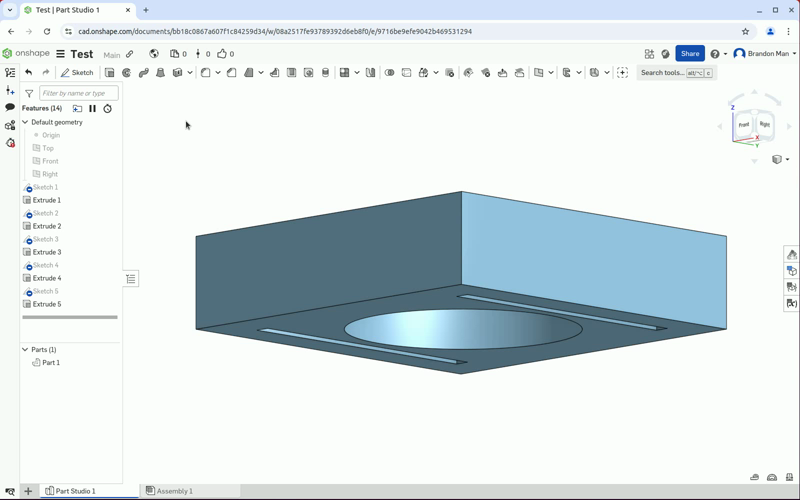
key(down, 3)
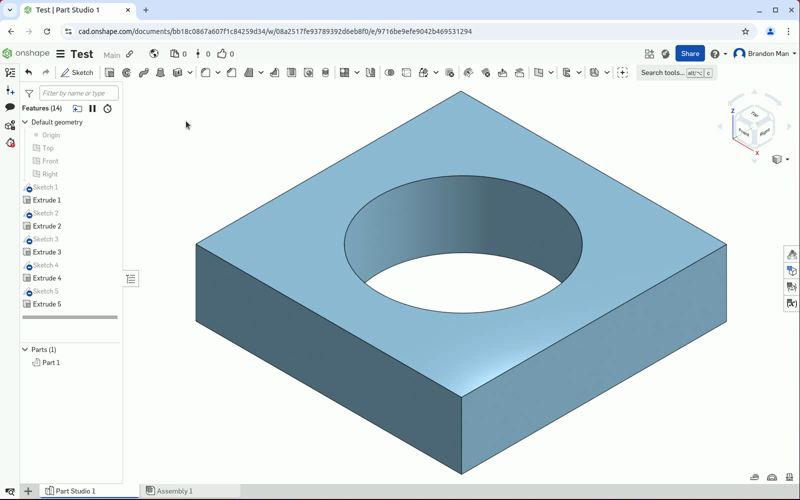
mouse_move(73, 189)
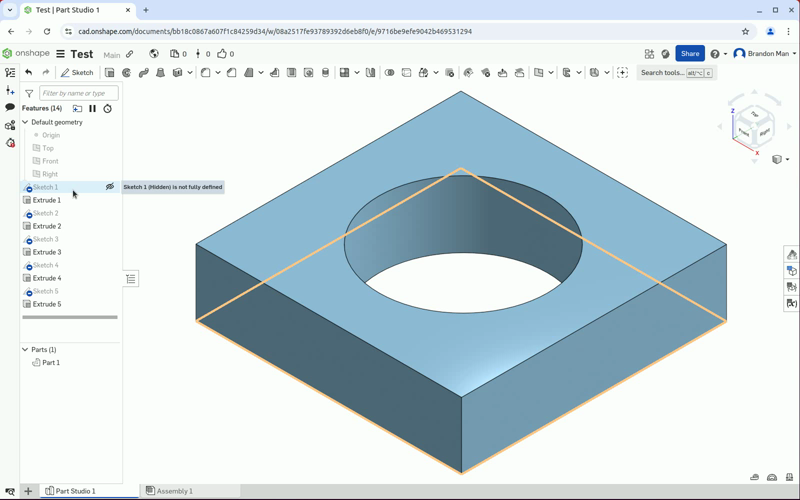
click(73, 189)